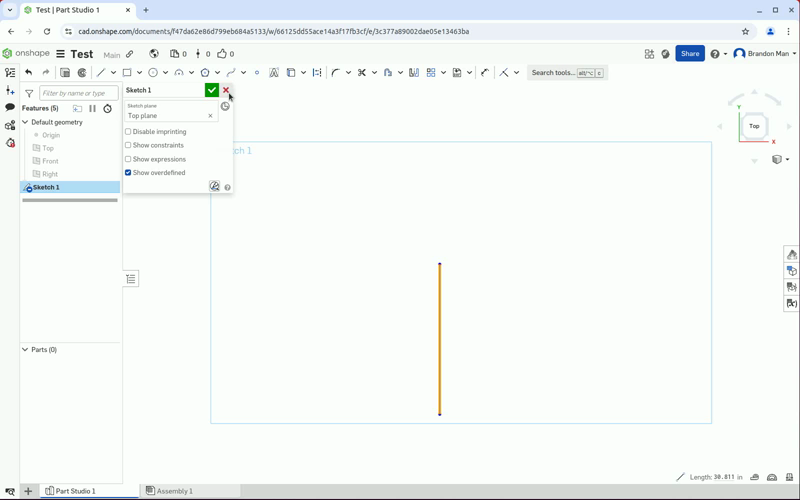
key(shift+h)
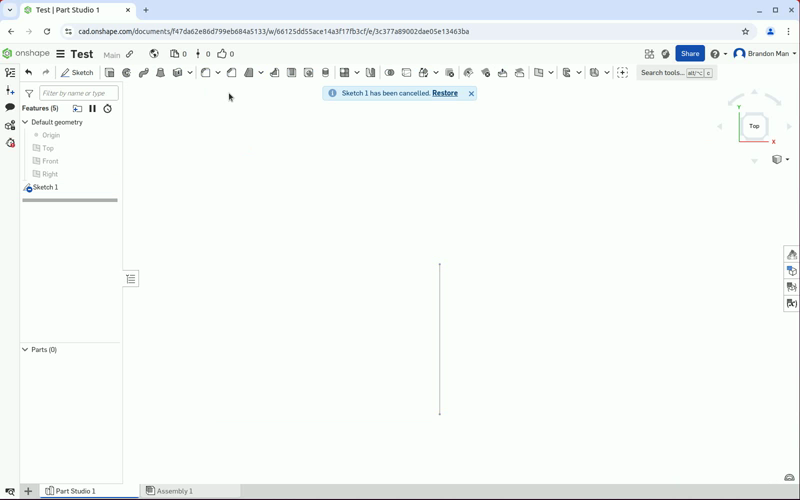
key(shift+s)
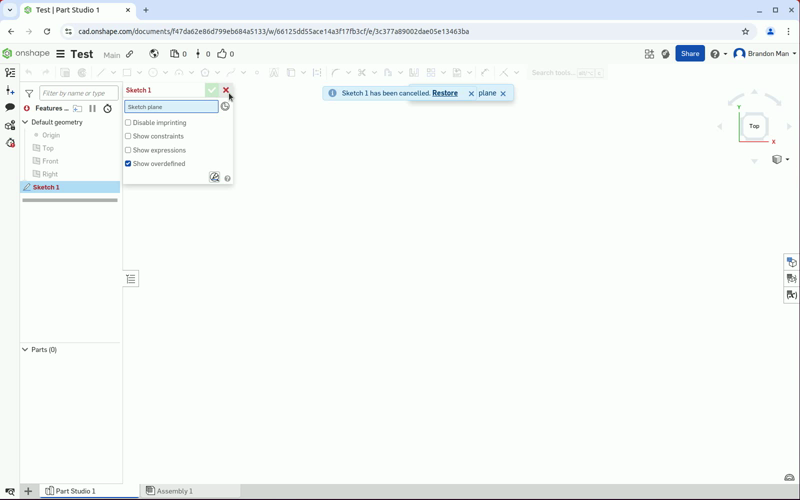
mouse_move(73, 150)
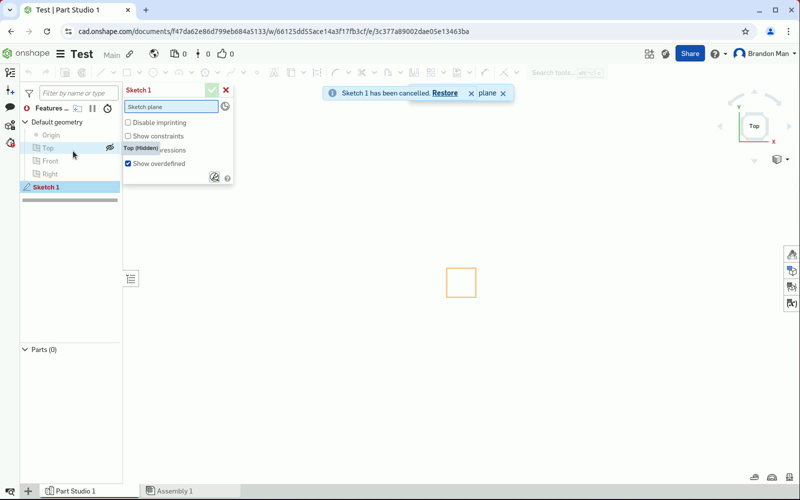
click(73, 150)
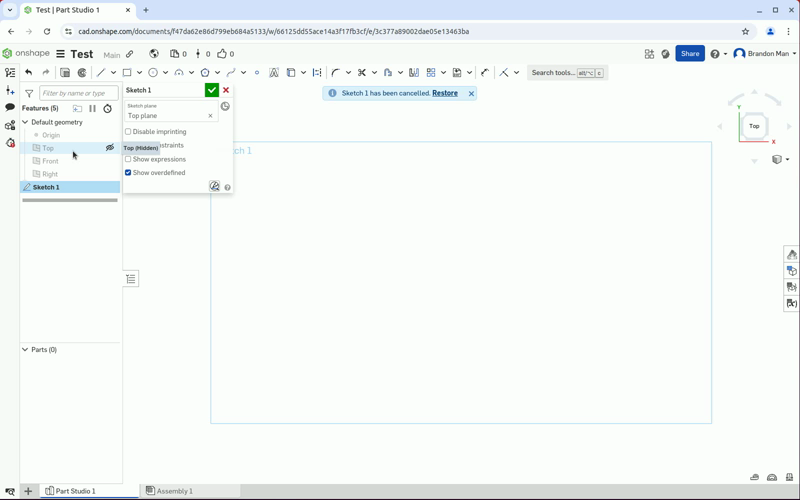
mouse_move(73, 352)
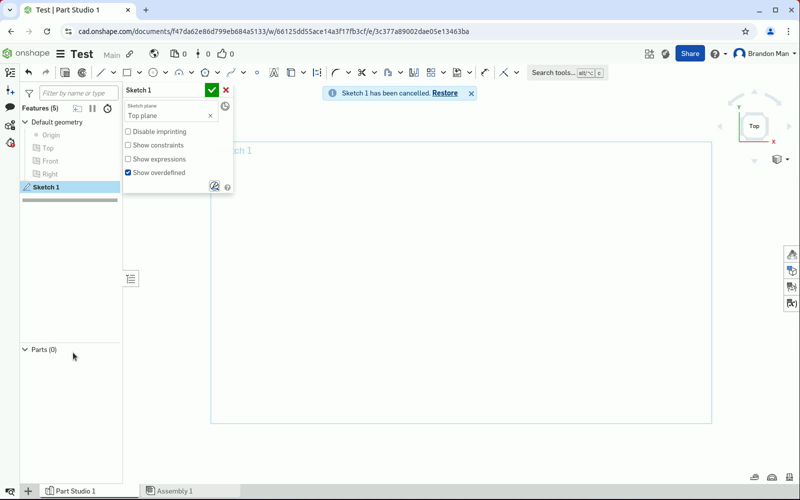
key(y)
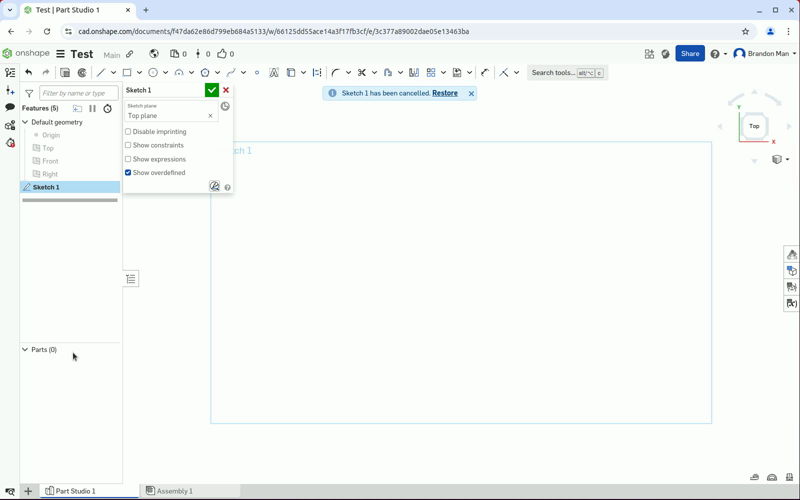
key(l)
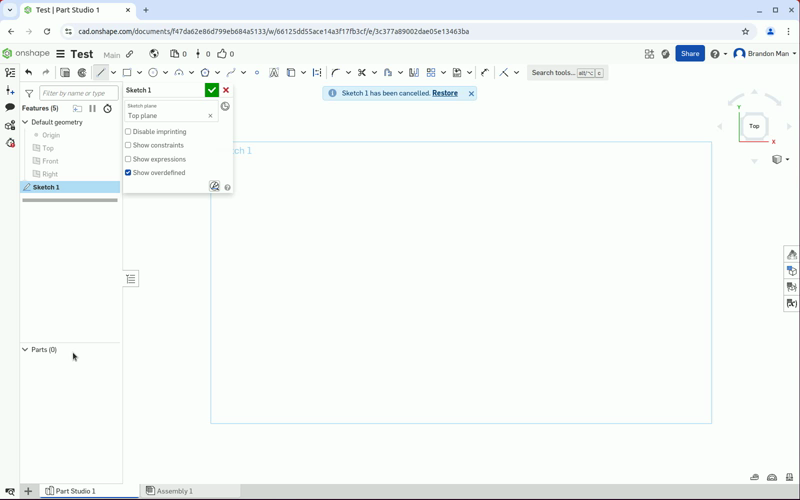
key_down(shift)
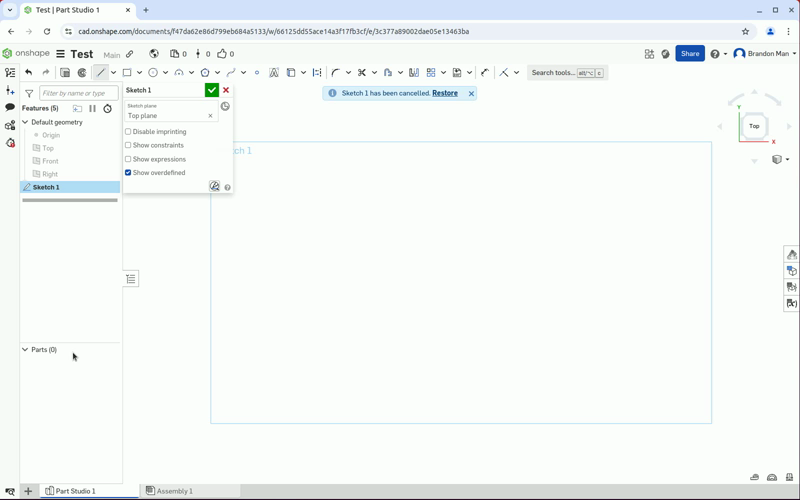
mouse_move(348, 343)
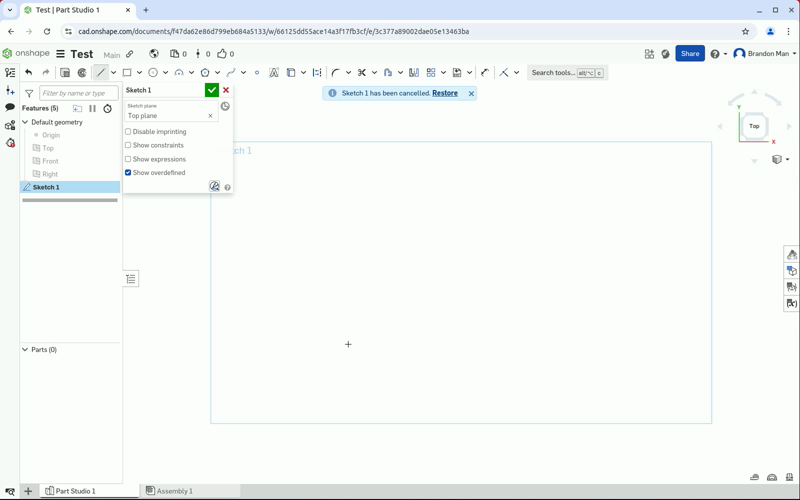
click(348, 343)
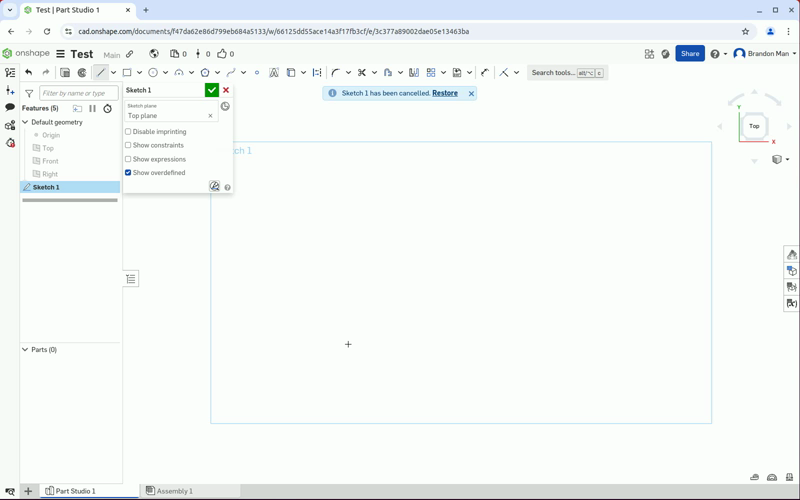
key_up(shift)
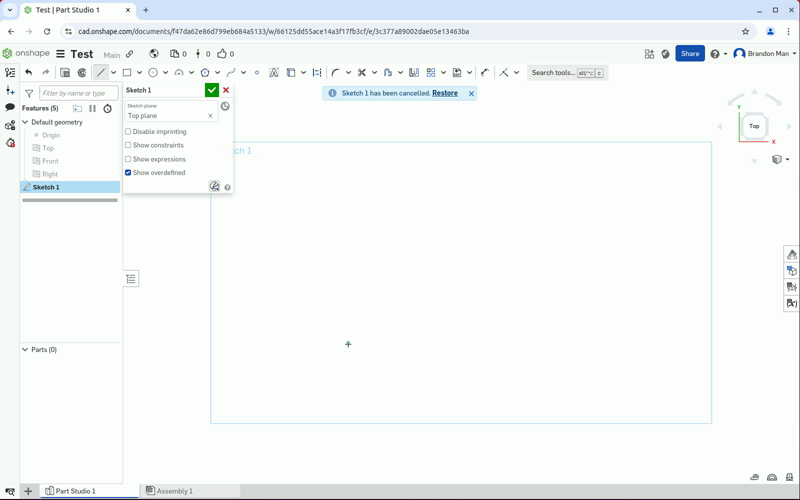
key_down(shift)
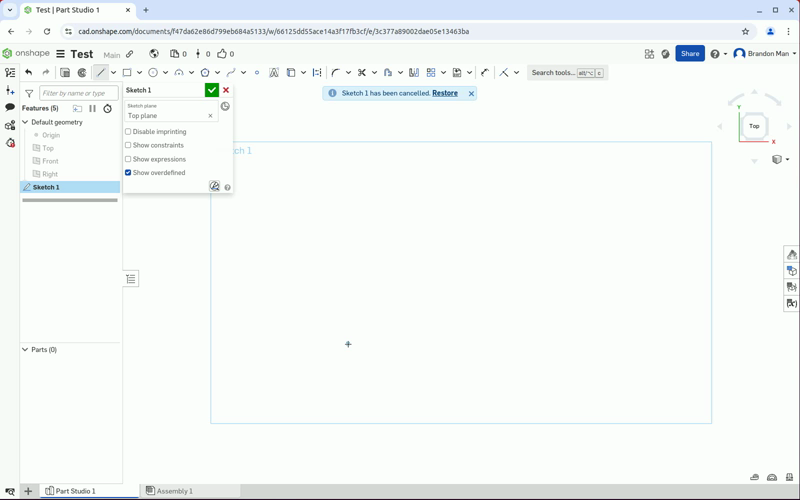
mouse_move(572, 343)
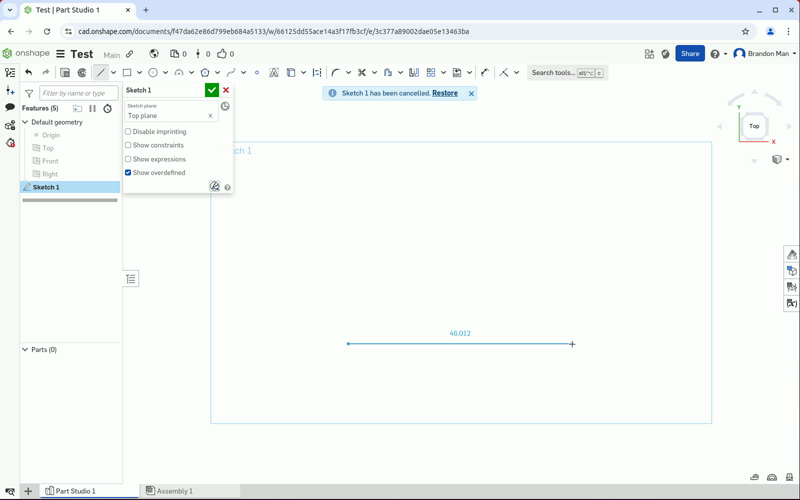
click(572, 343)
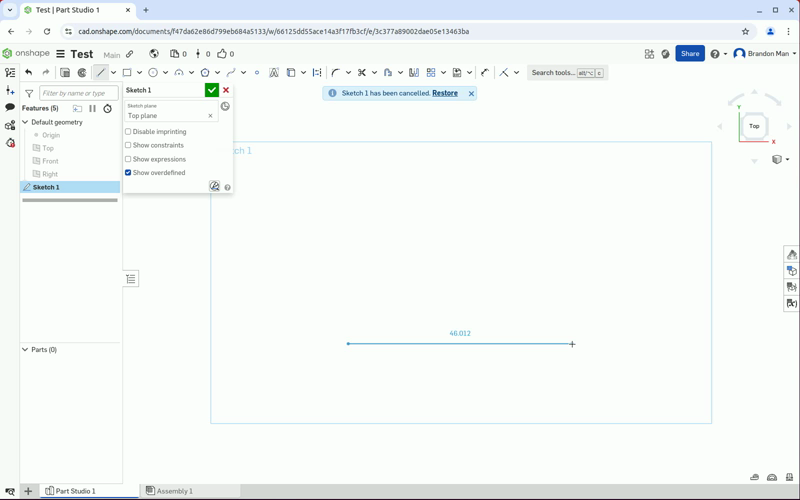
key_up(shift)
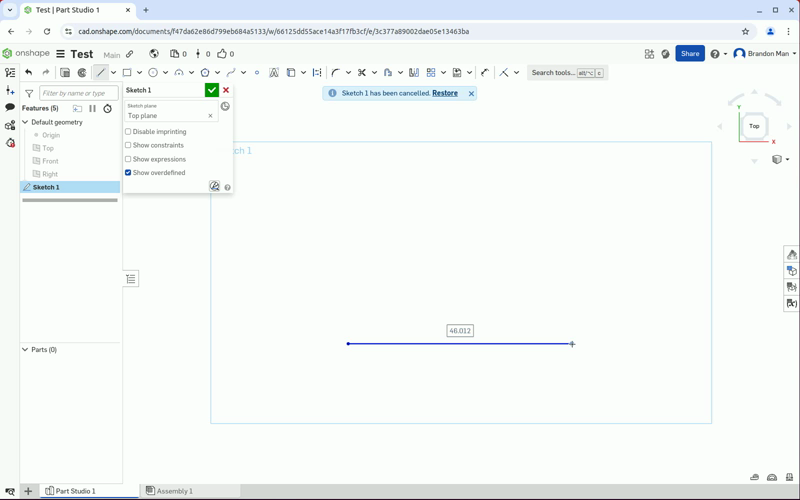
key_down(shift)
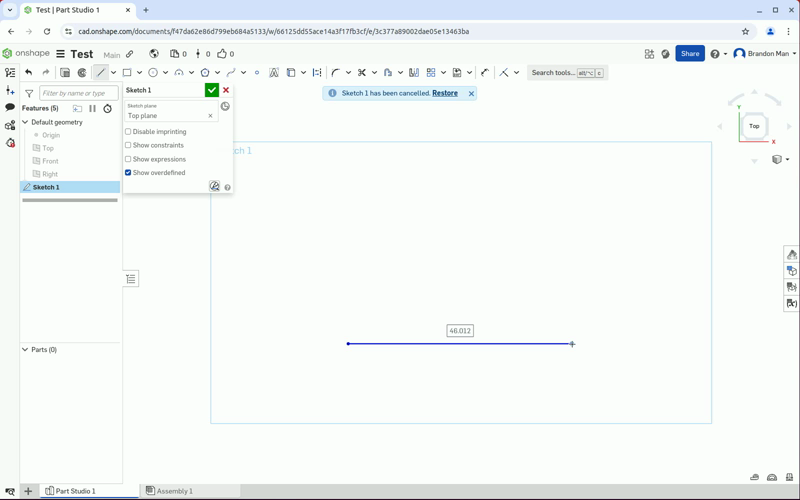
mouse_move(572, 221)
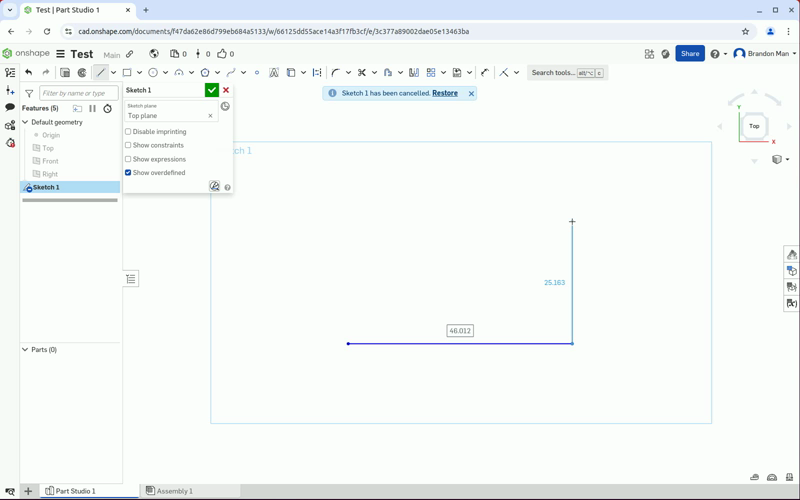
click(572, 221)
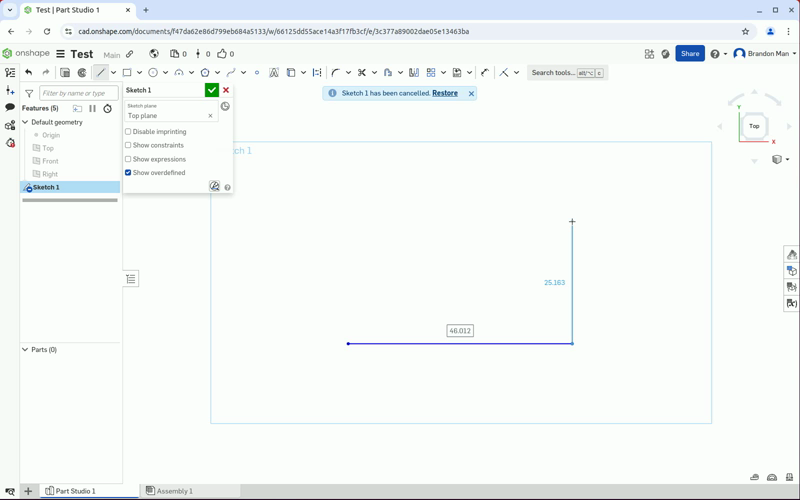
key_up(shift)
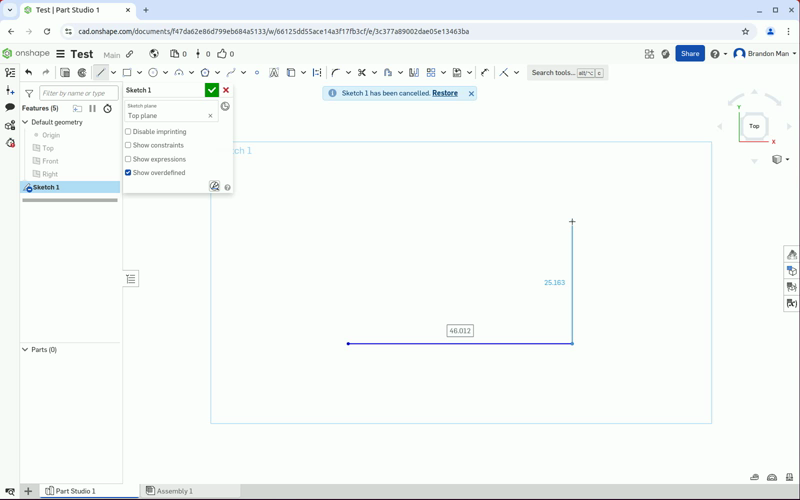
key_down(shift)
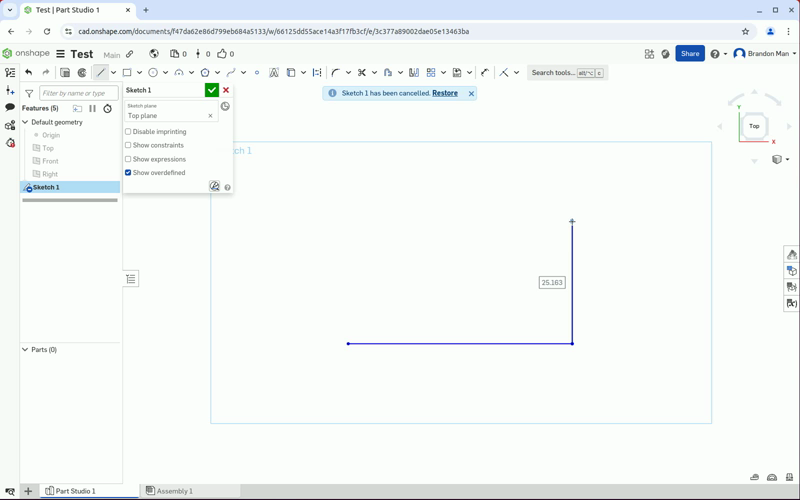
mouse_move(348, 221)
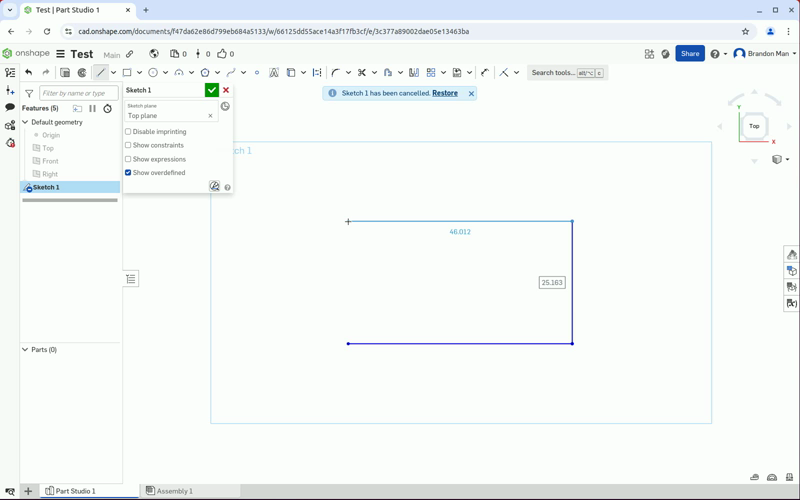
click(348, 221)
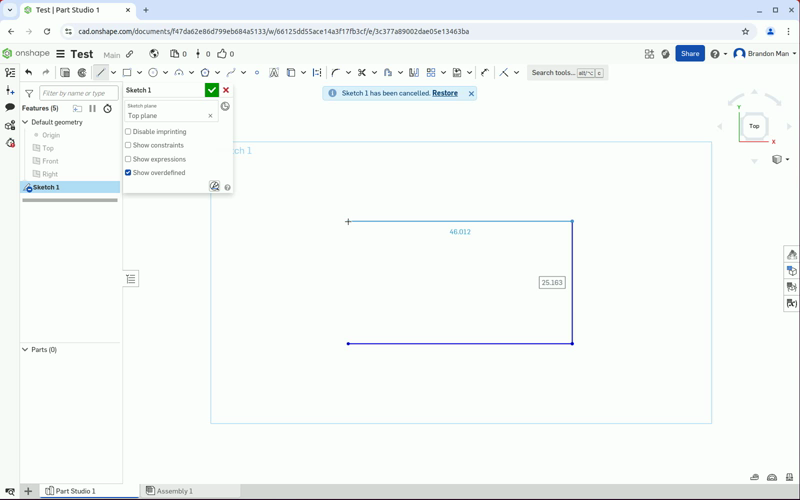
key_up(shift)
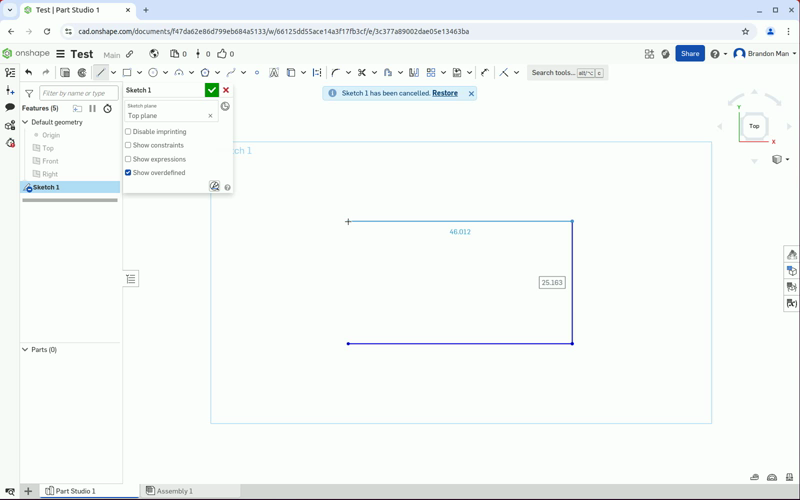
key_down(shift)
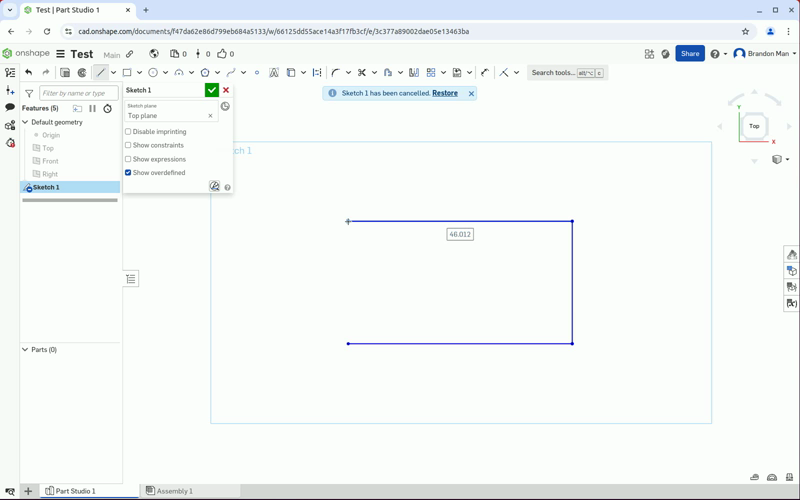
mouse_move(348, 343)
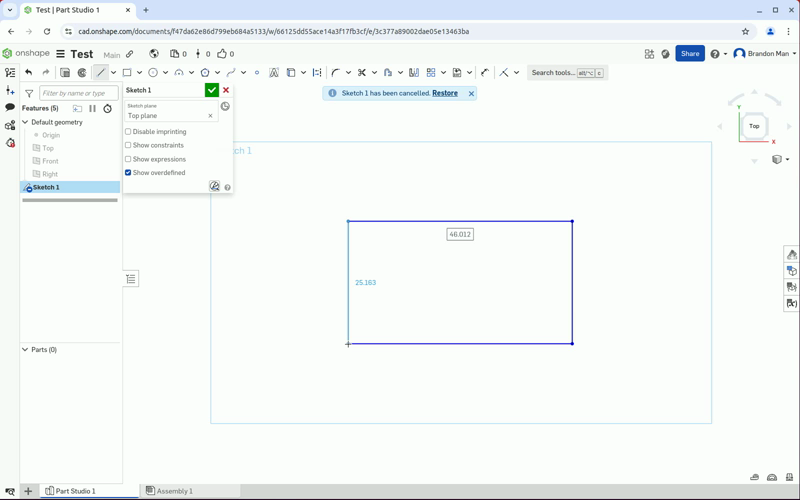
key_up(shift)
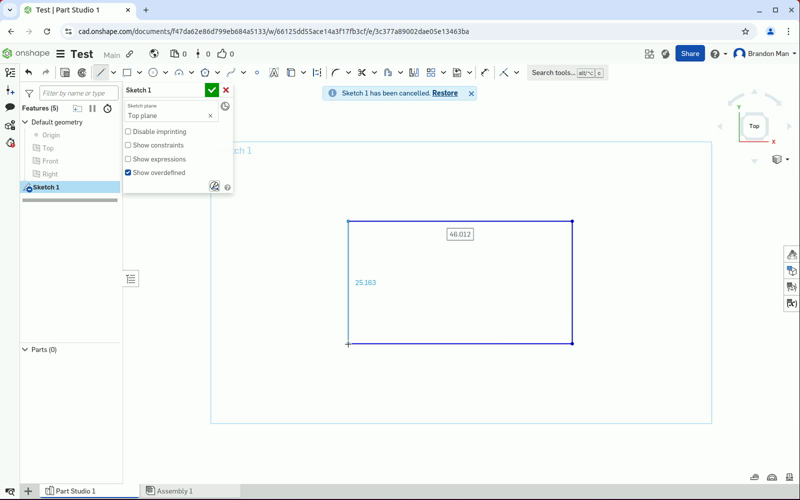
click(348, 343)
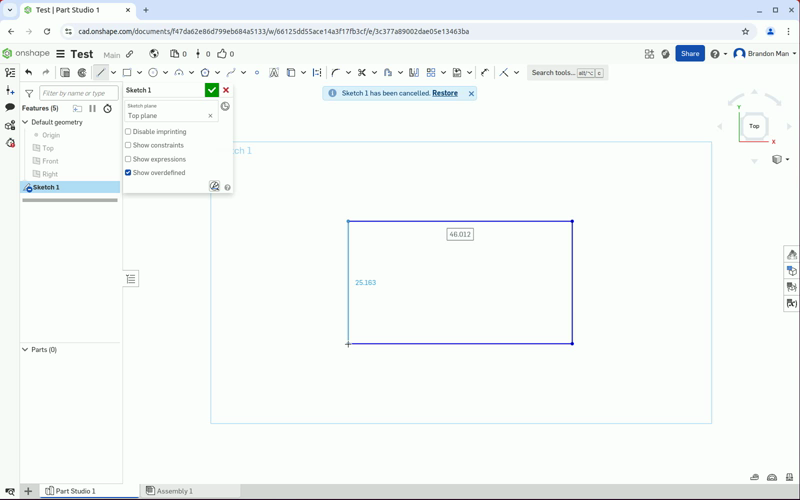
key(esc)
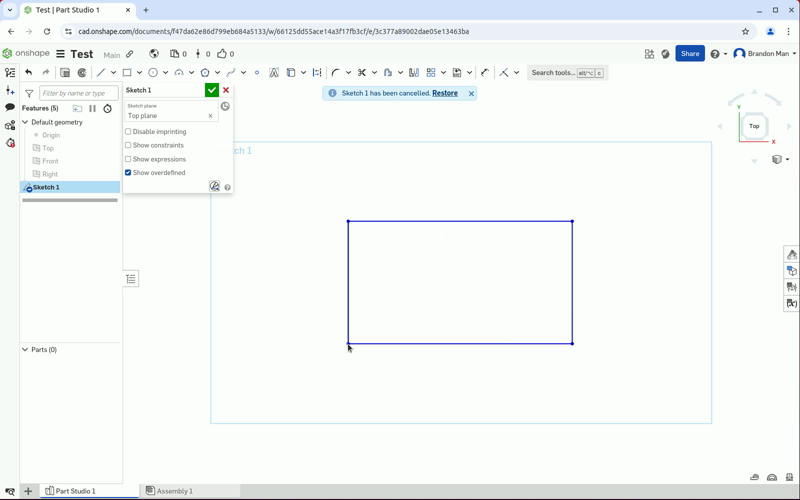
mouse_move(511, 273)
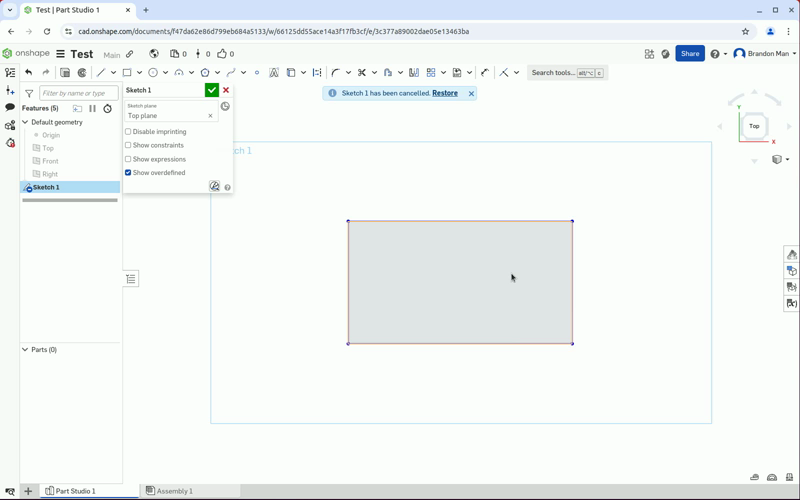
click(511, 273)
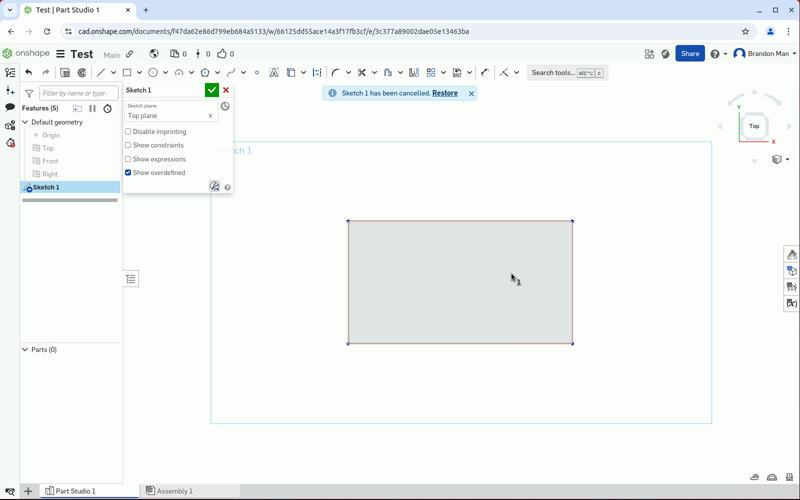
mouse_move(73, 352)
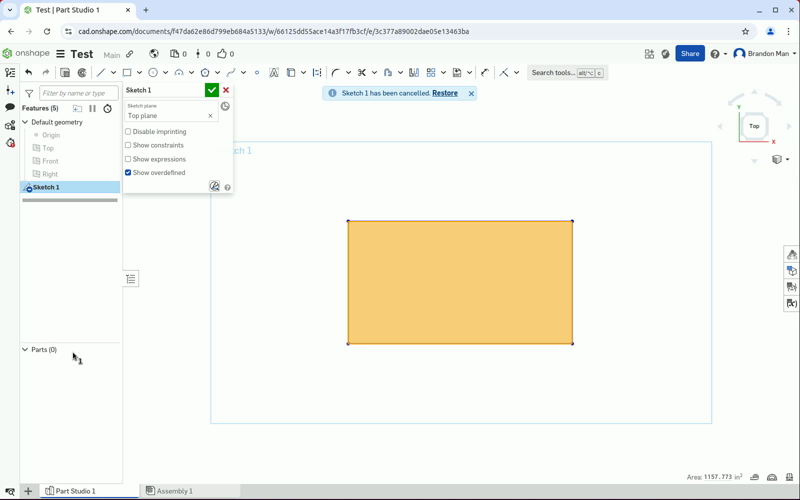
key(shift+y)
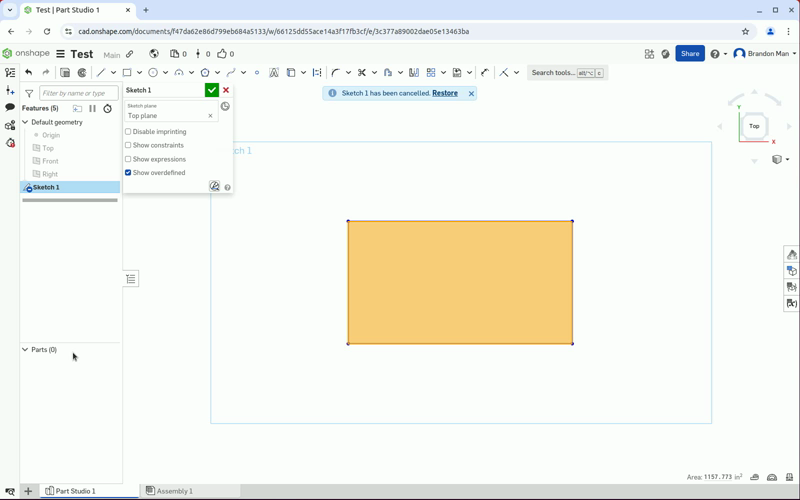
key(shift+e)
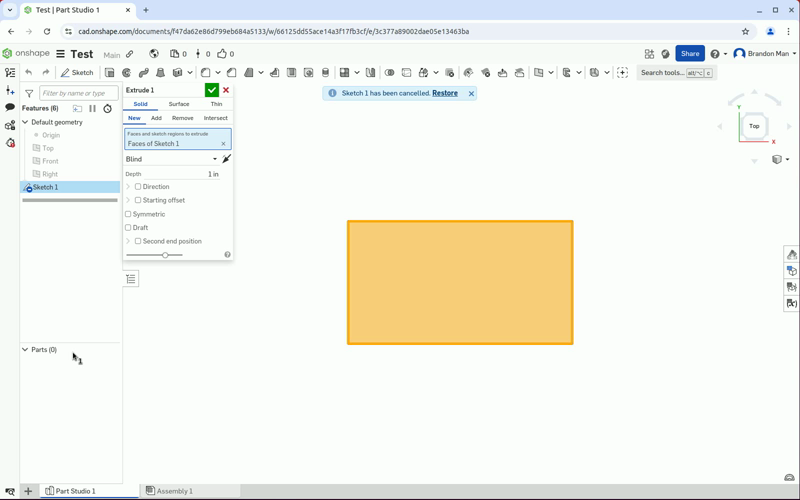
mouse_move(143, 106)
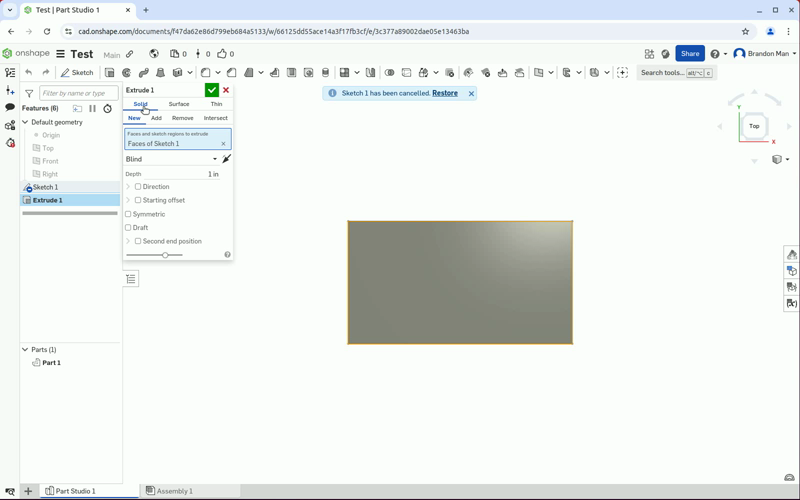
click(143, 106)
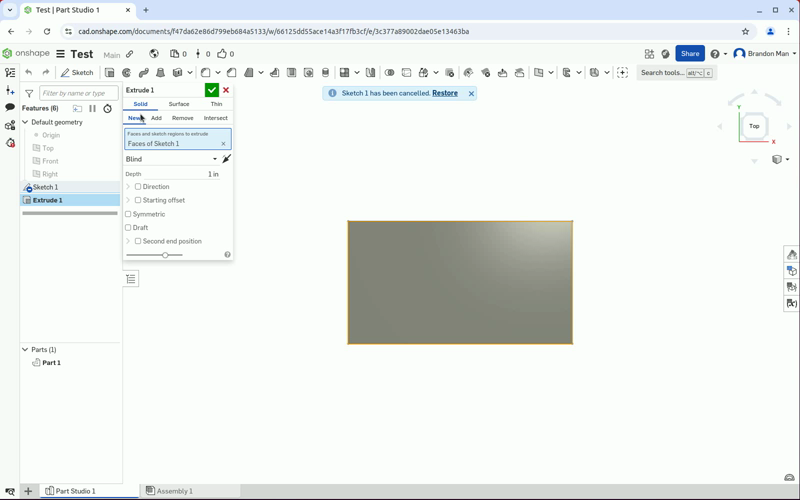
mouse_move(137, 120)
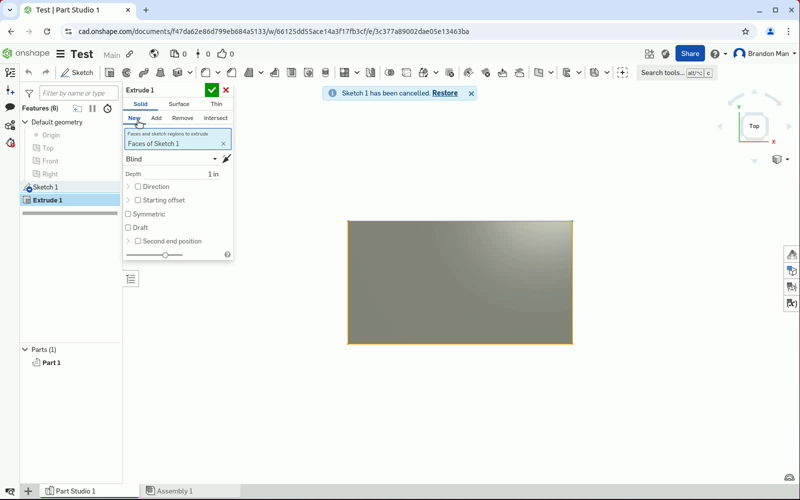
click(137, 120)
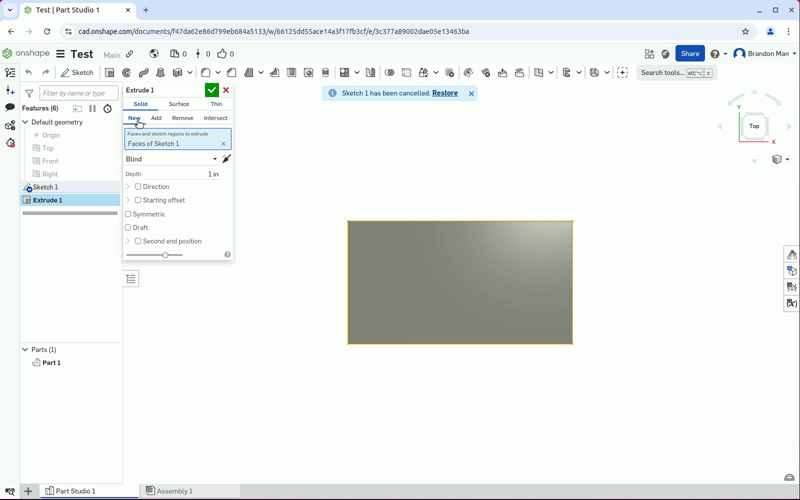
key(tab, 4)
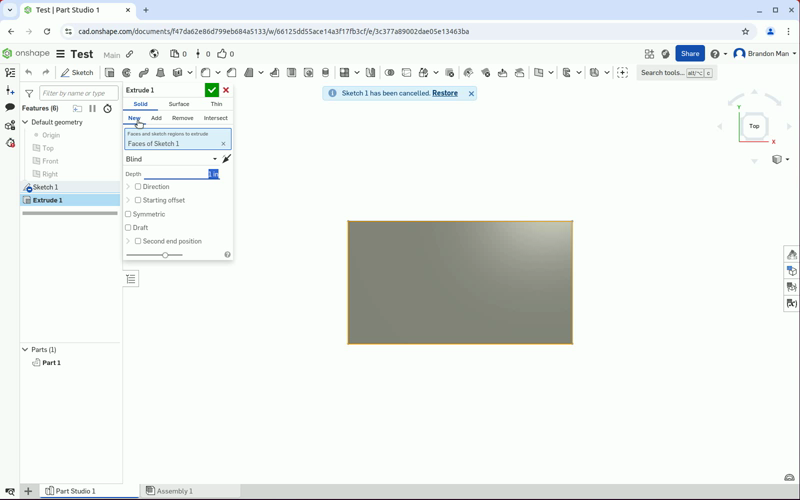
text(12.276)
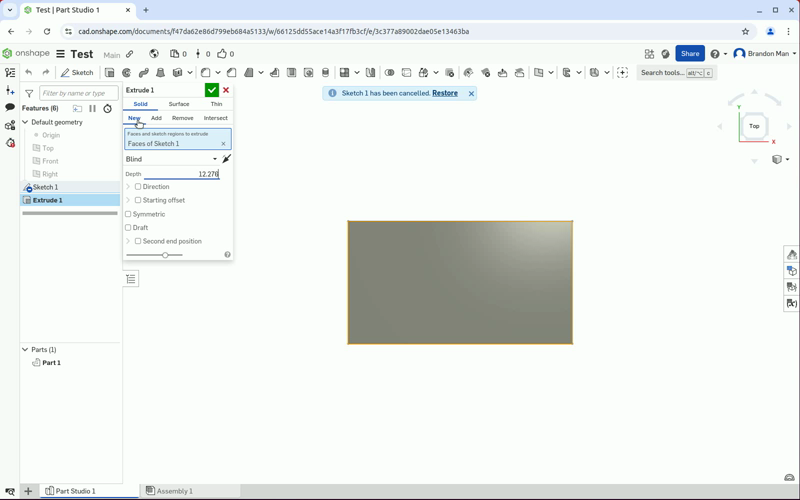
key(enter)
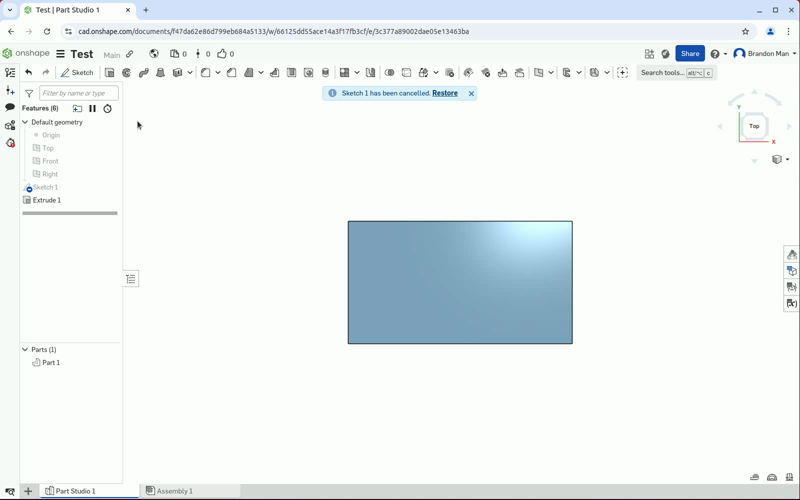
key(shift+h)
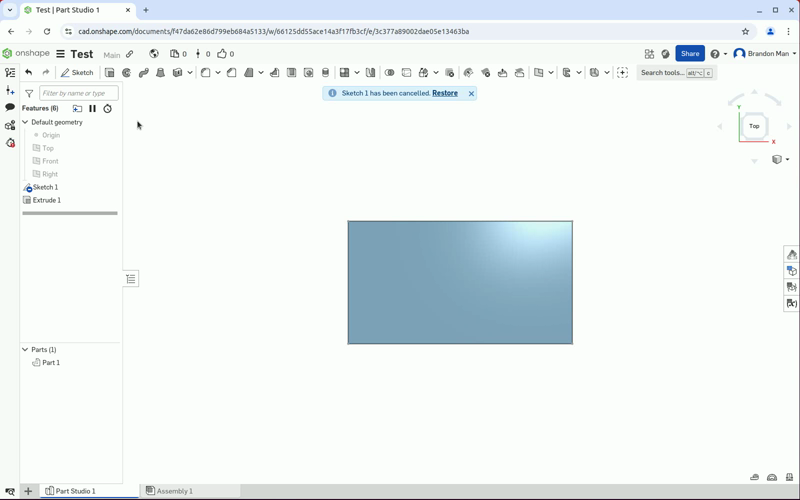
key(shift+h)
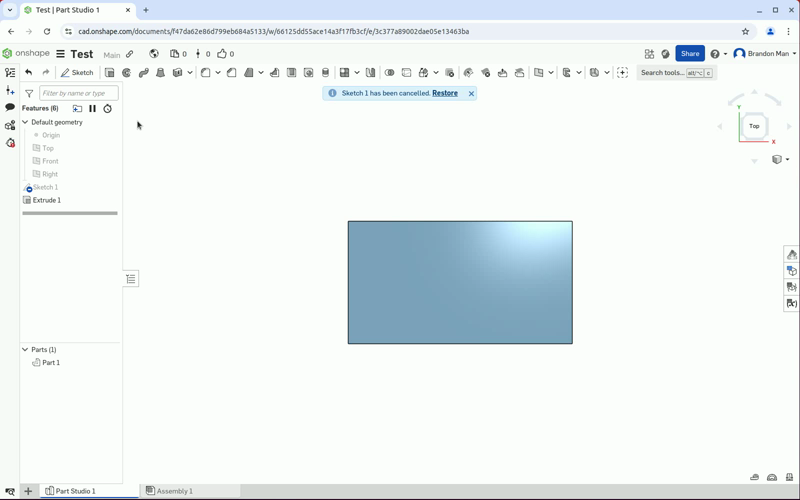
mouse_move(73, 189)
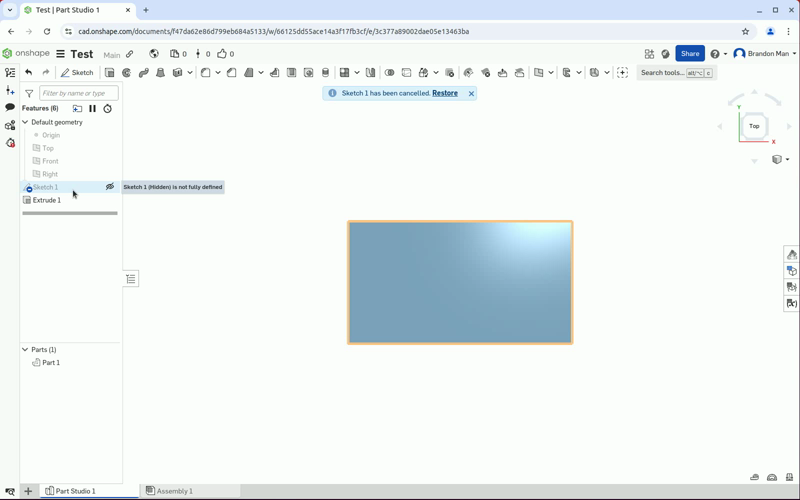
click(73, 189)
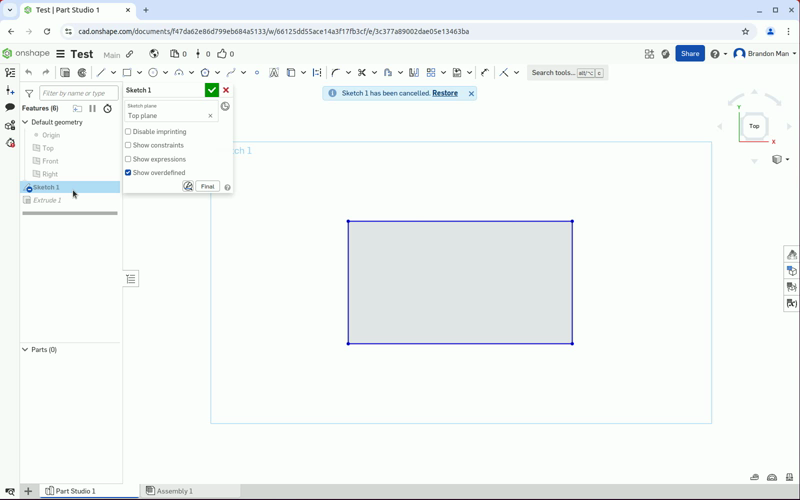
mouse_move(229, 92)
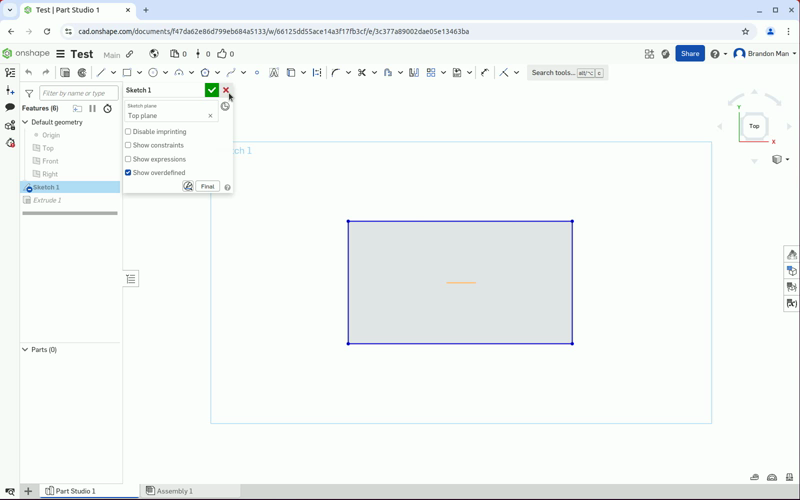
click(229, 92)
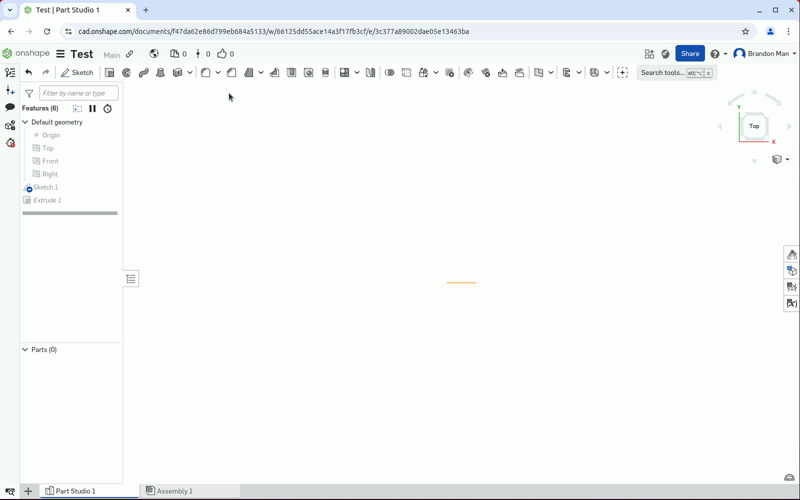
mouse_move(541, 75)
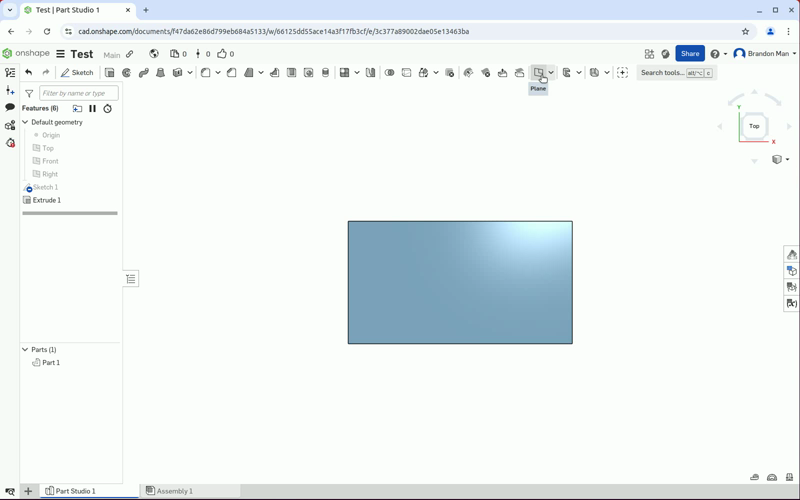
click(541, 75)
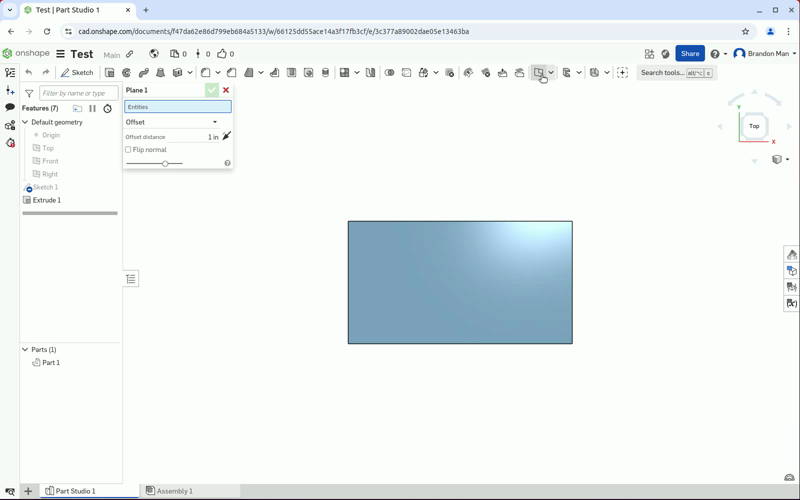
mouse_move(73, 150)
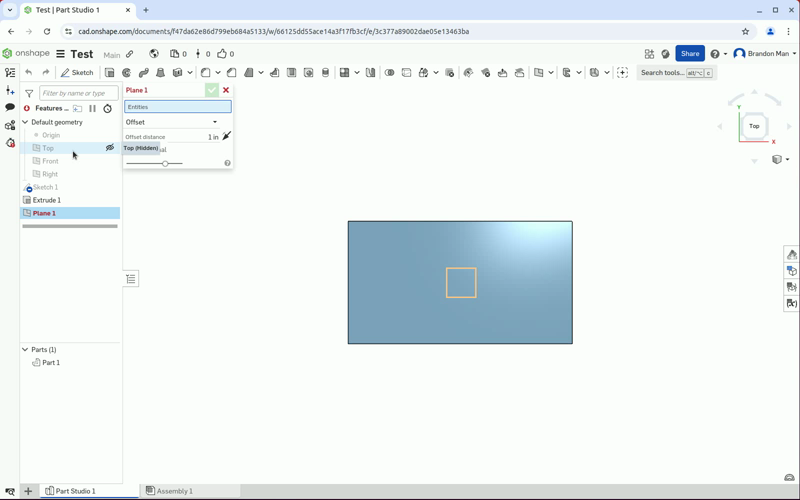
click(73, 150)
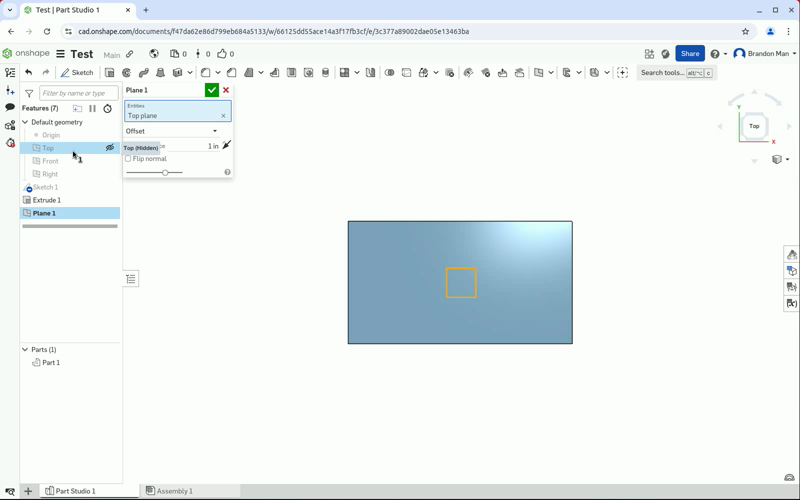
key(tab, 2)
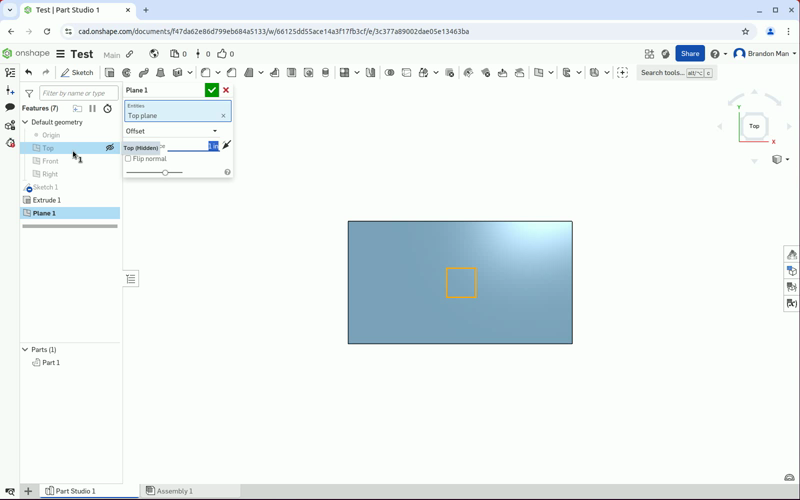
text(12.263)
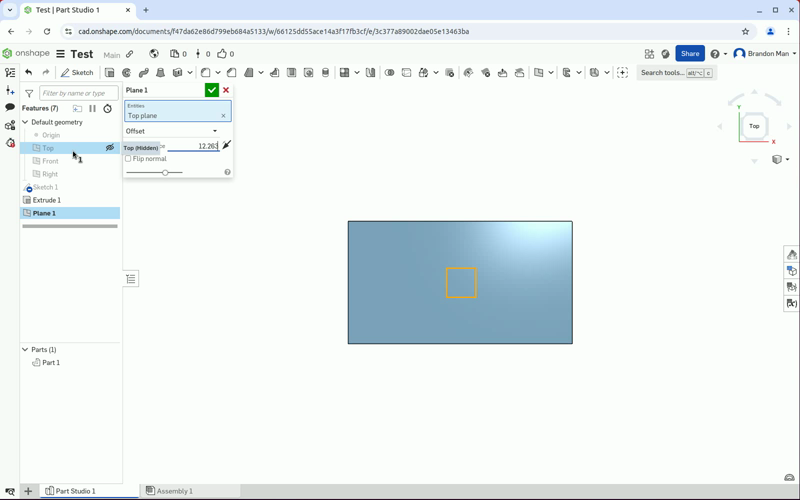
key(enter, 2)
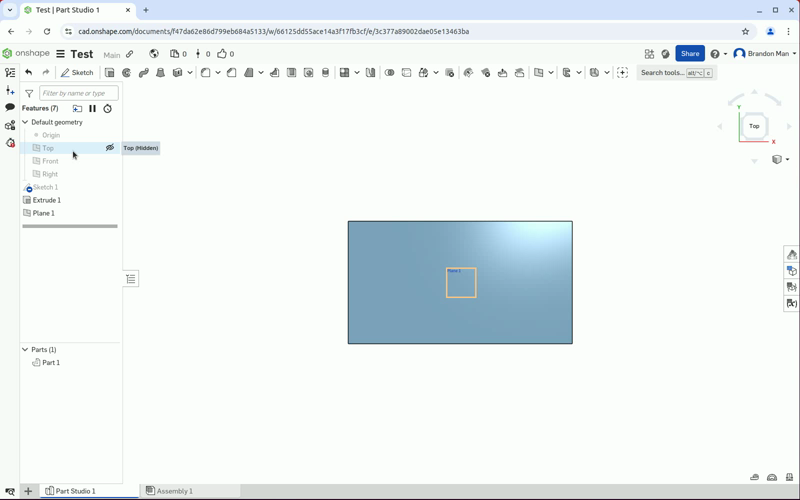
key(shift+s)
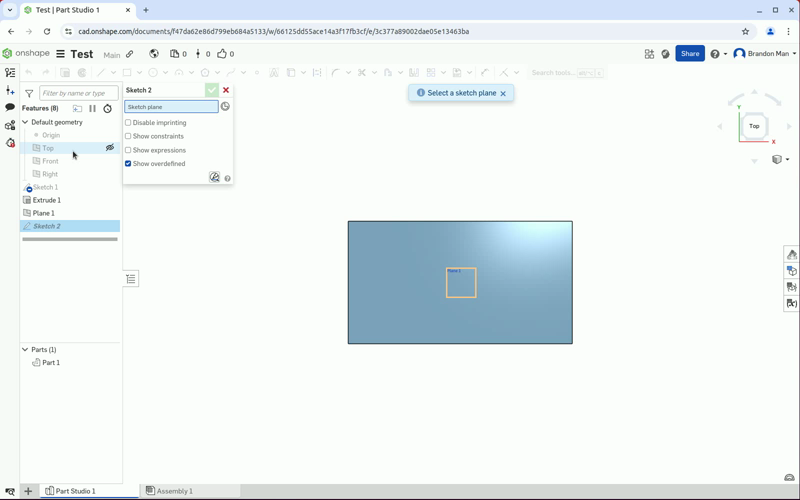
mouse_move(73, 215)
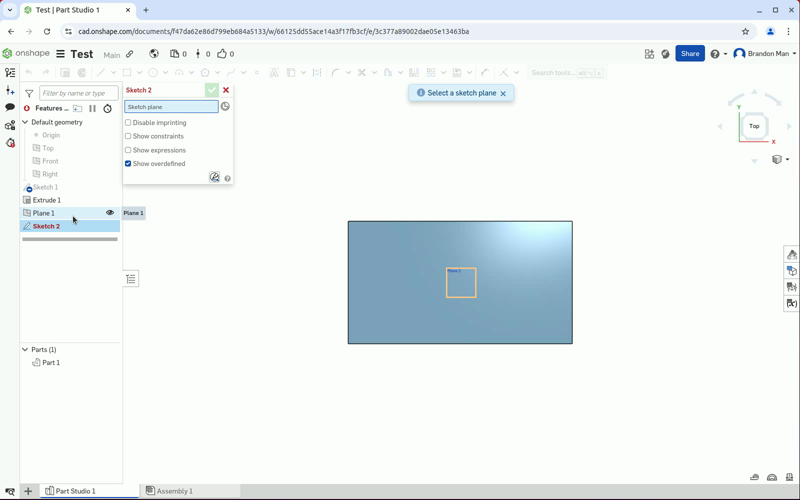
click(73, 215)
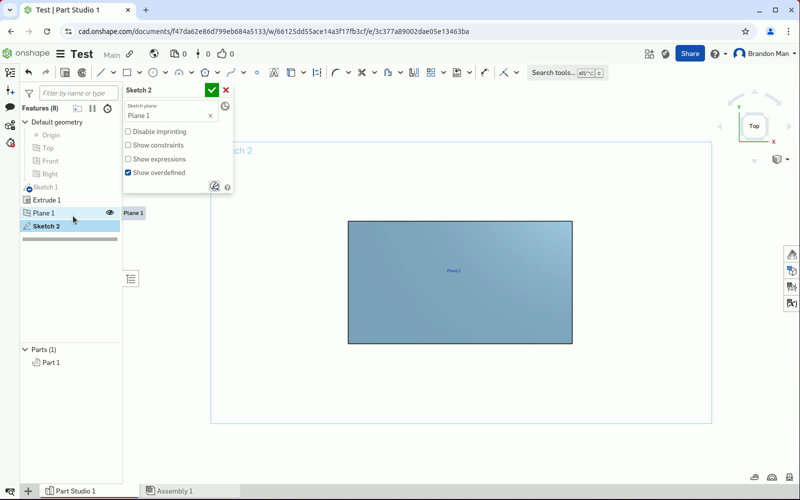
mouse_move(73, 352)
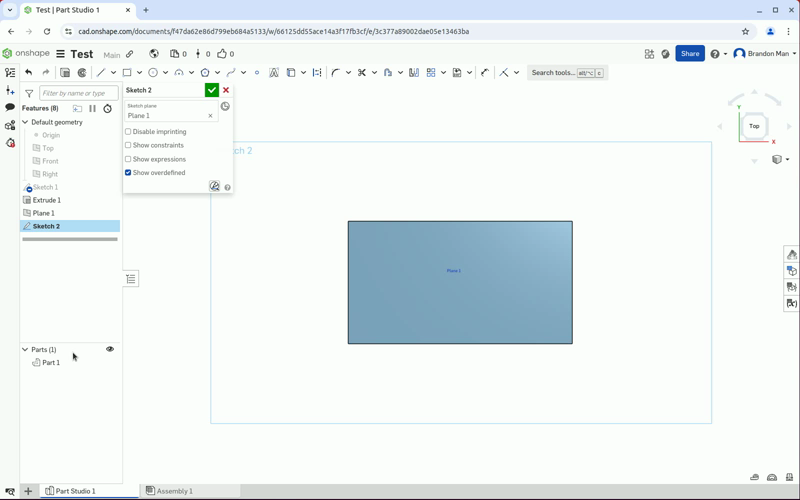
key(y)
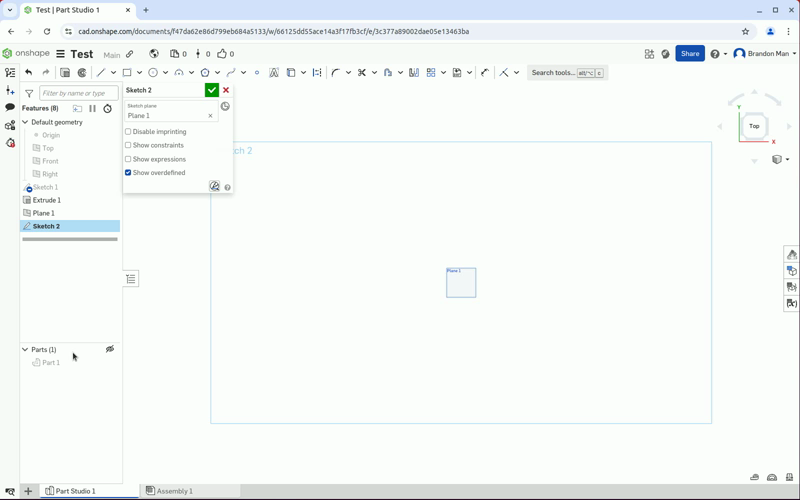
key(l)
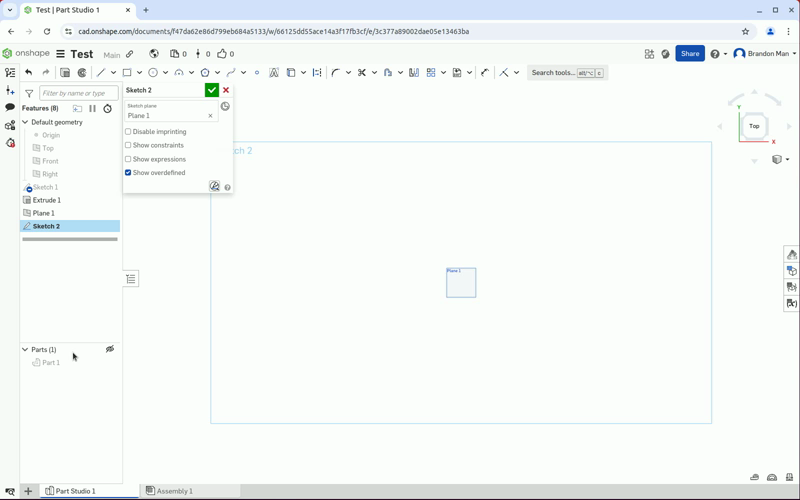
key_down(shift)
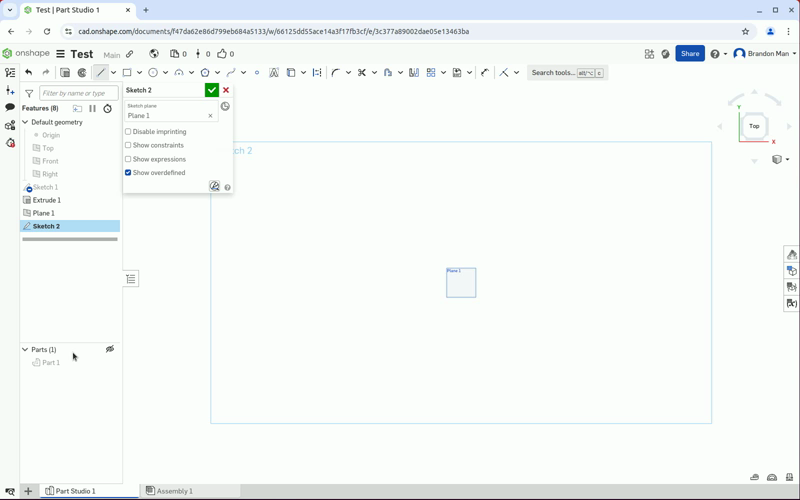
mouse_move(348, 284)
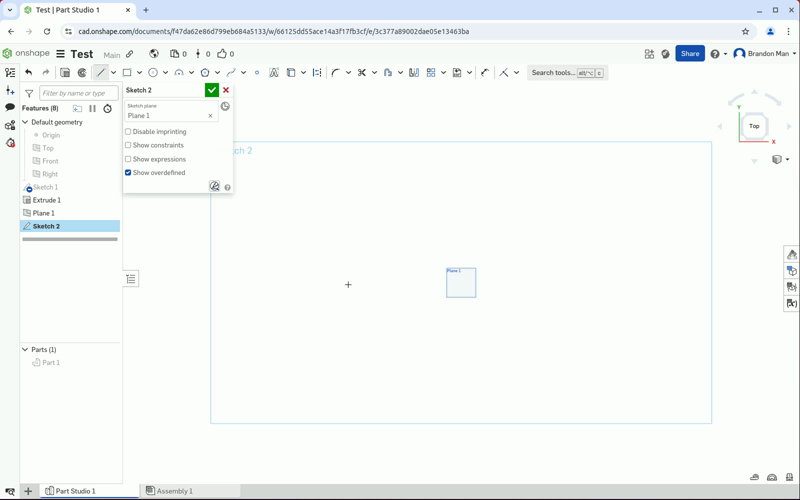
click(348, 284)
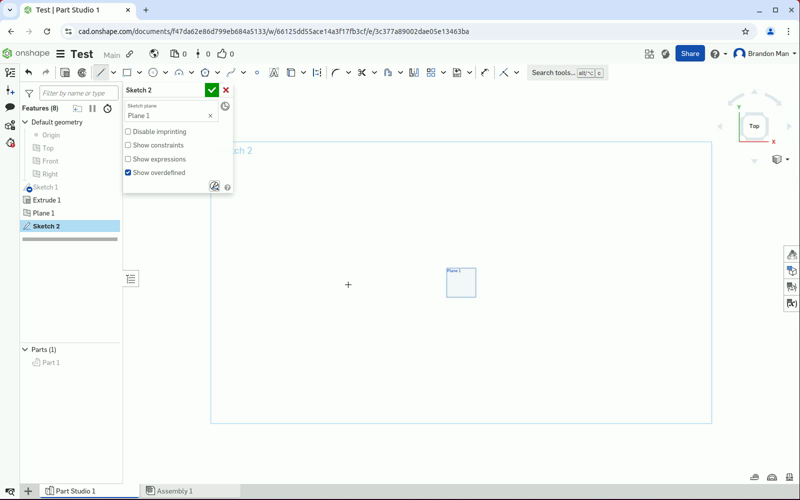
key_up(shift)
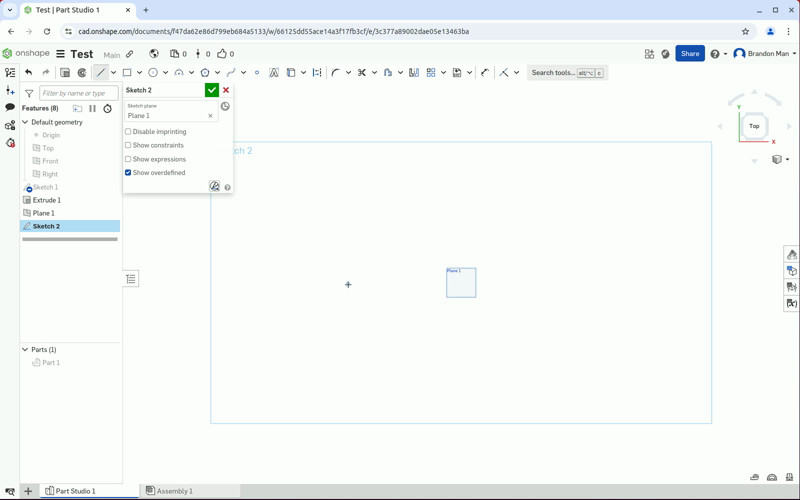
key_down(shift)
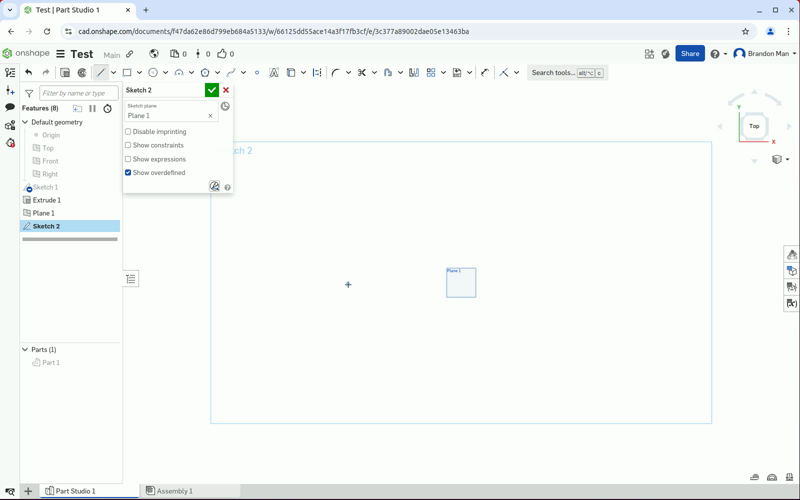
mouse_move(378, 284)
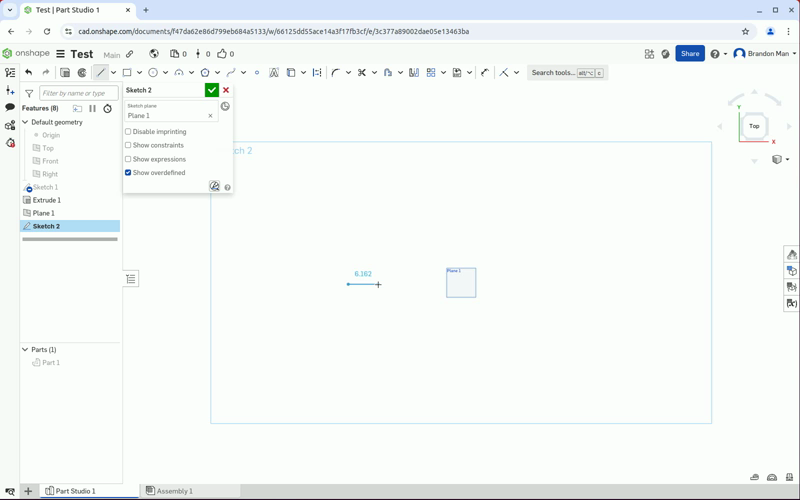
mouse_move(371, 284)
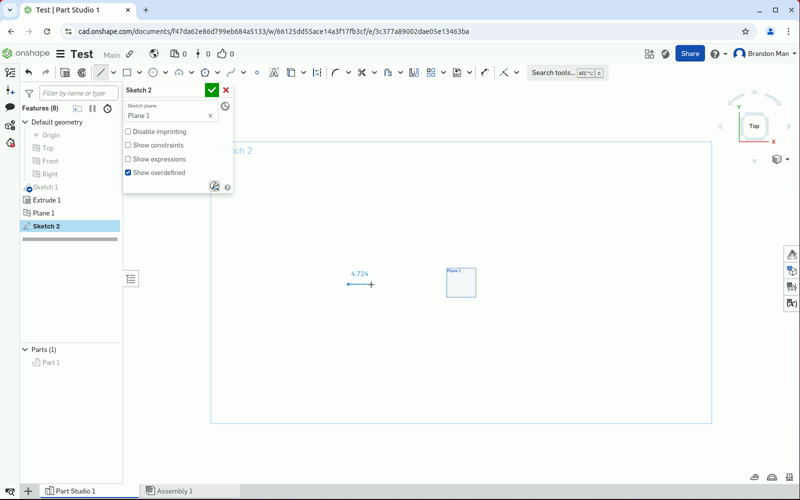
click(371, 284)
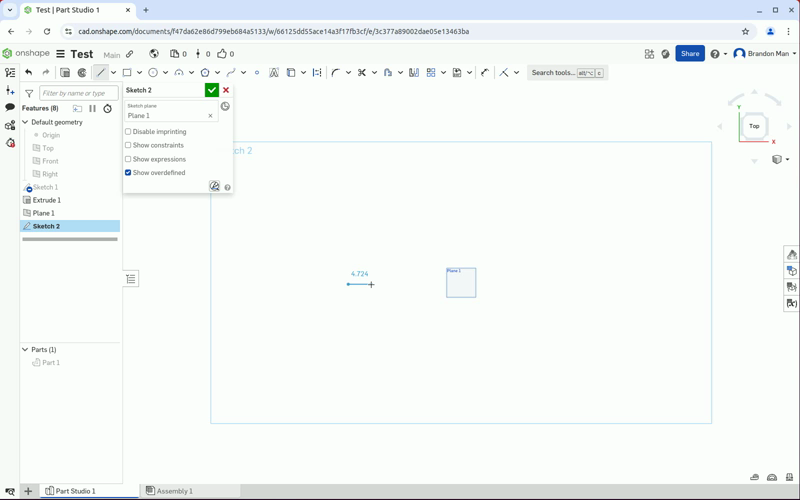
key_up(shift)
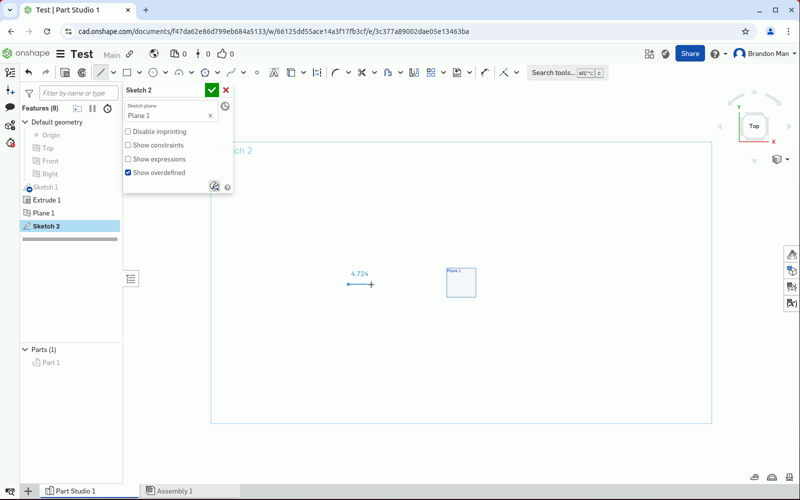
key_down(shift)
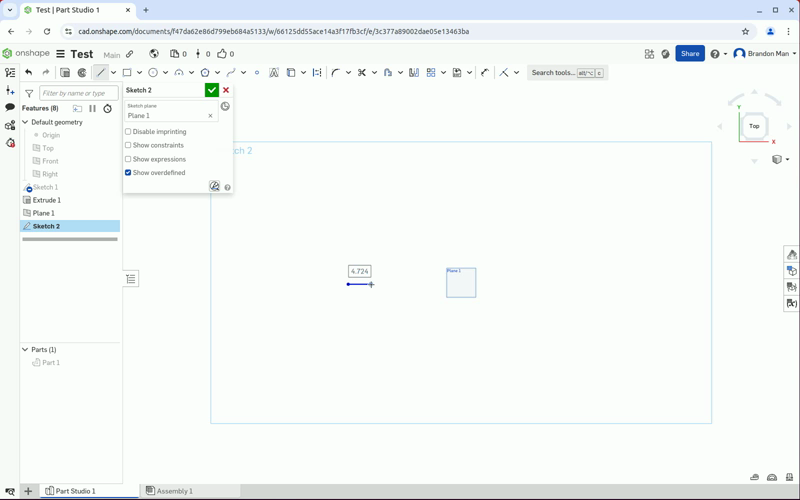
mouse_move(371, 223)
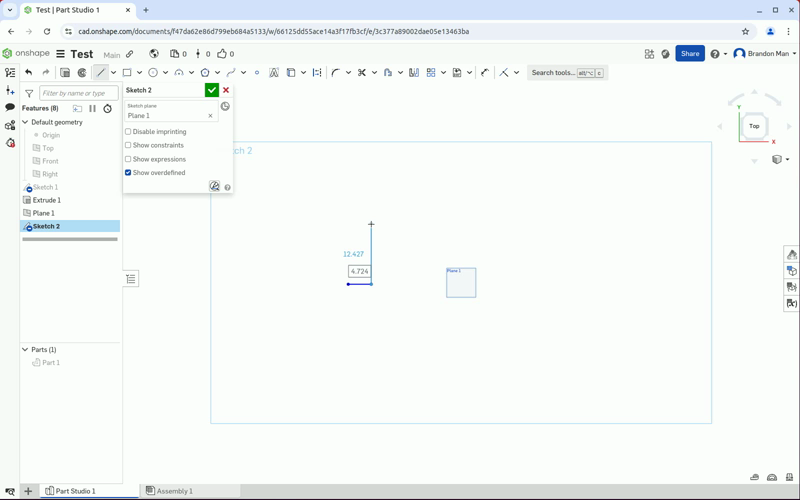
click(371, 223)
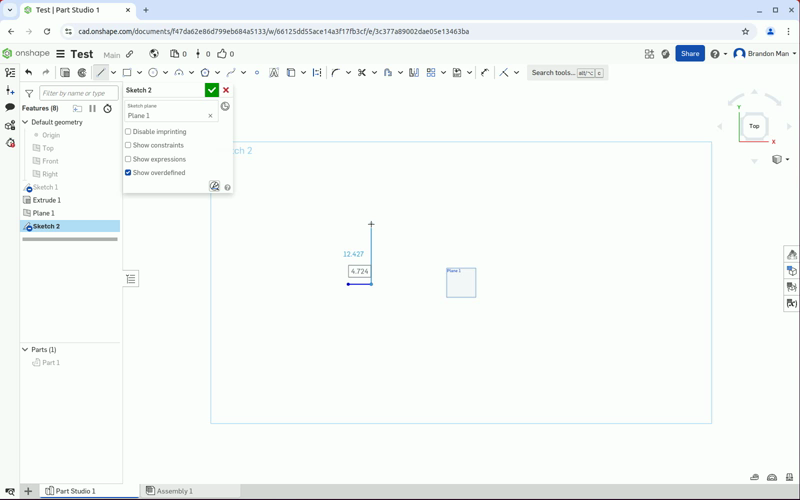
key_up(shift)
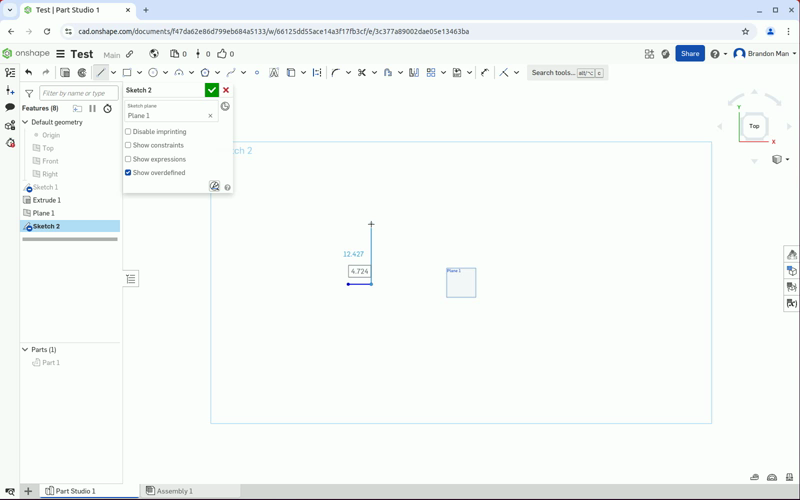
key_down(shift)
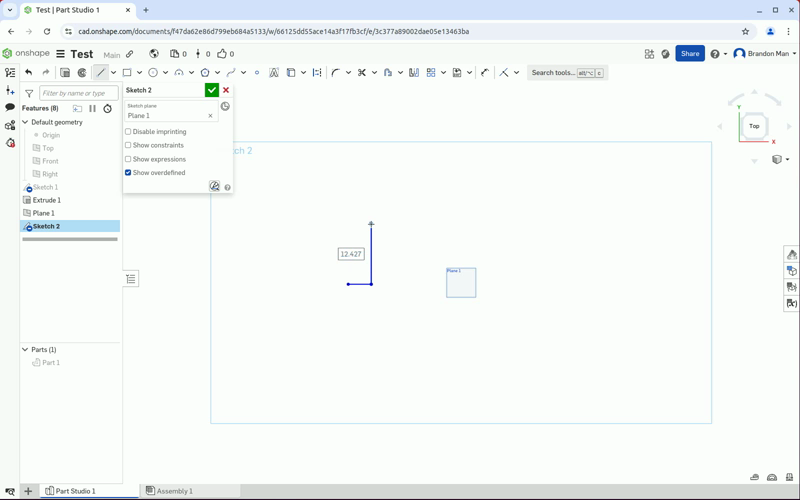
mouse_move(401, 223)
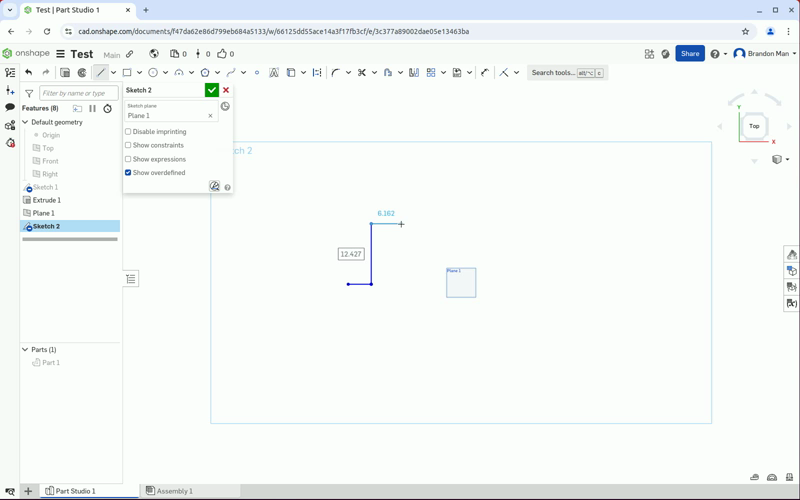
mouse_move(348, 223)
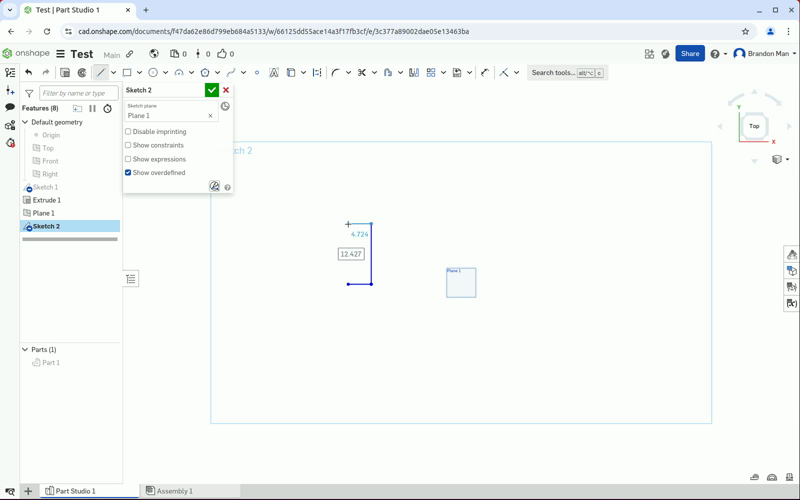
click(348, 223)
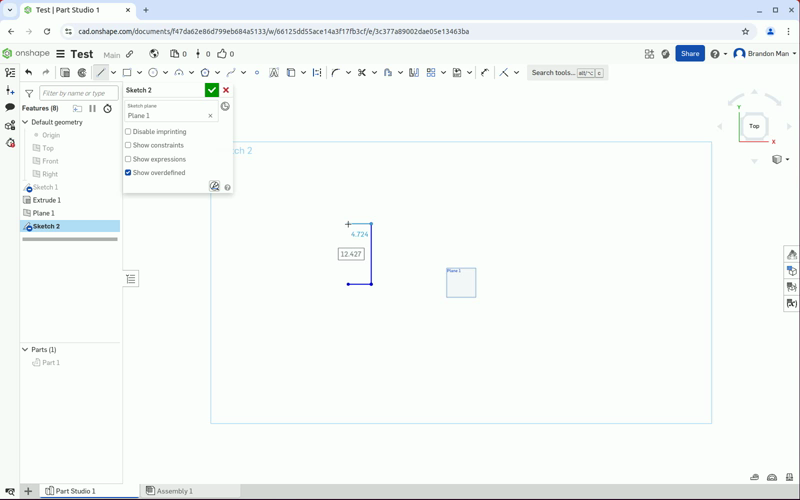
key_up(shift)
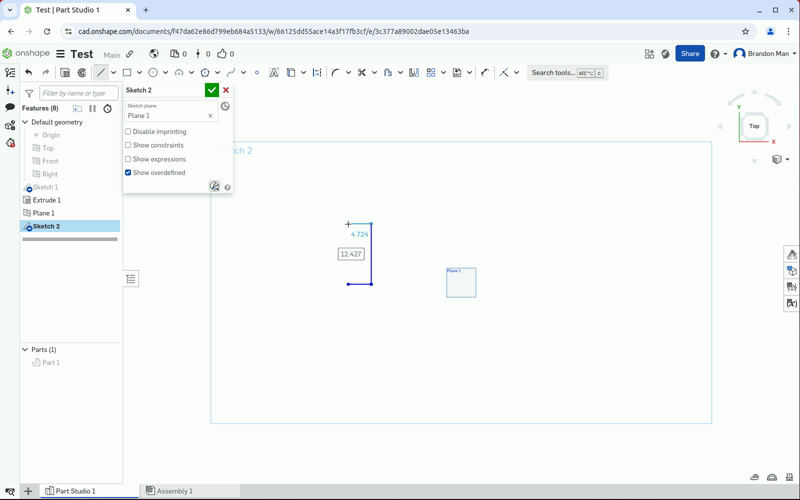
key_down(shift)
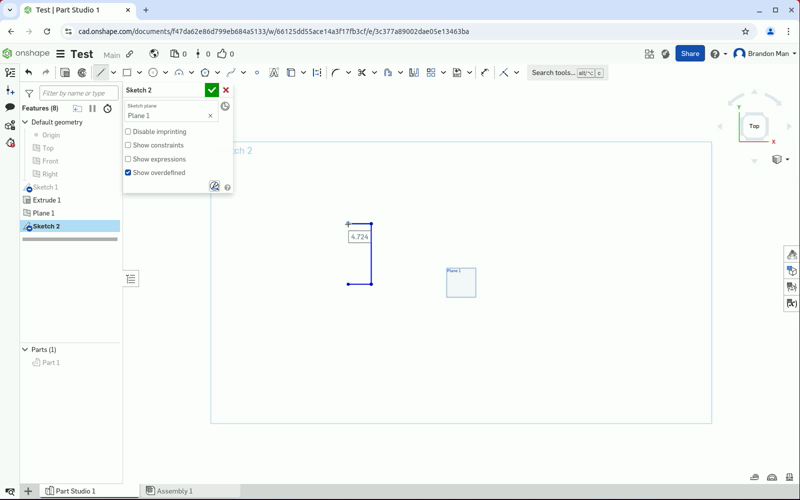
mouse_move(348, 284)
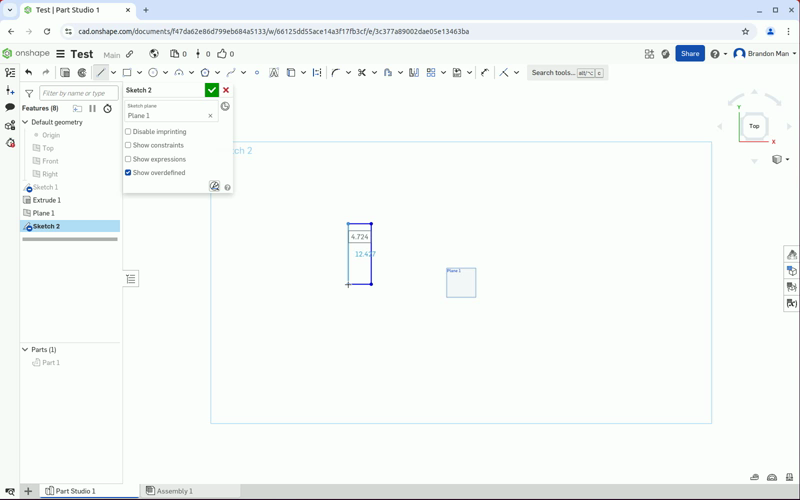
key_up(shift)
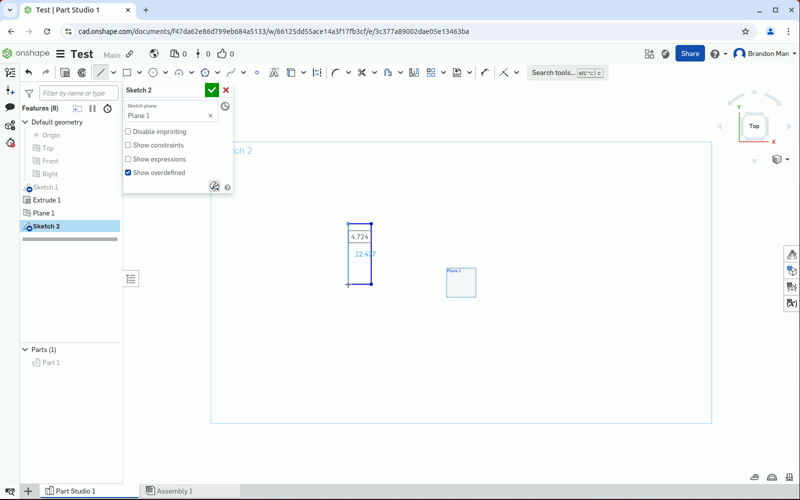
click(348, 284)
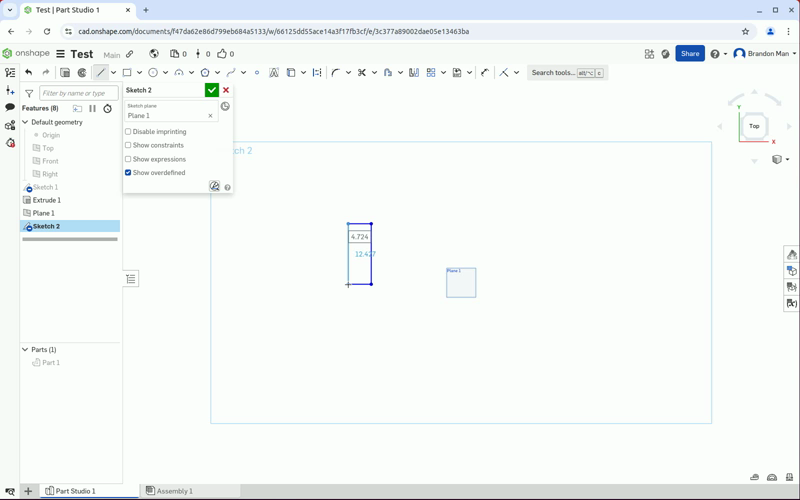
key(esc)
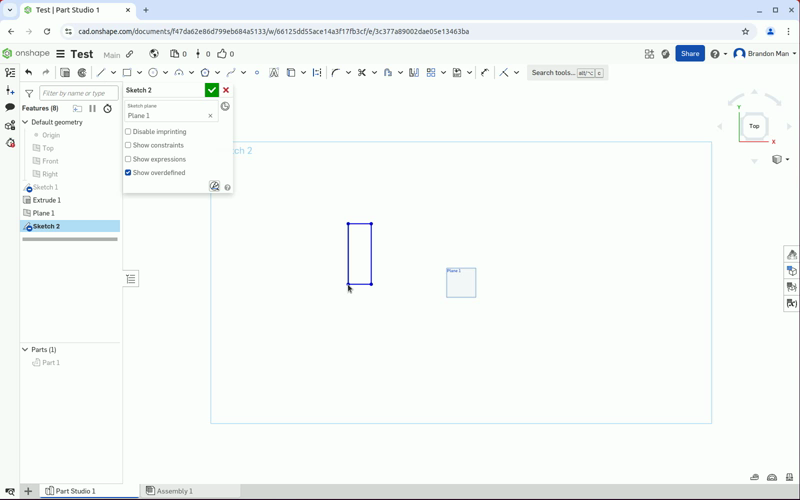
mouse_move(357, 280)
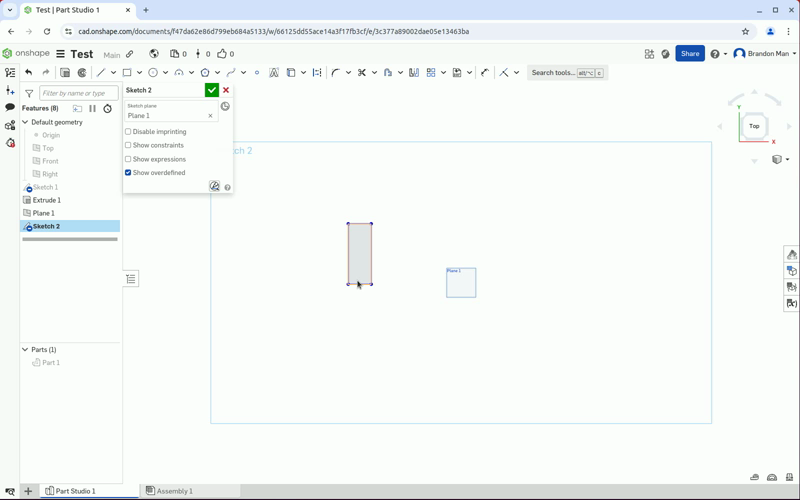
scroll(6)
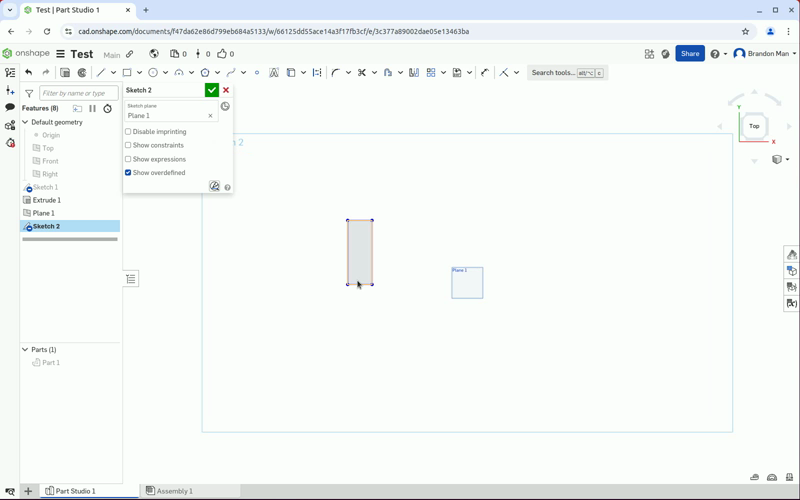
scroll(6)
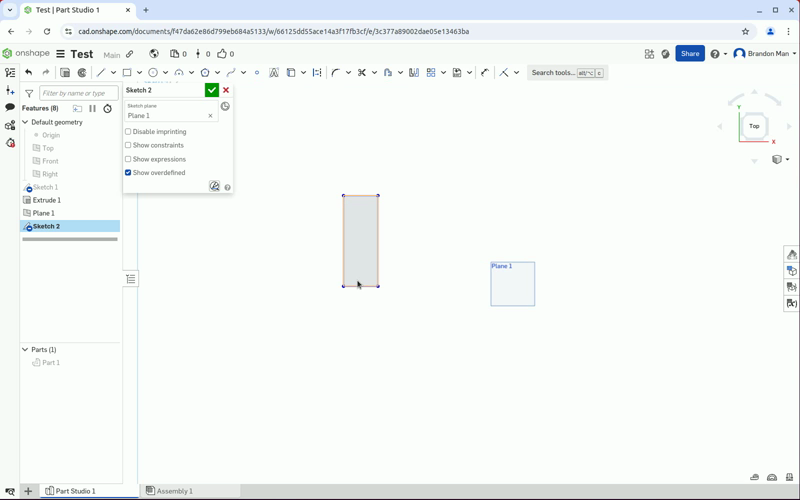
scroll(6)
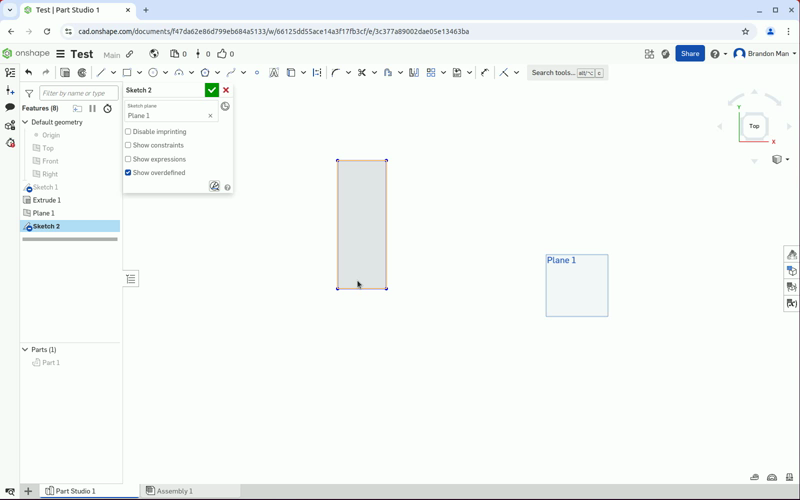
scroll(6)
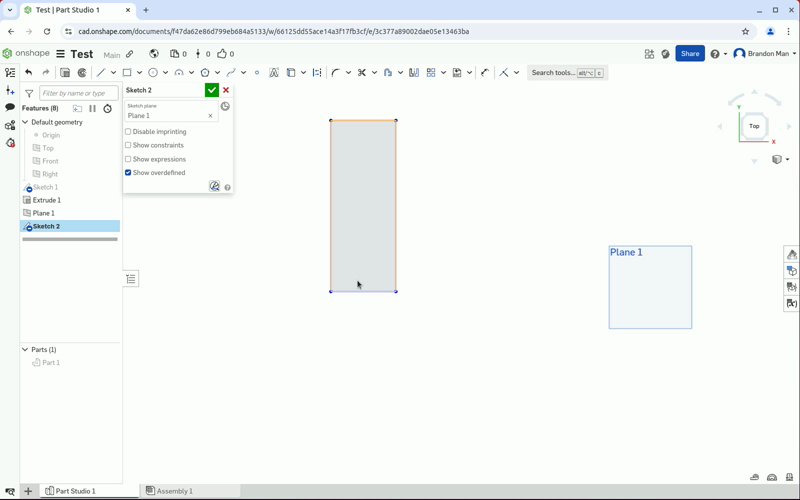
scroll(6)
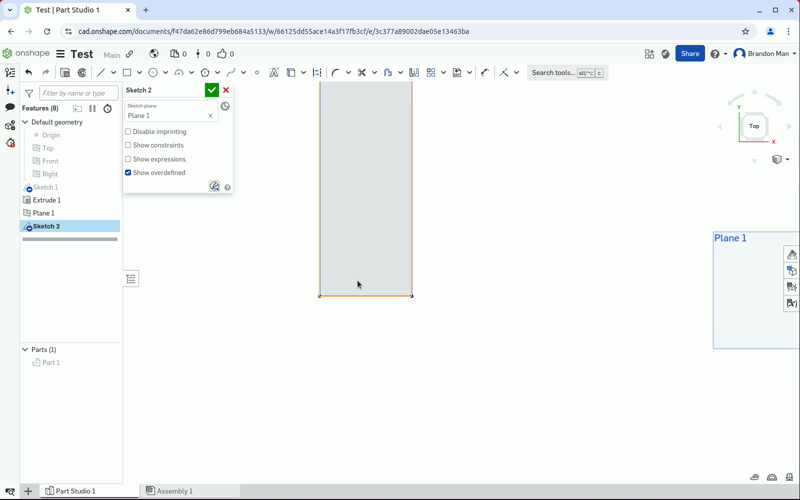
scroll(6)
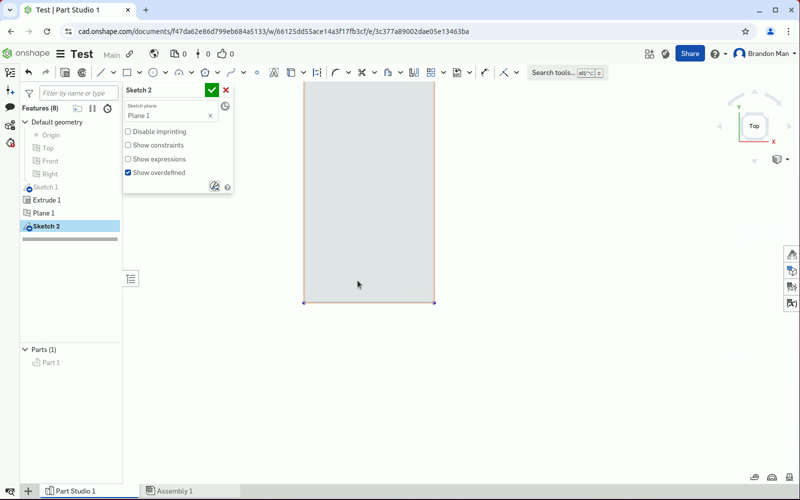
scroll(6)
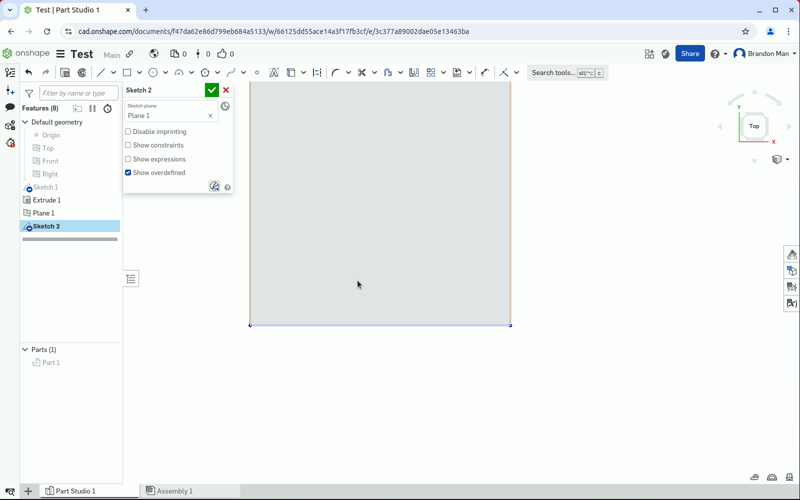
click(357, 280)
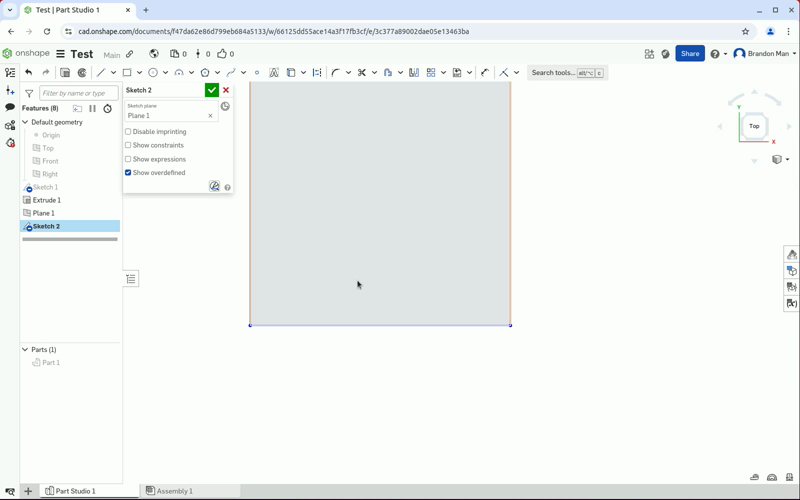
scroll(-6)
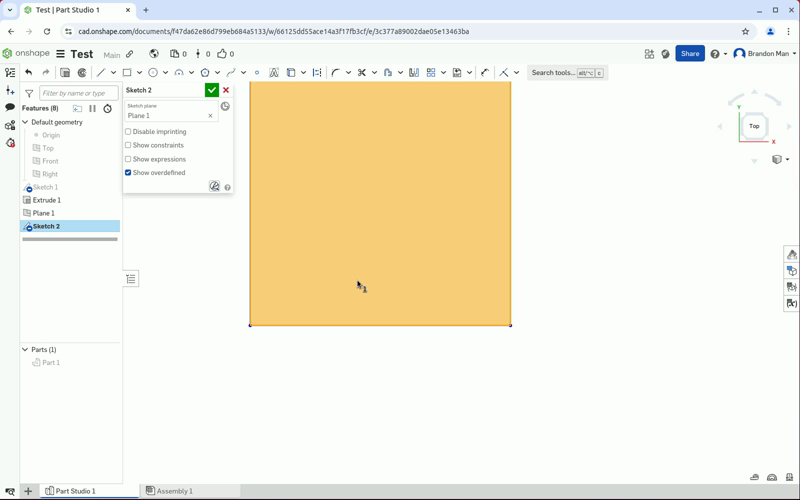
scroll(-6)
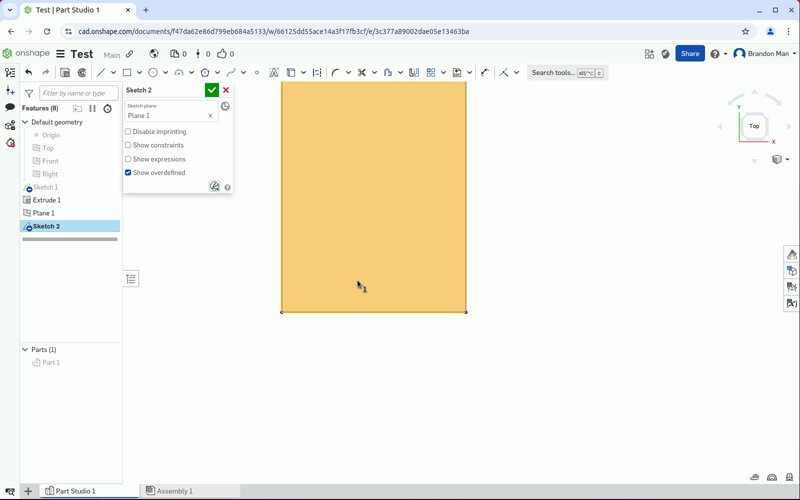
scroll(-6)
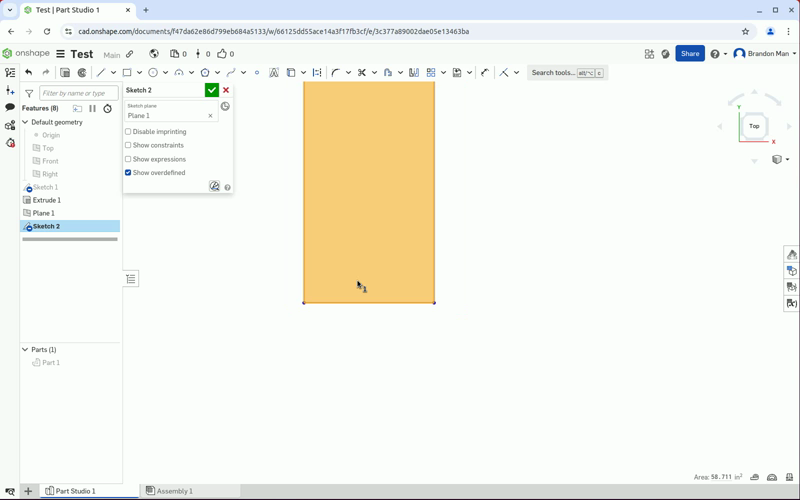
scroll(-6)
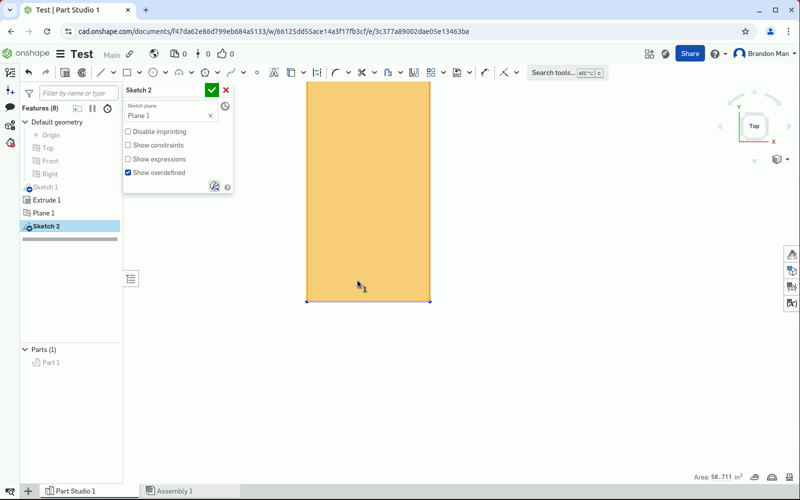
scroll(-6)
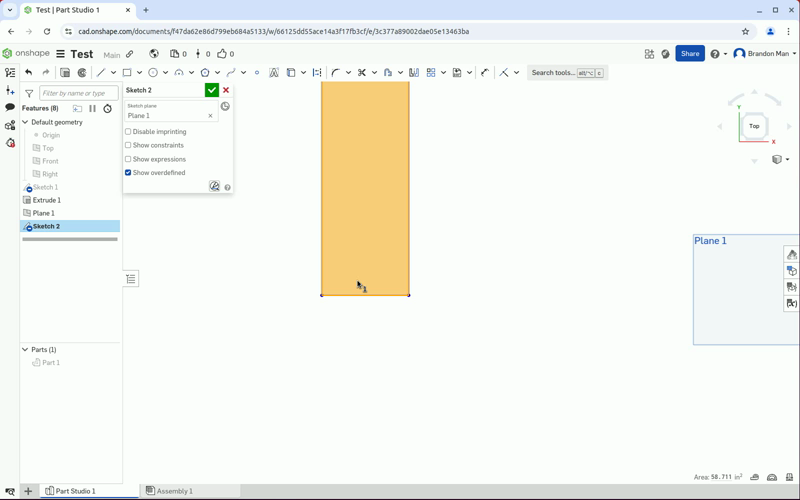
scroll(-6)
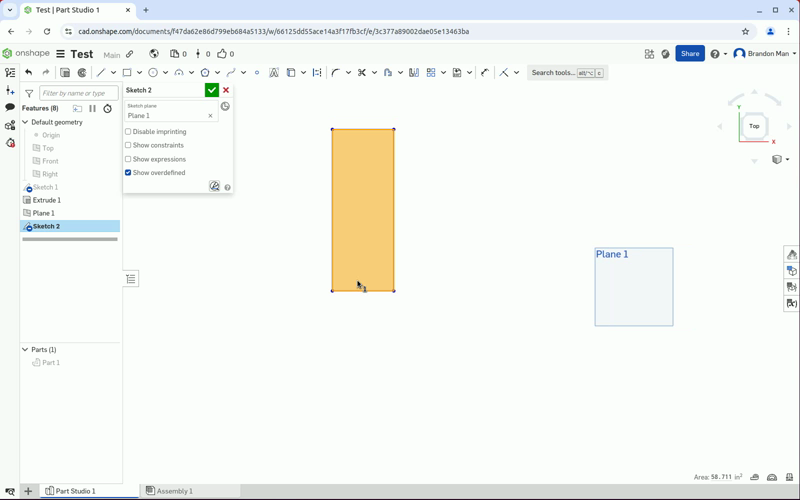
scroll(-6)
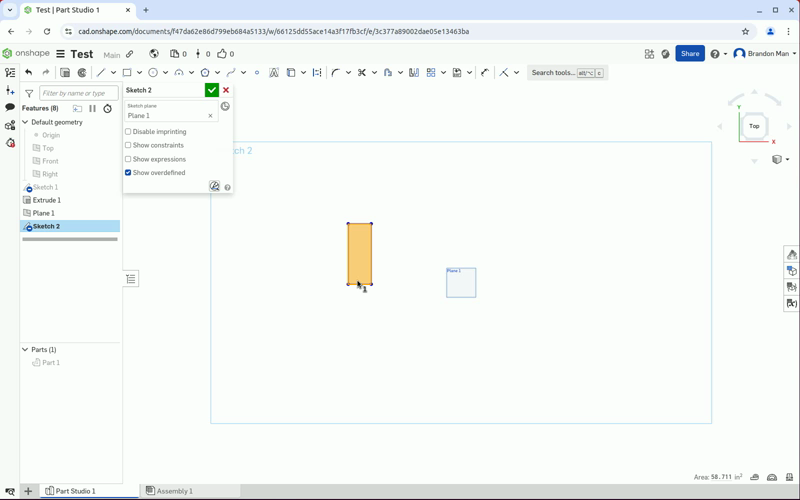
mouse_move(73, 352)
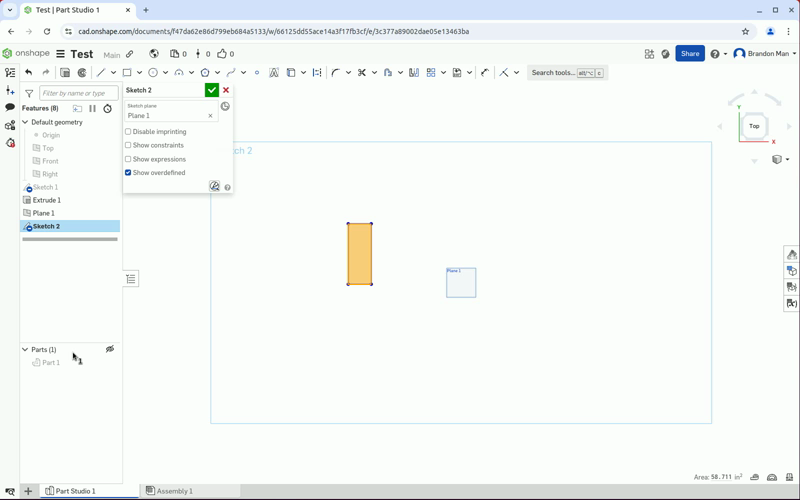
key(shift+y)
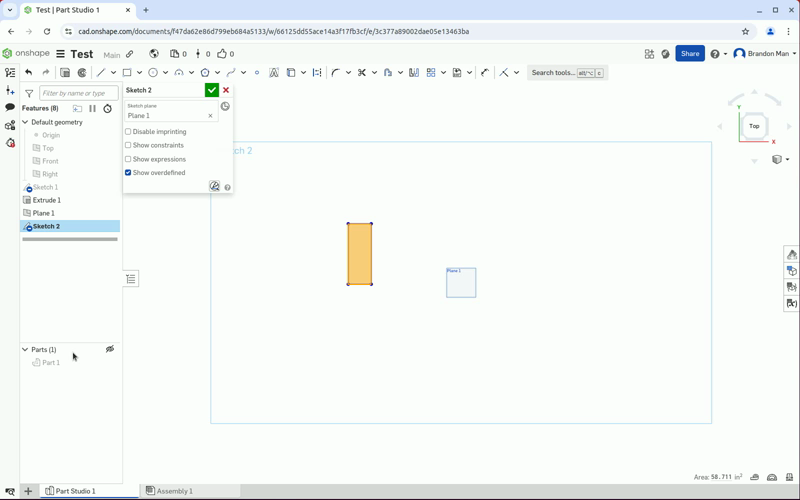
key(shift+e)
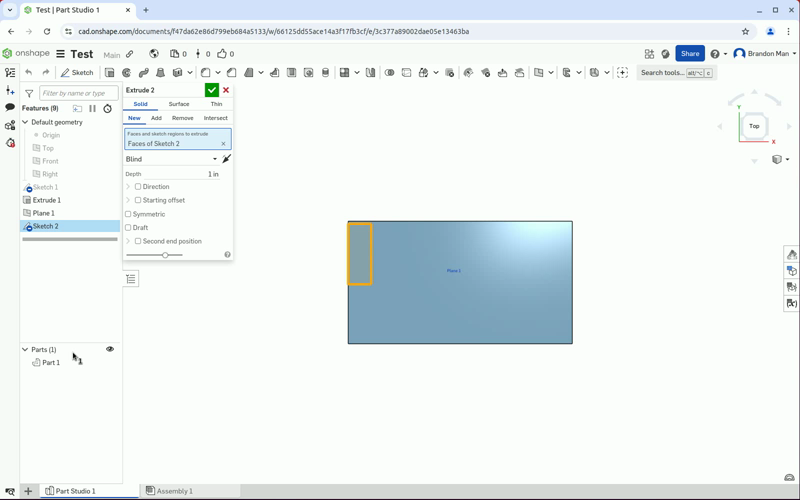
mouse_move(143, 106)
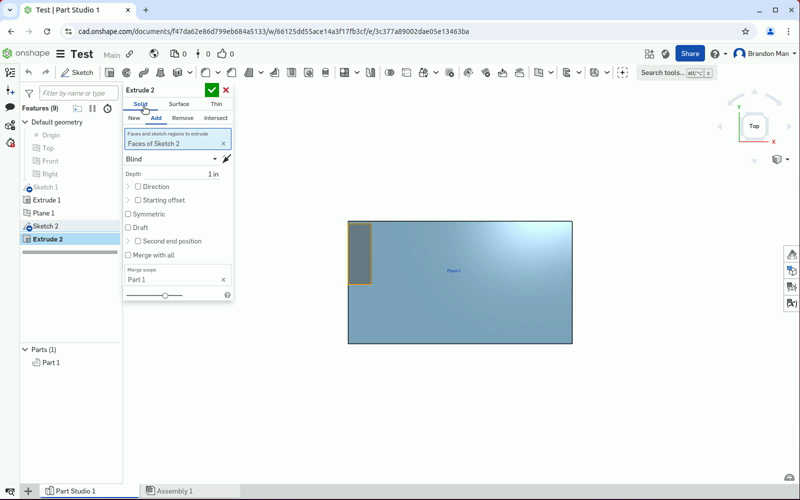
click(143, 106)
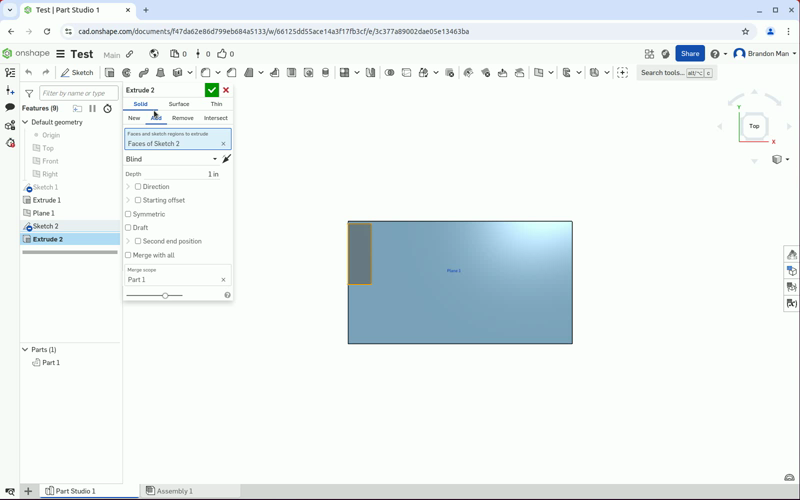
mouse_move(186, 120)
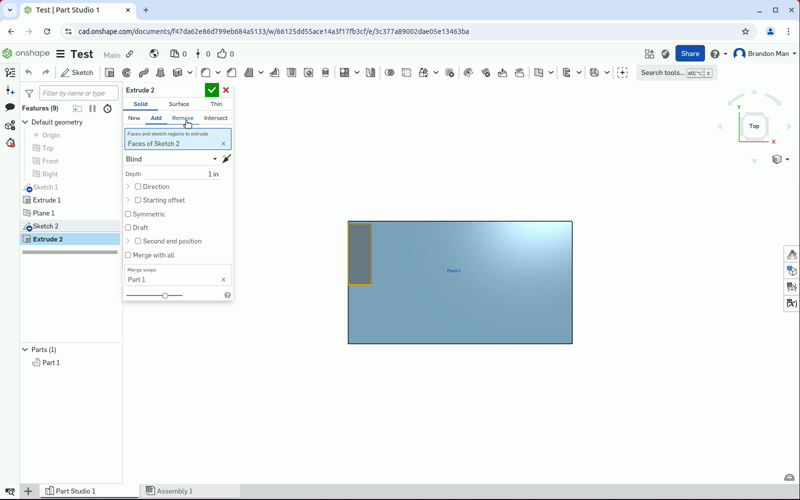
click(186, 120)
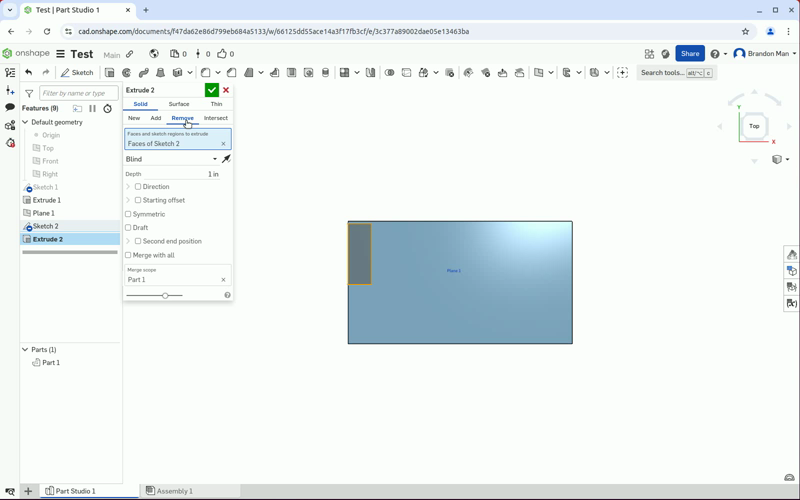
key(tab, 4)
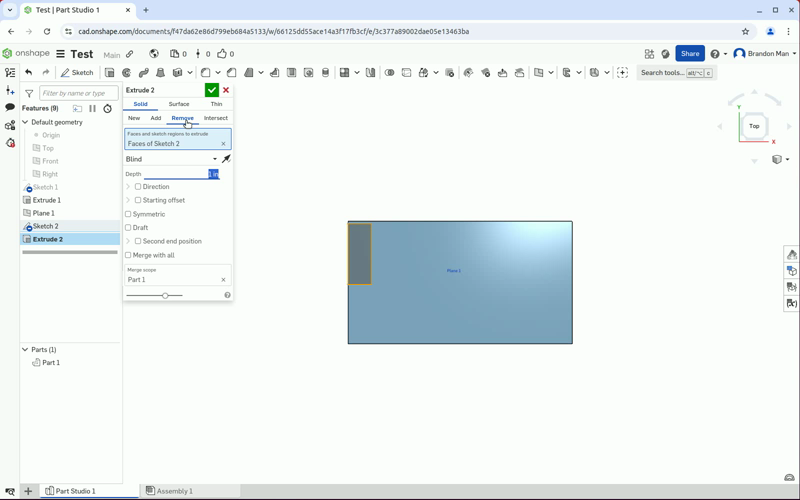
text(12.517)
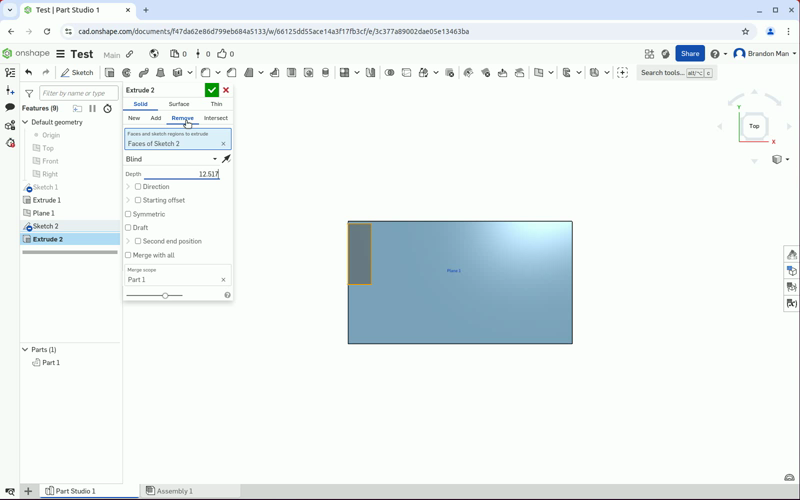
key(tab, 6)
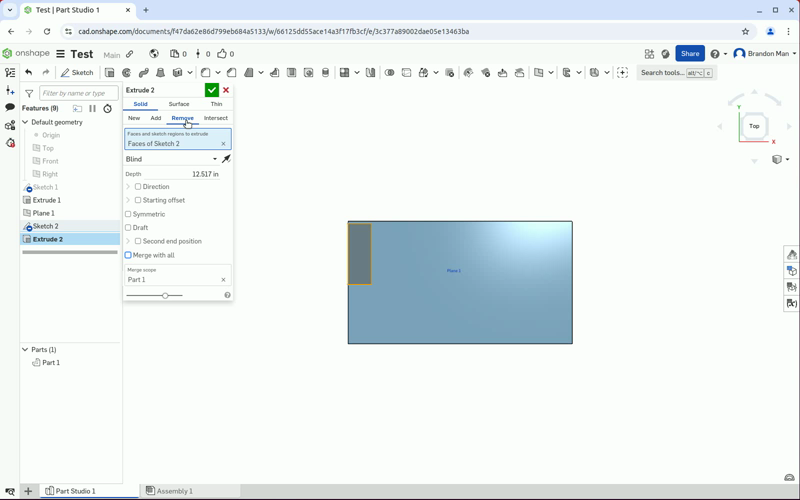
key(space)
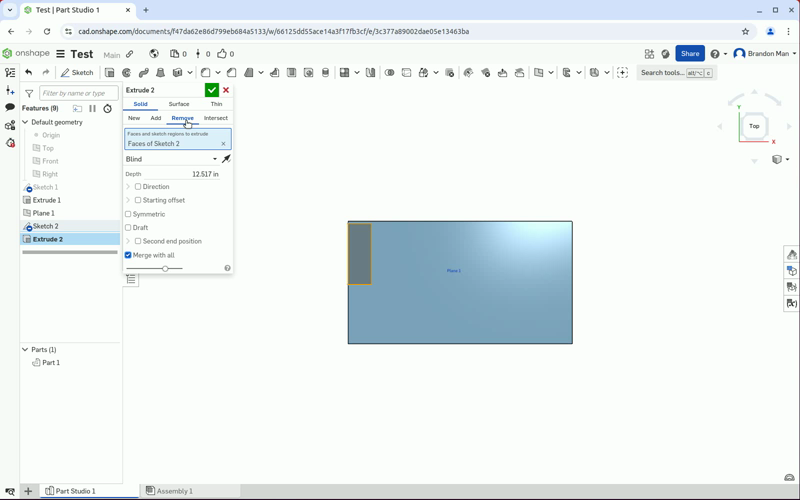
key(enter)
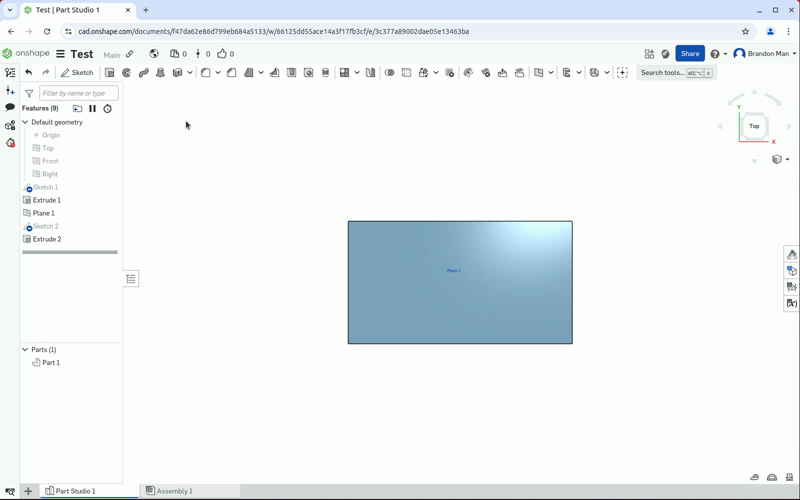
key(shift+h)
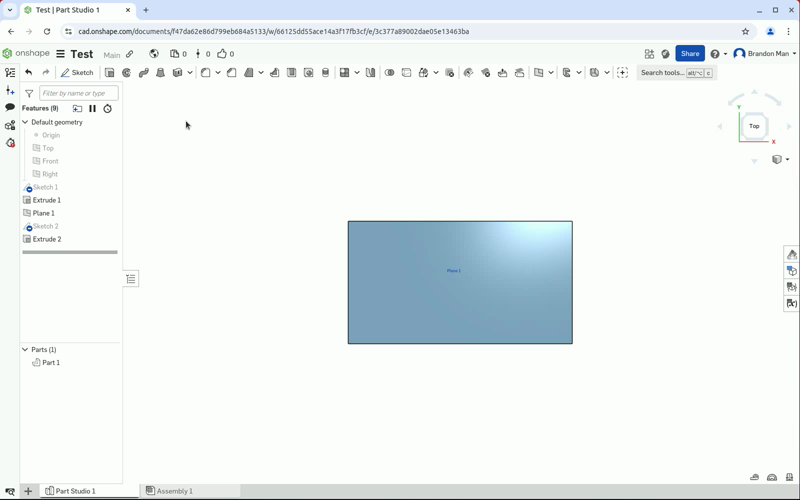
key(shift+h)
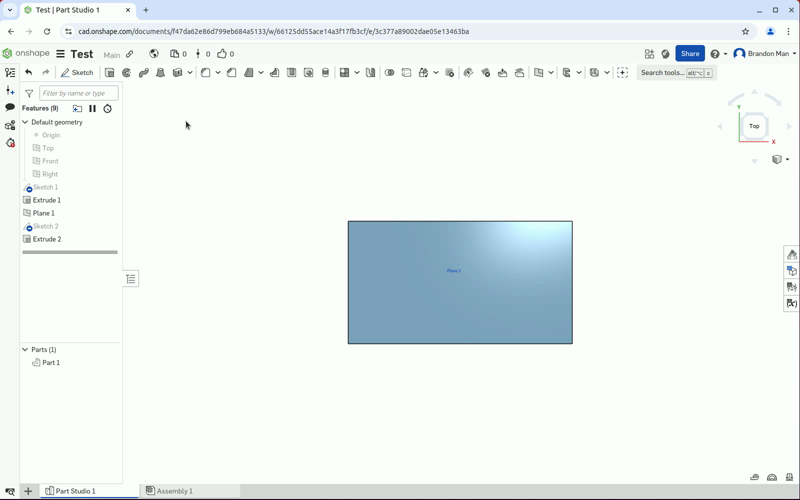
mouse_move(73, 189)
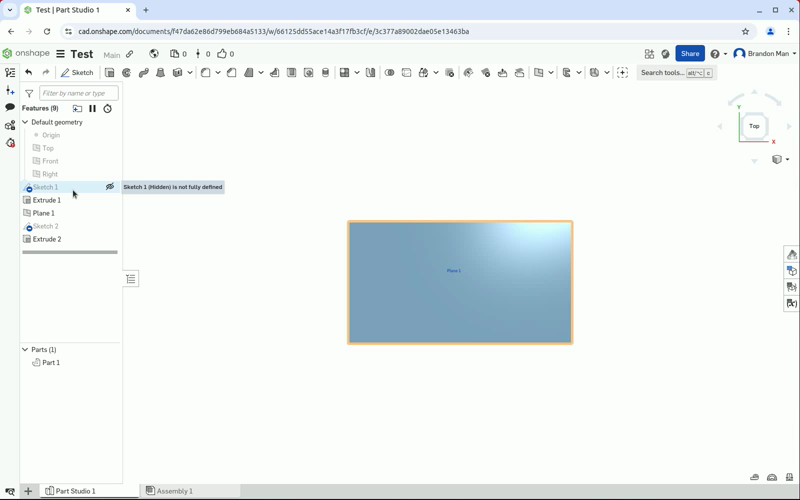
click(73, 189)
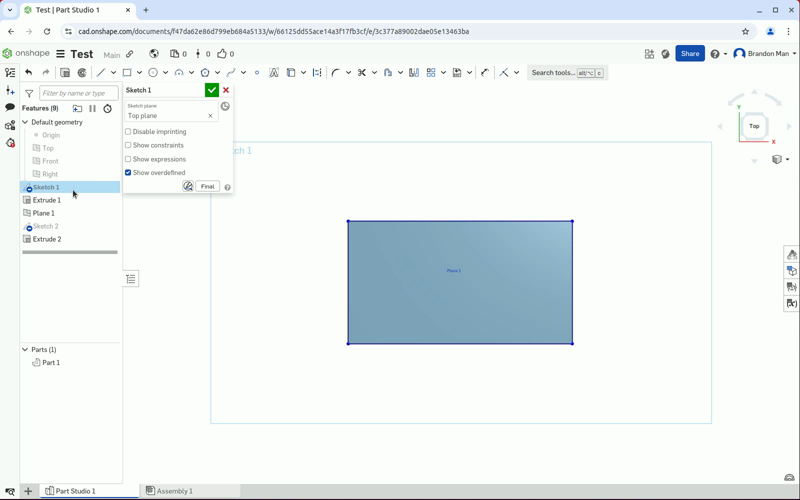
mouse_move(229, 92)
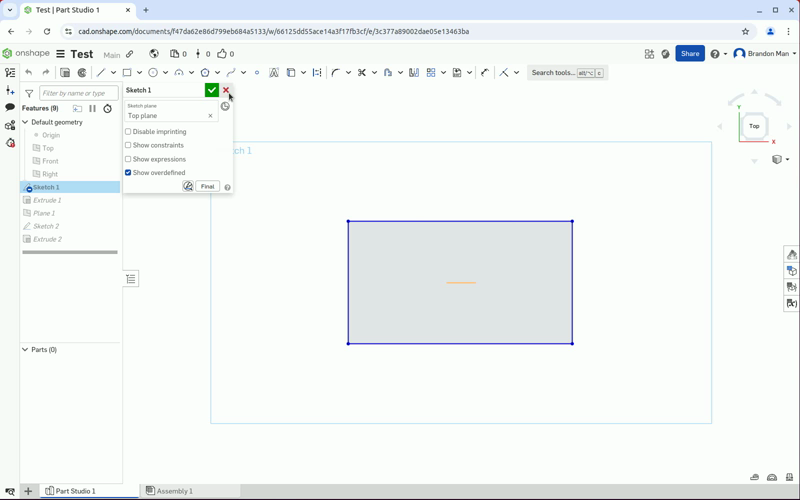
click(229, 92)
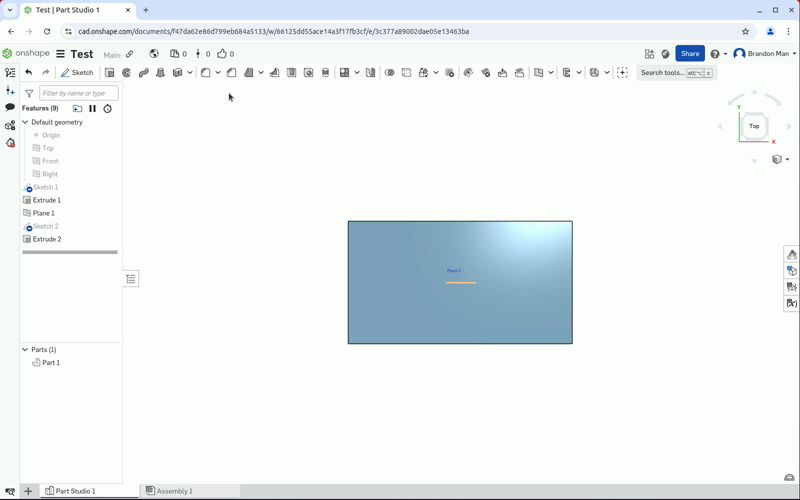
mouse_move(73, 352)
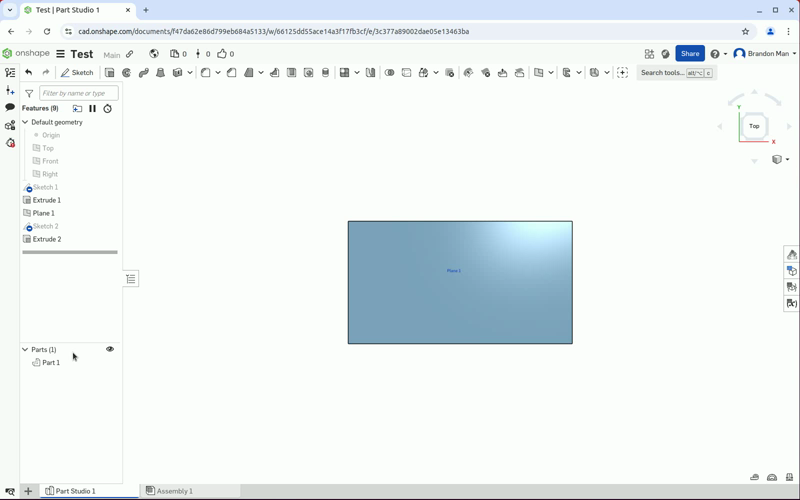
key(y)
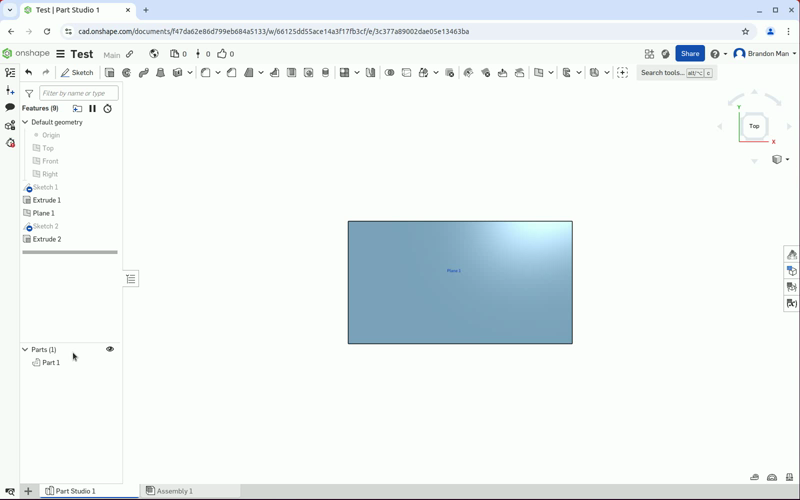
key(shift+p)
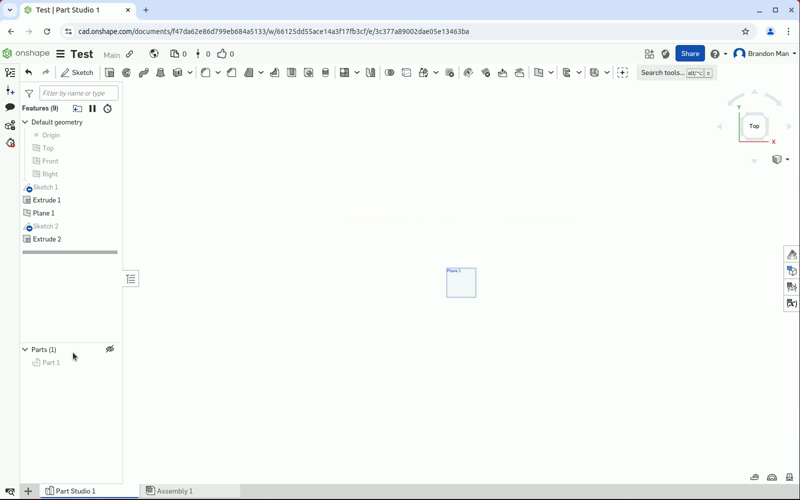
key(space)
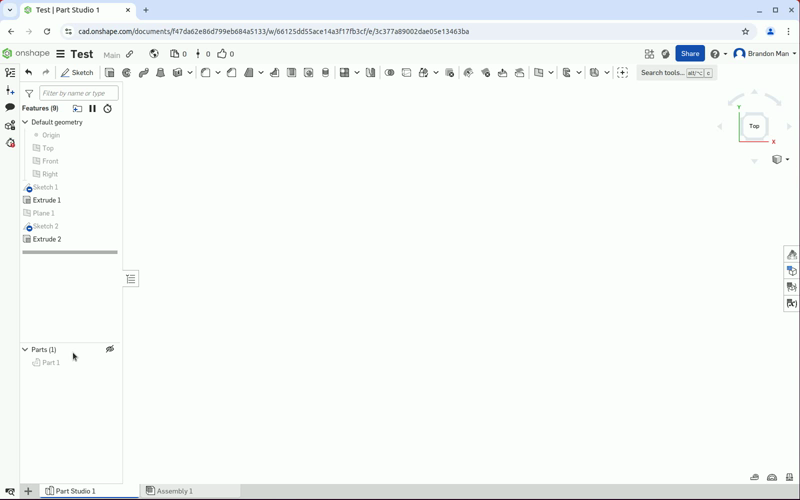
key_down(shift)
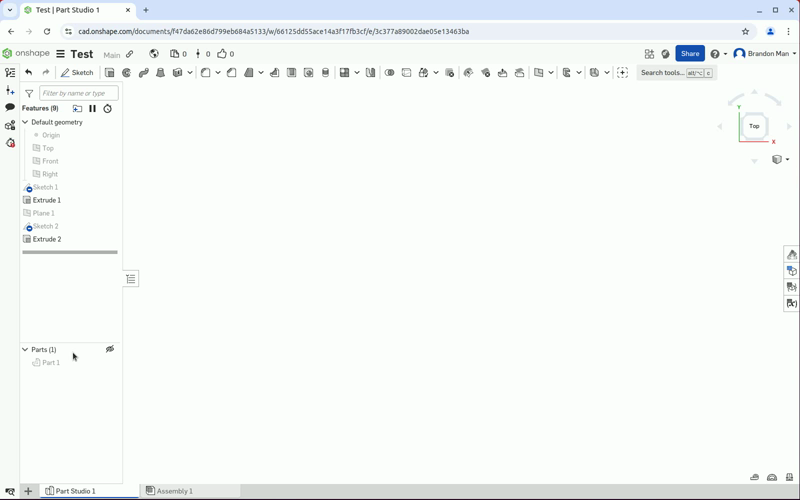
key(up)
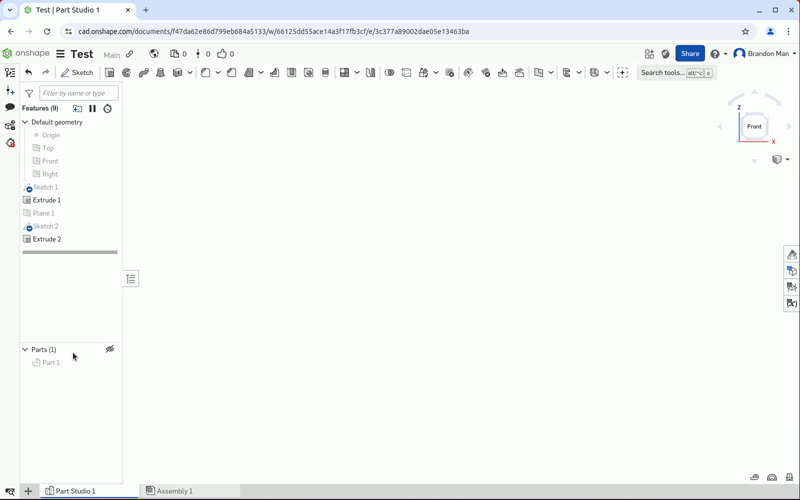
key_up(shift)
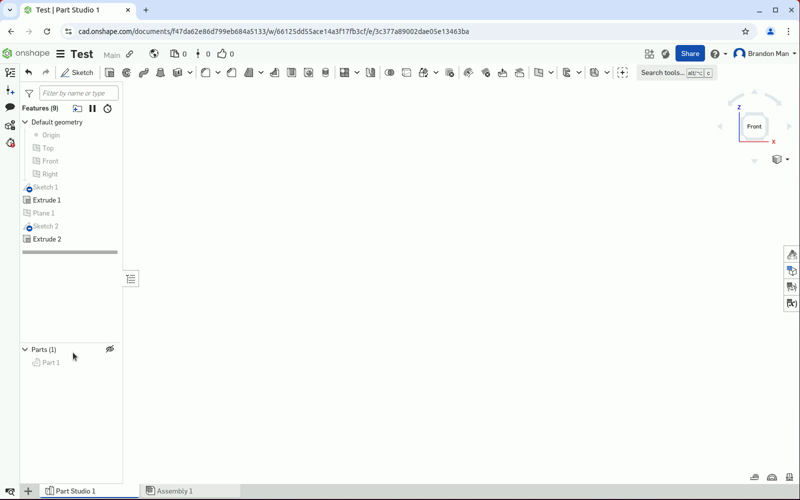
key(space)
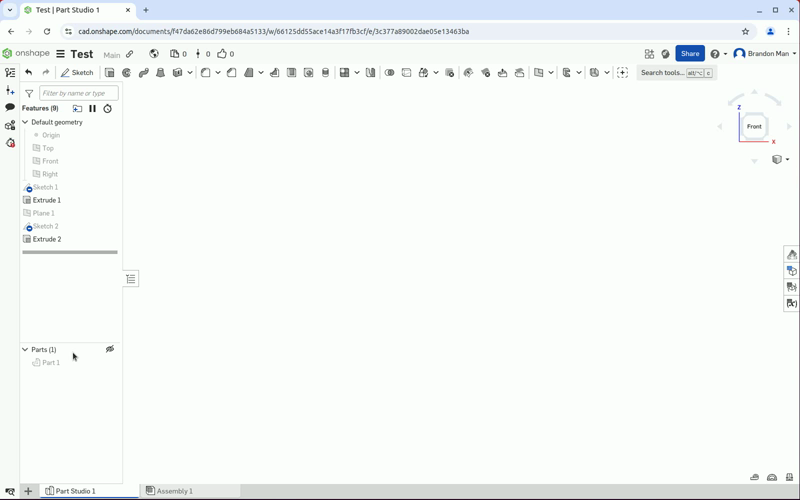
key_down(shift)
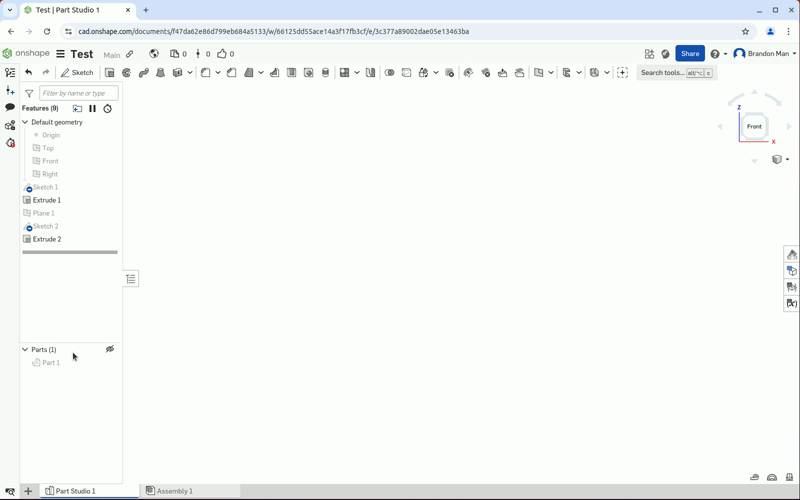
key(left)
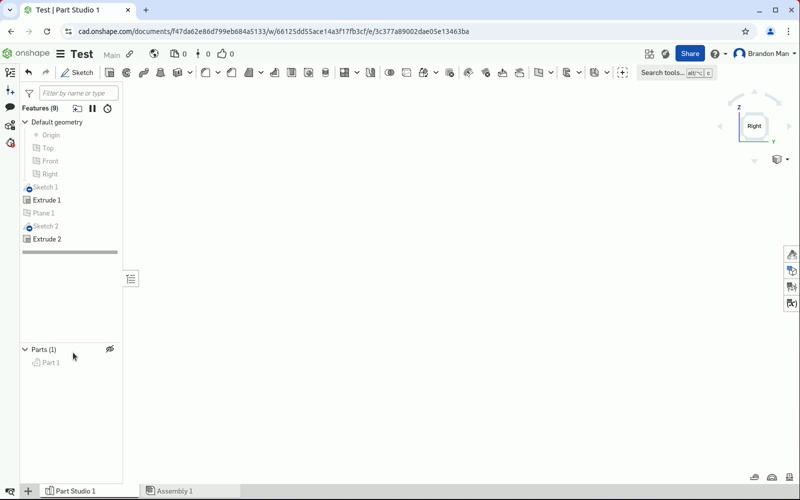
key_up(shift)
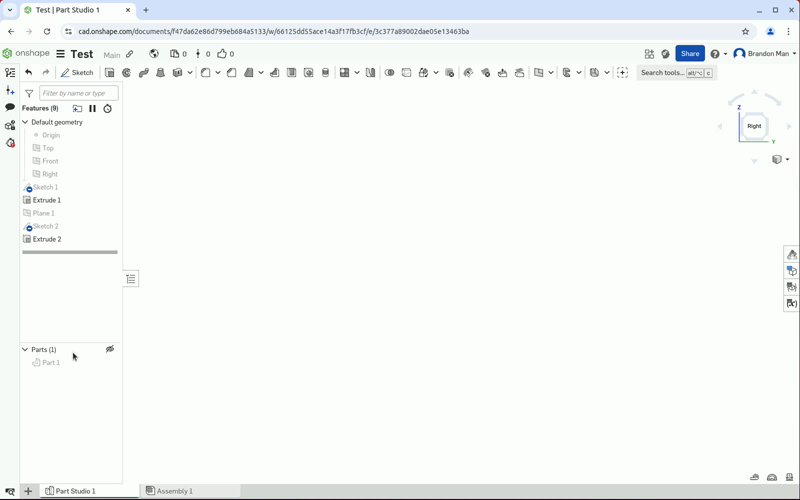
mouse_move(73, 352)
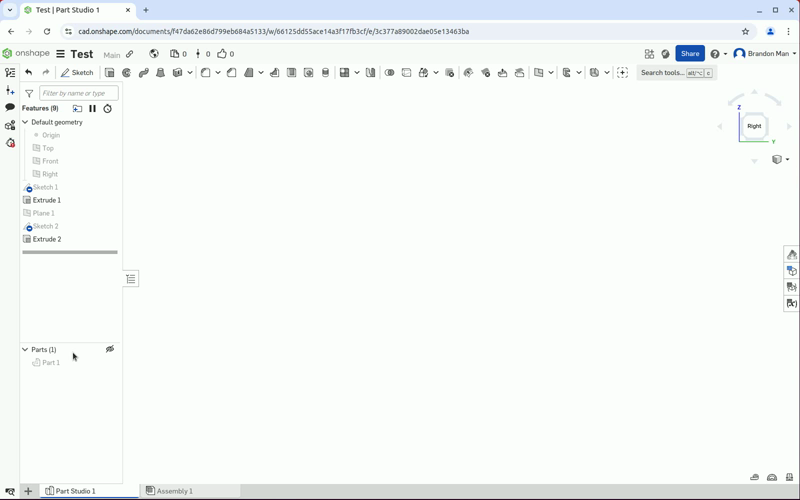
key(shift+y)
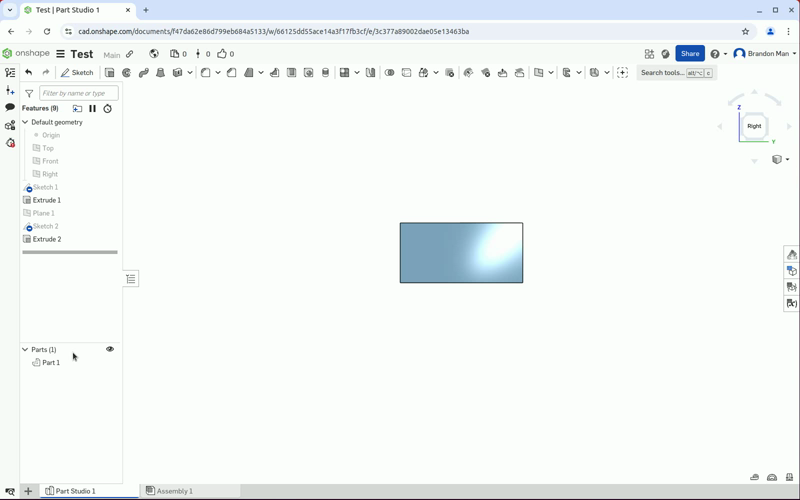
mouse_move(541, 75)
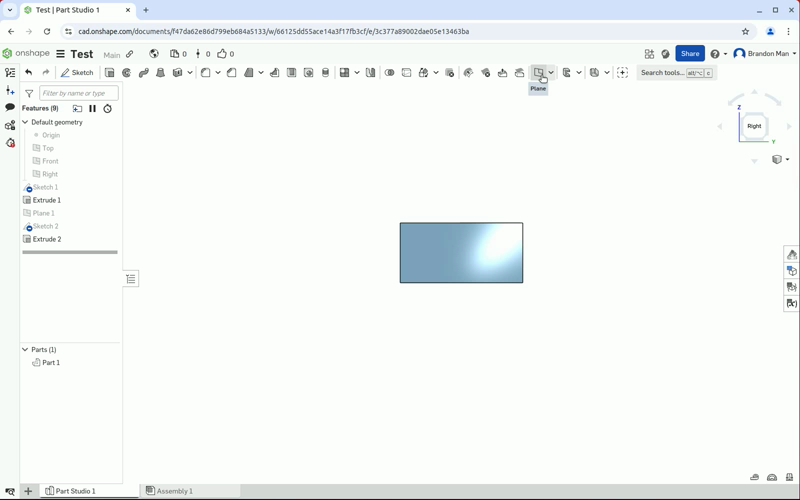
click(541, 75)
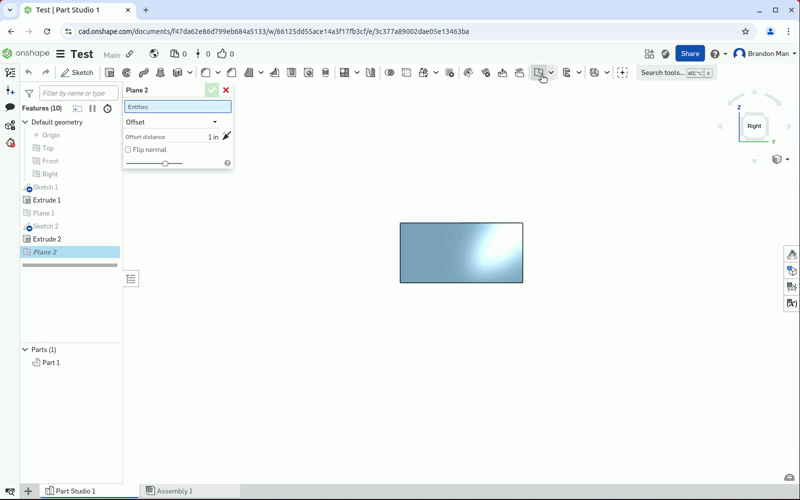
mouse_move(73, 176)
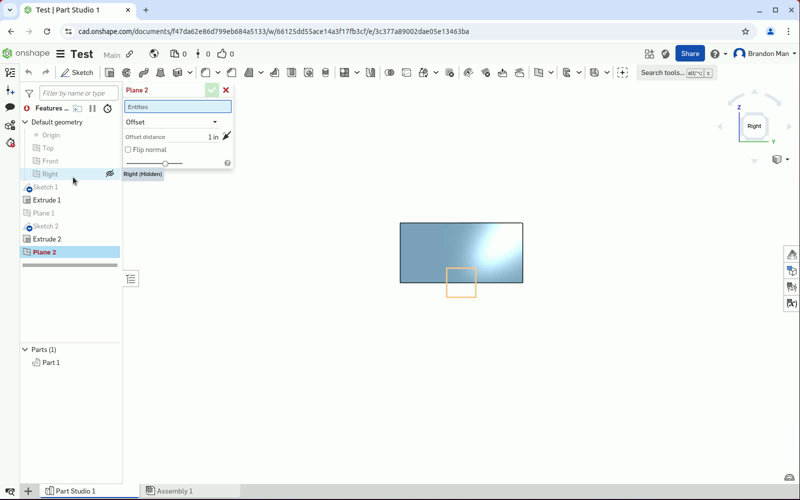
click(73, 176)
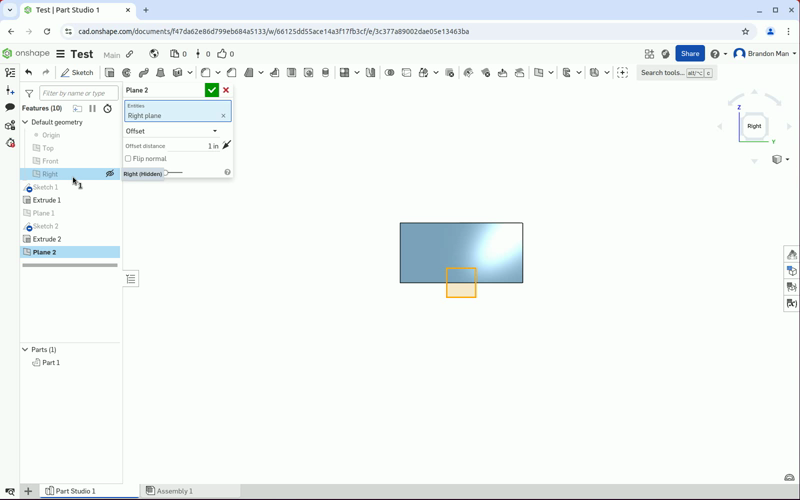
key(tab, 2)
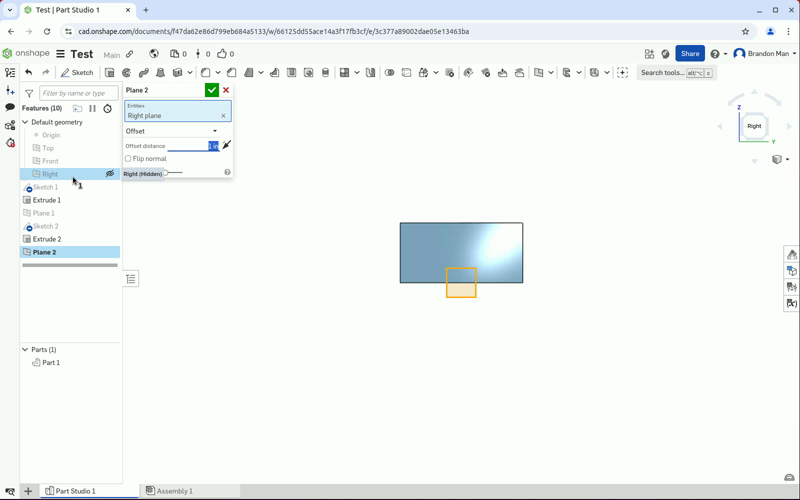
text(23.108)
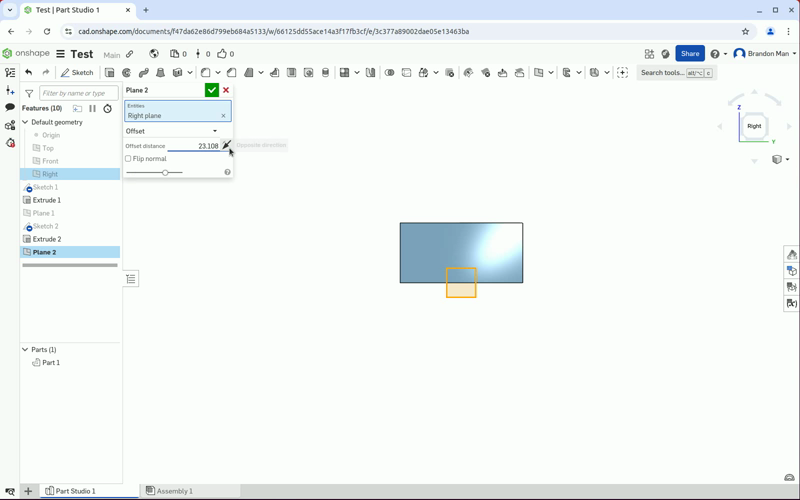
mouse_move(229, 147)
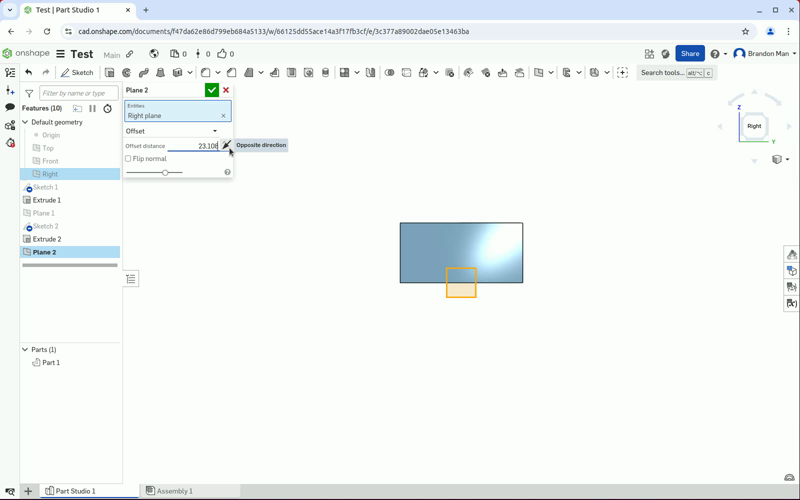
click(229, 147)
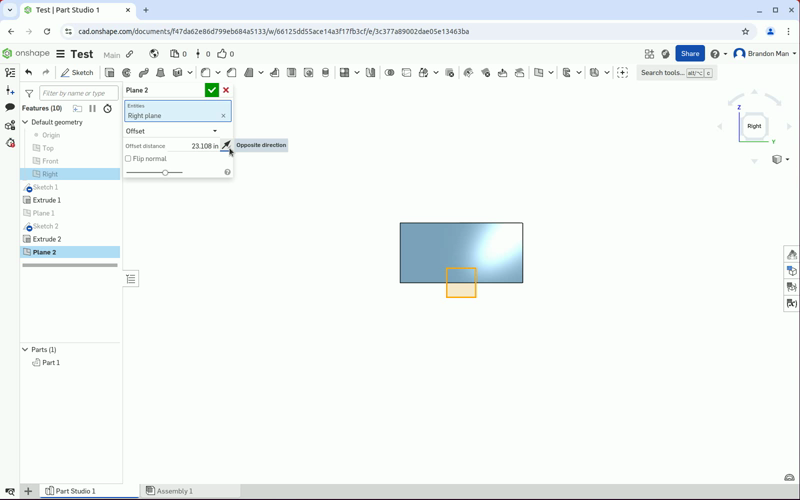
key(enter, 2)
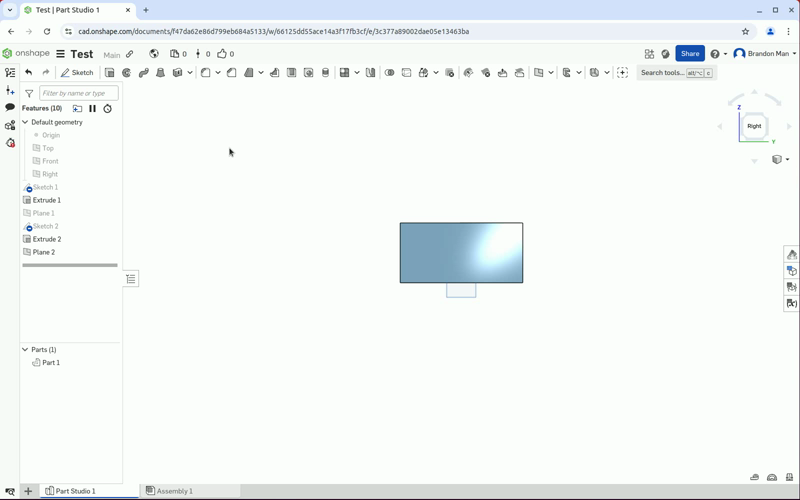
key(shift+s)
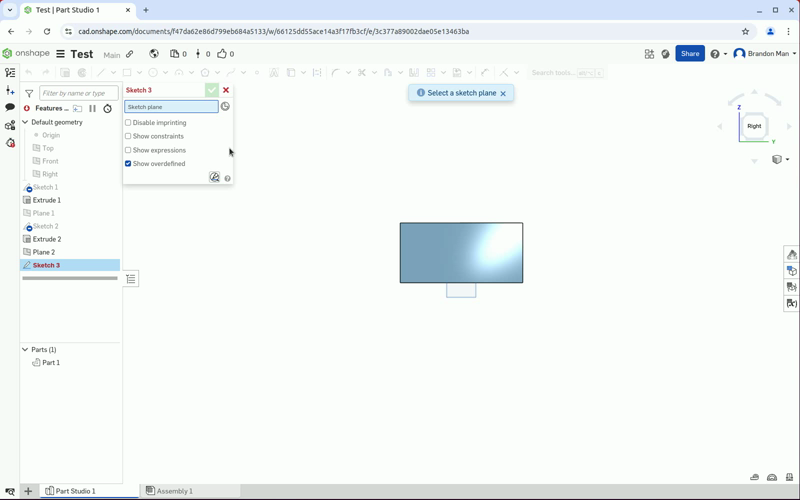
mouse_move(73, 254)
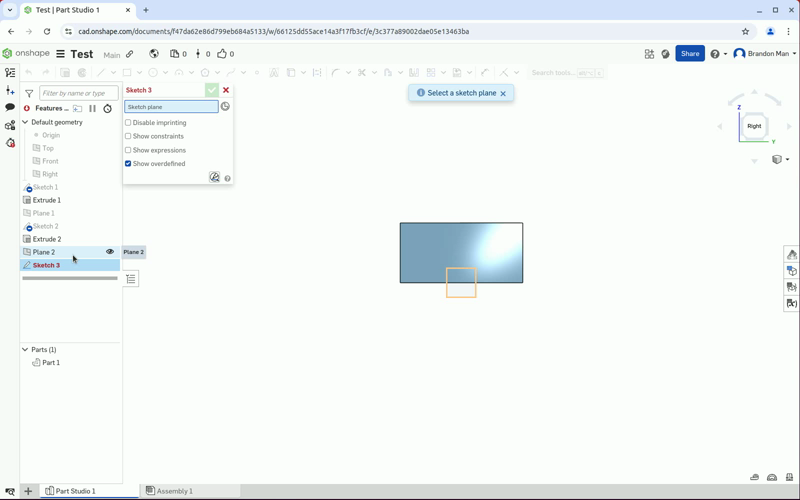
click(73, 254)
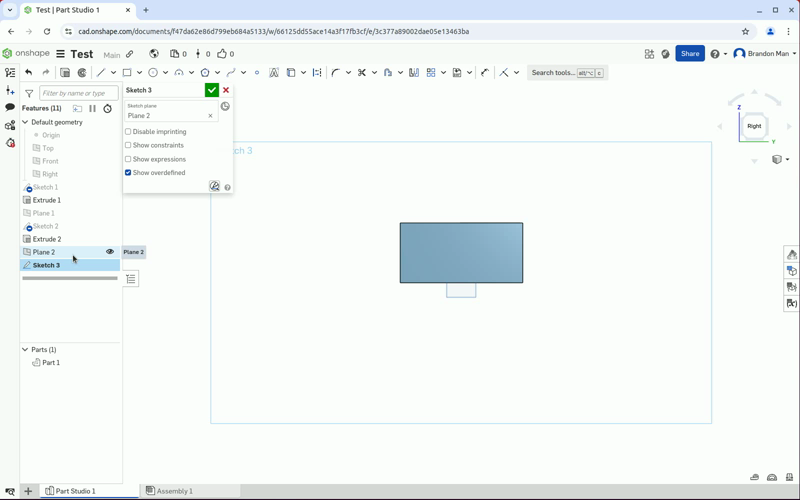
mouse_move(73, 352)
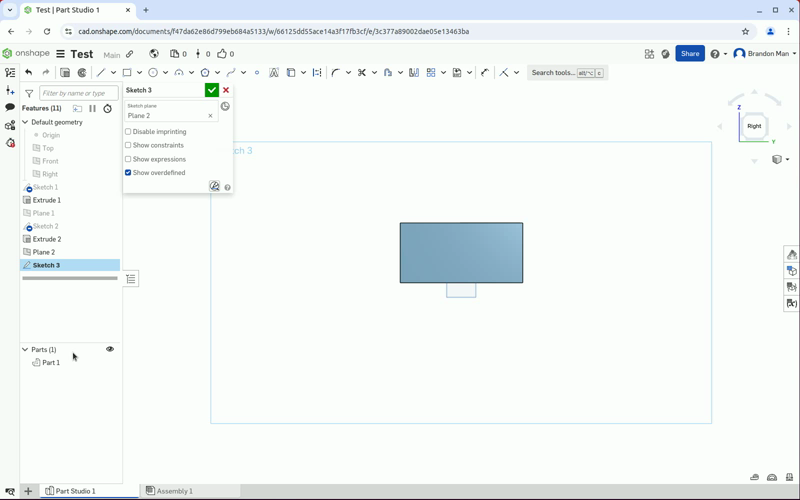
key(y)
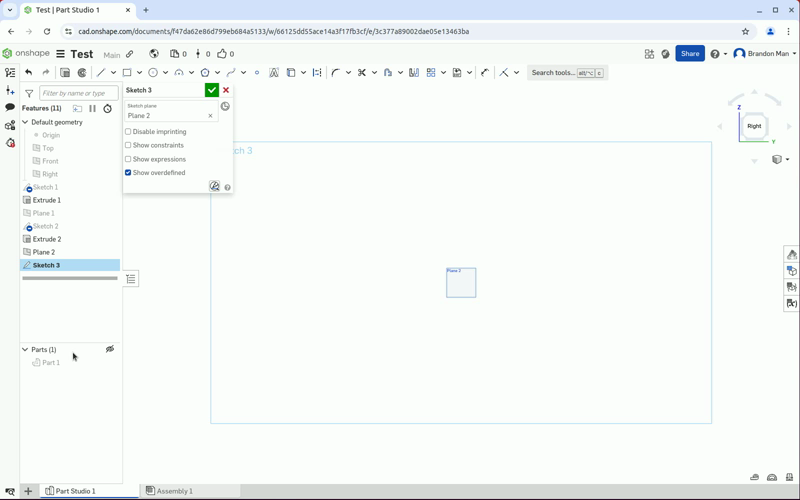
key(l)
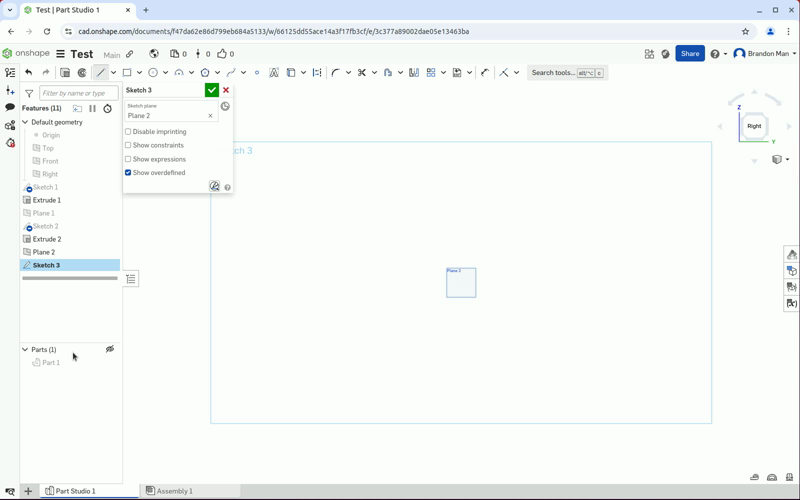
key_down(shift)
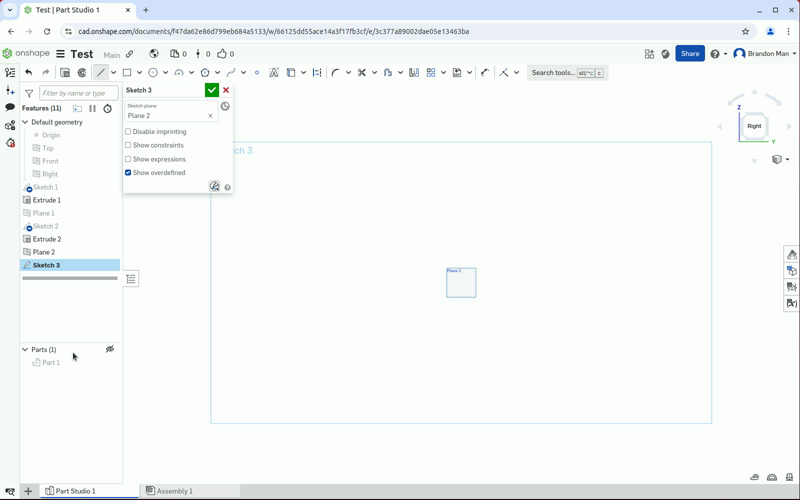
mouse_move(418, 271)
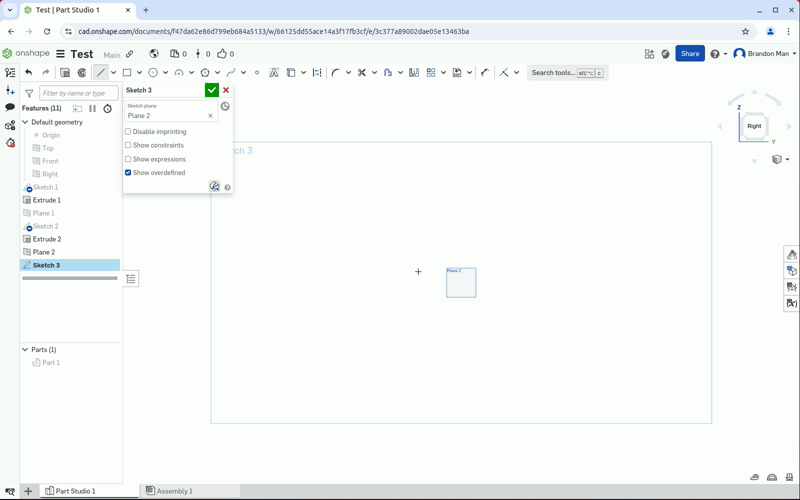
click(418, 271)
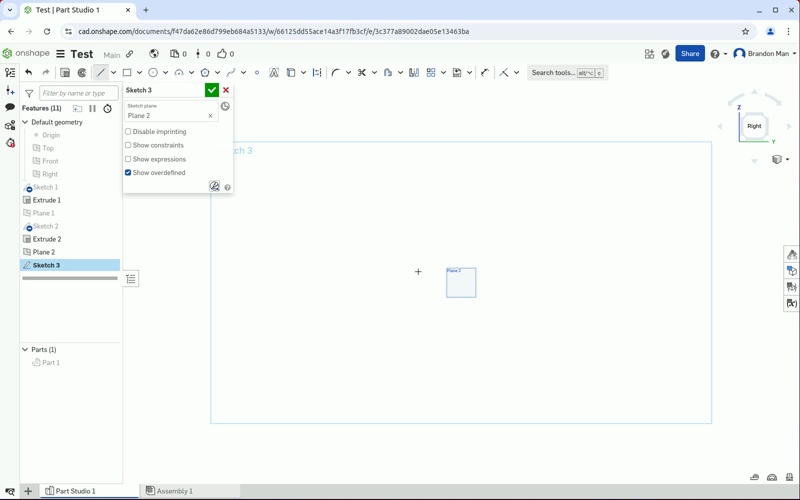
key_up(shift)
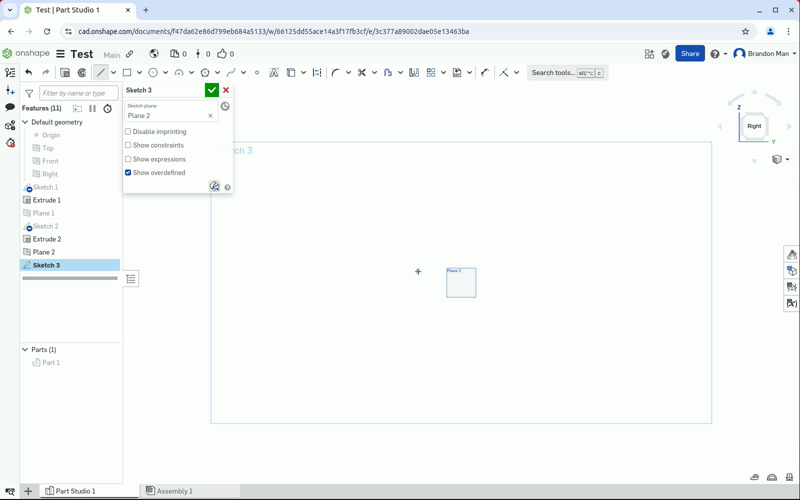
key_down(shift)
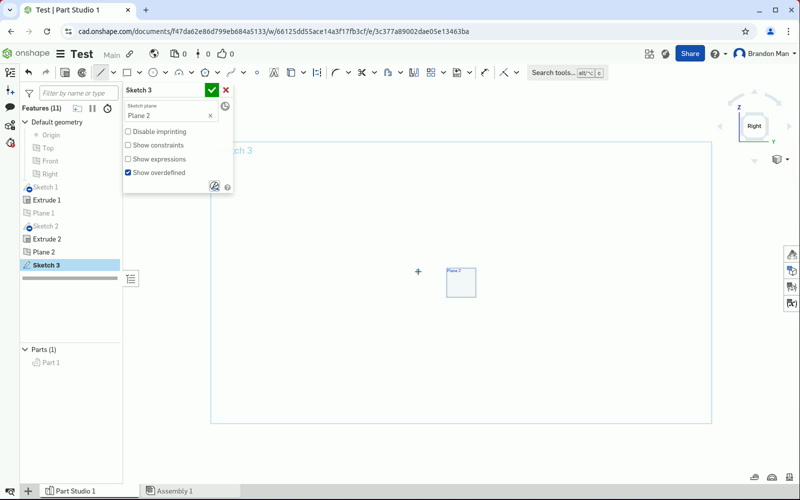
mouse_move(448, 271)
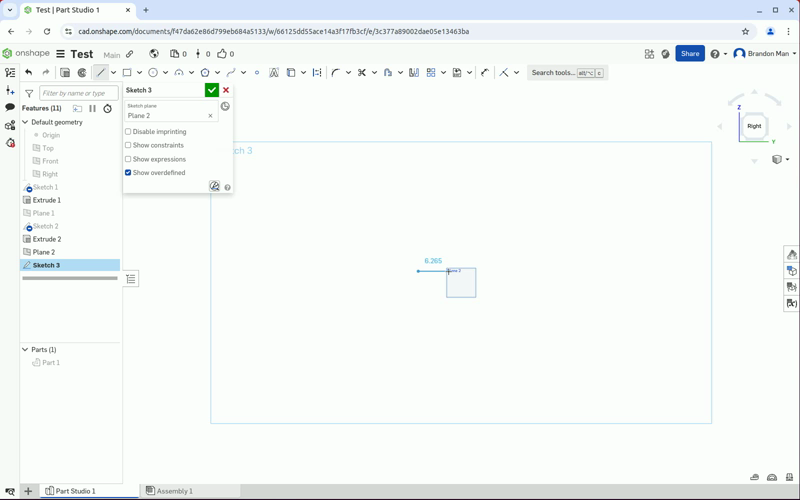
mouse_move(452, 271)
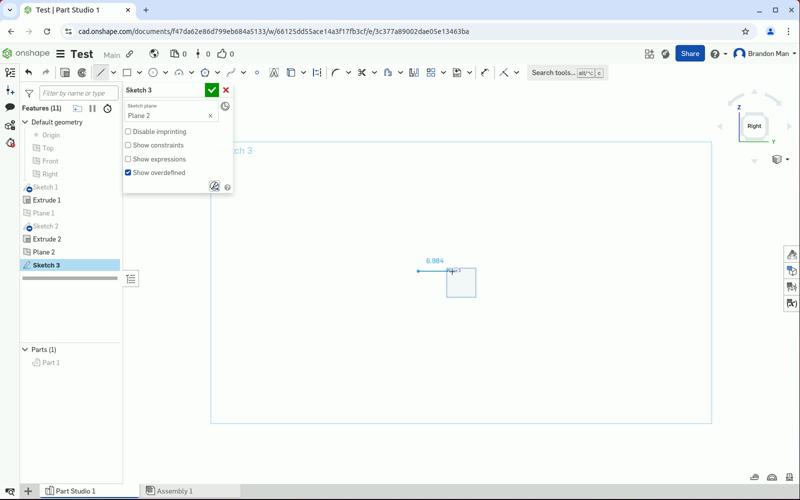
click(452, 271)
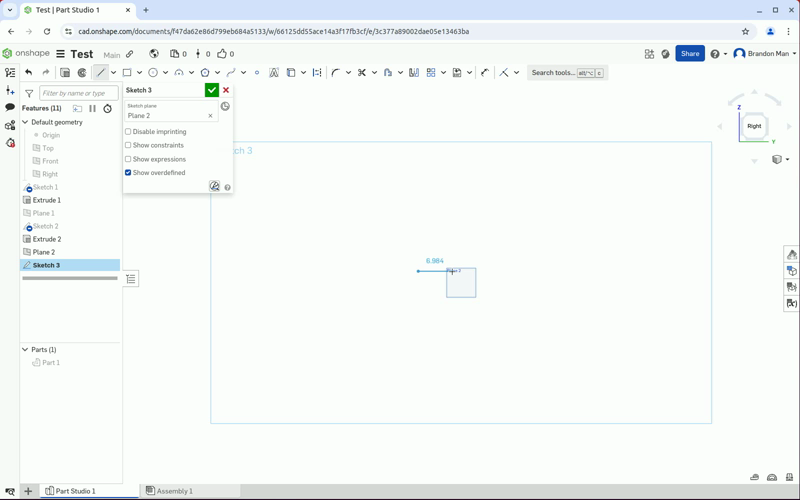
key_up(shift)
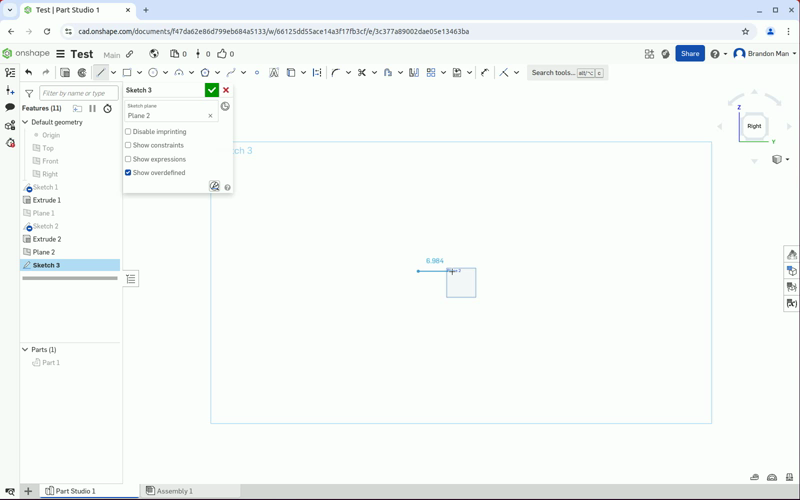
key_down(shift)
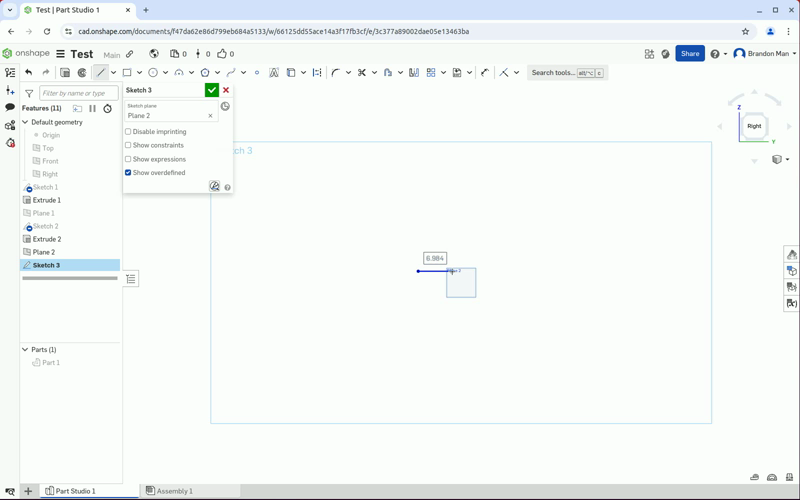
mouse_move(482, 271)
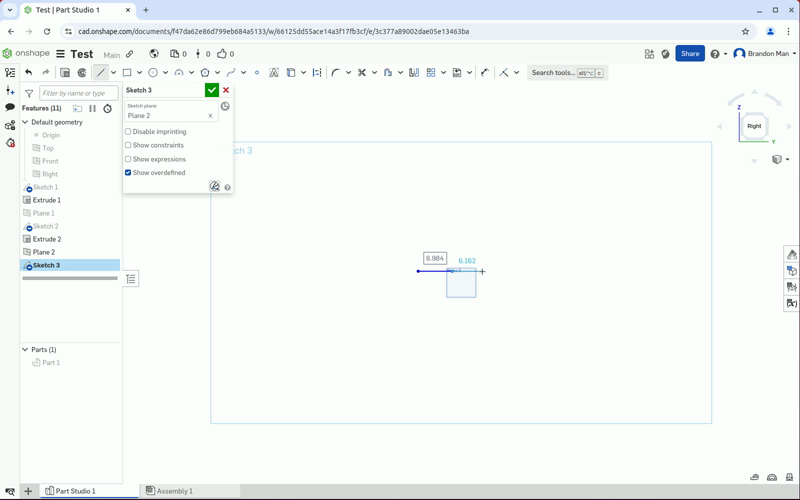
mouse_move(452, 225)
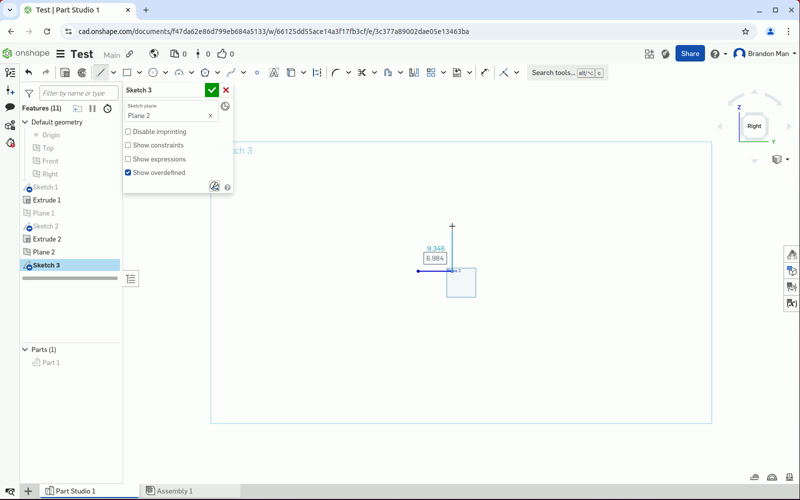
click(452, 225)
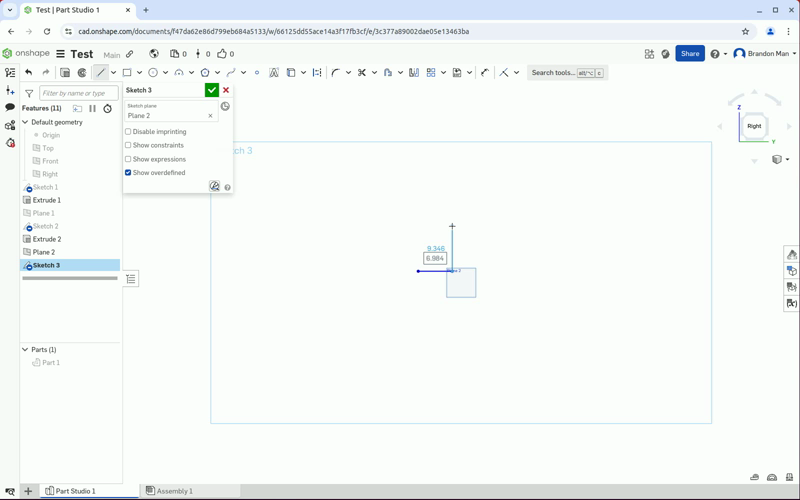
key_up(shift)
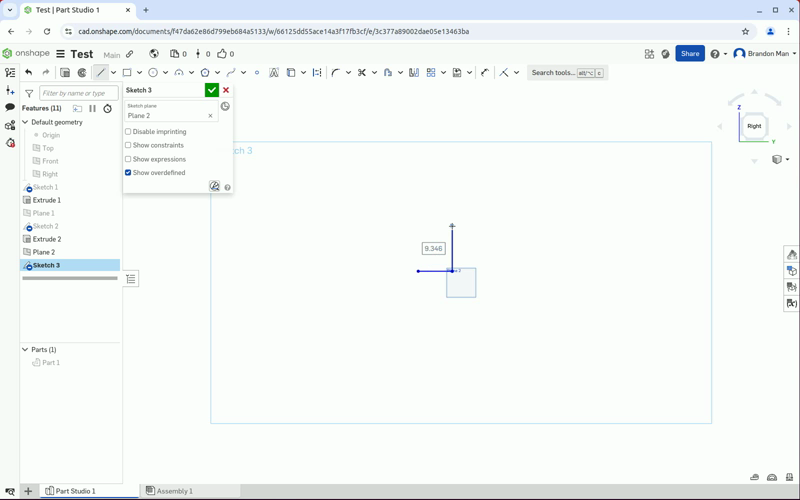
key_down(shift)
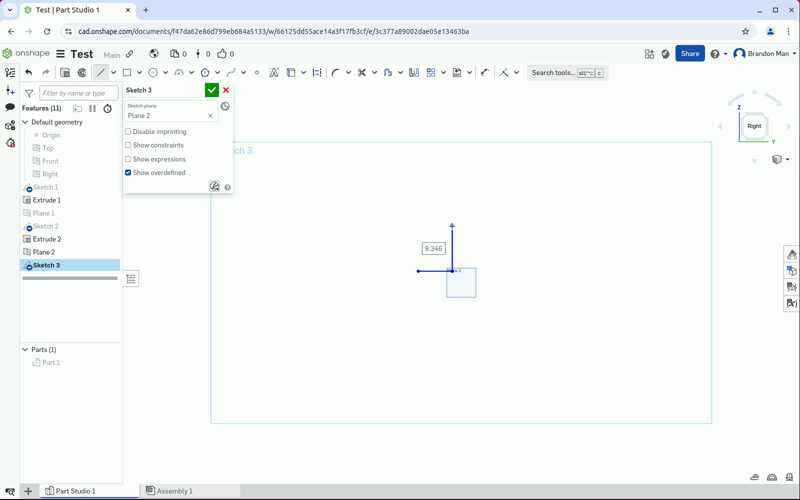
mouse_move(482, 225)
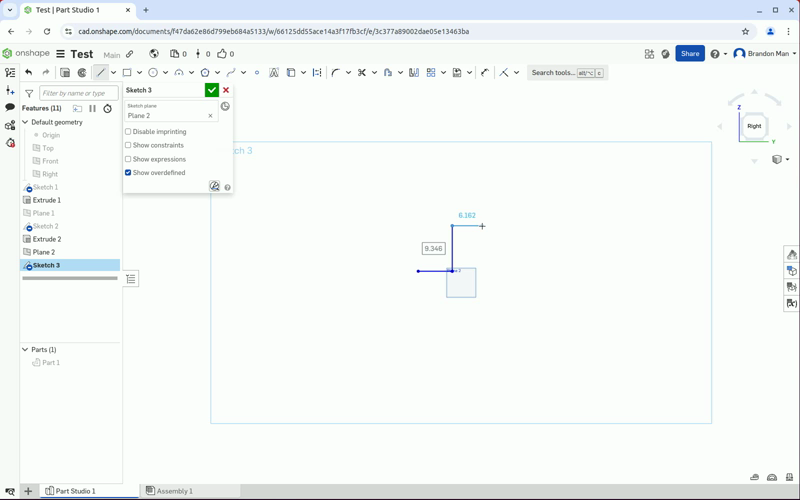
mouse_move(418, 225)
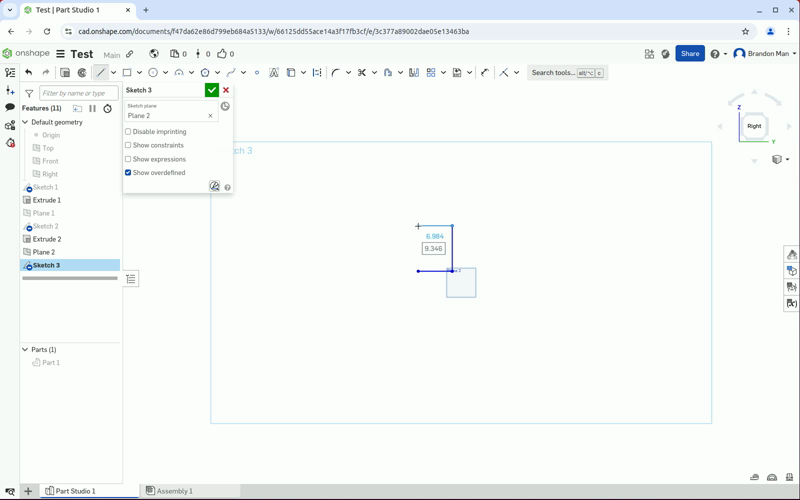
click(418, 225)
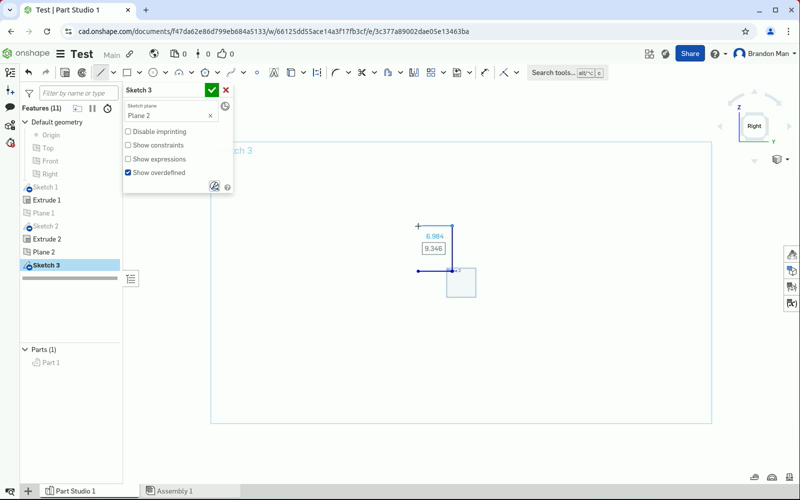
key_up(shift)
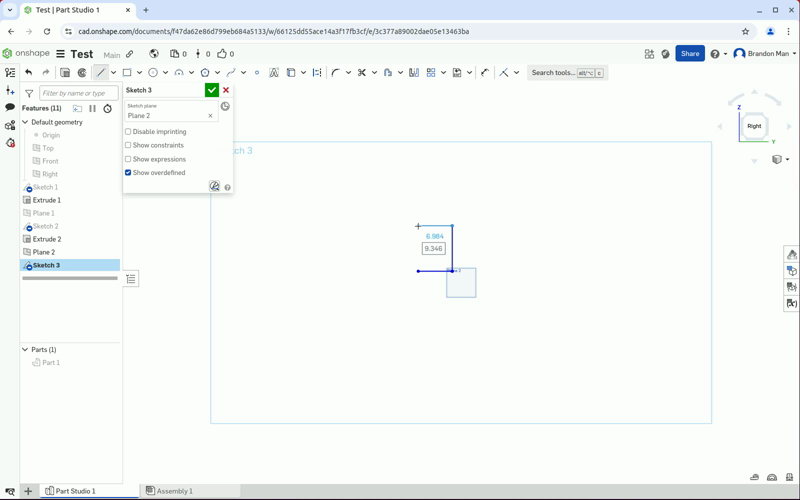
mouse_move(448, 225)
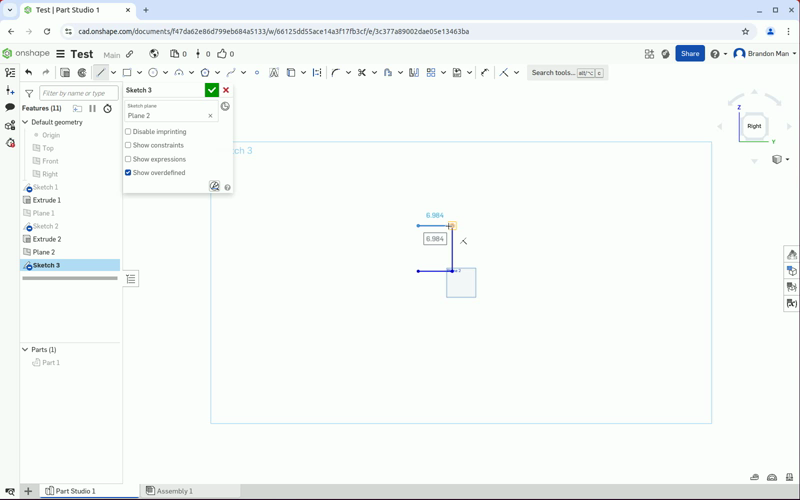
key_down(shift)
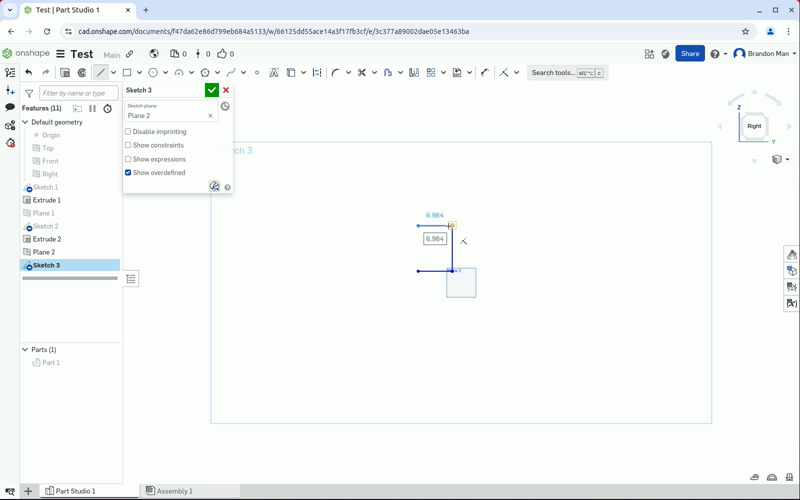
mouse_move(418, 271)
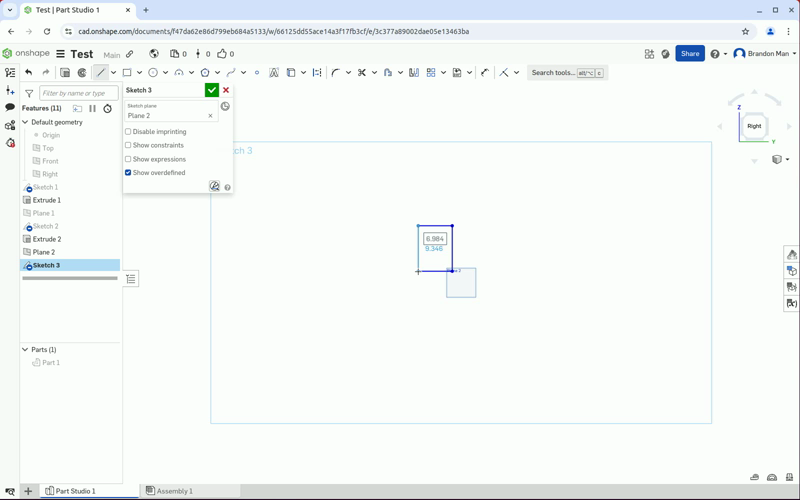
key_up(shift)
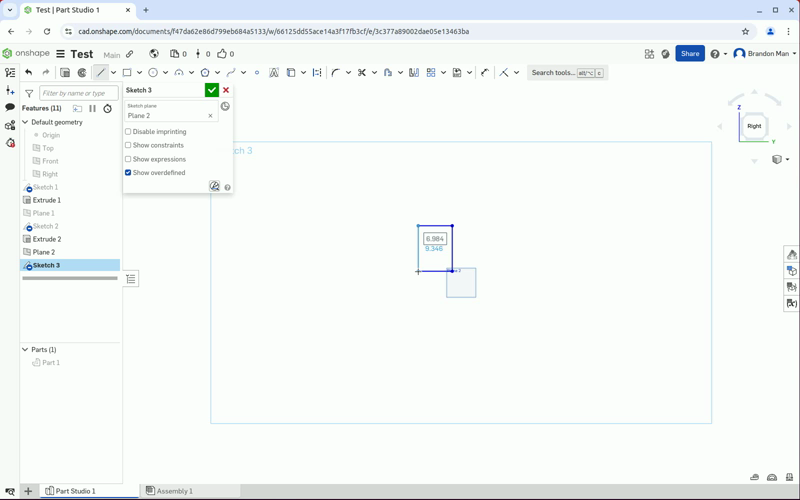
click(418, 271)
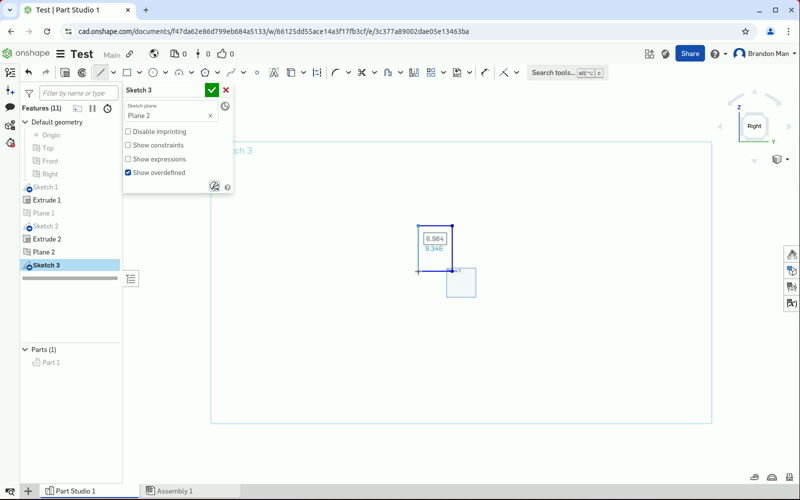
key(esc)
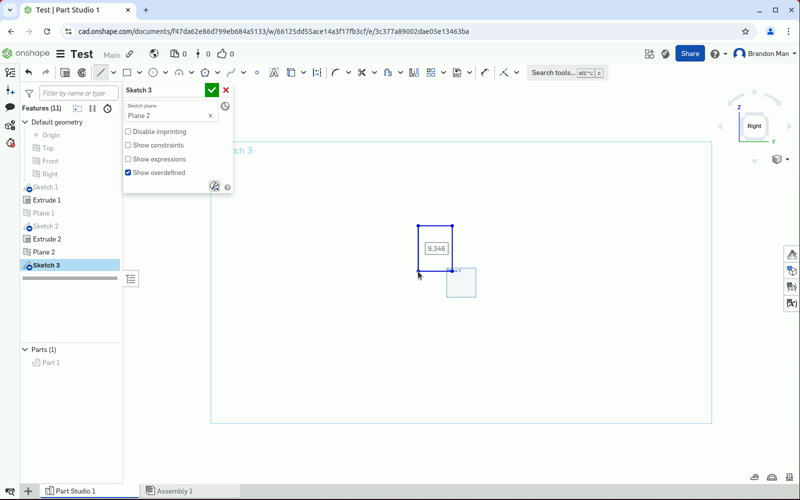
mouse_move(440, 239)
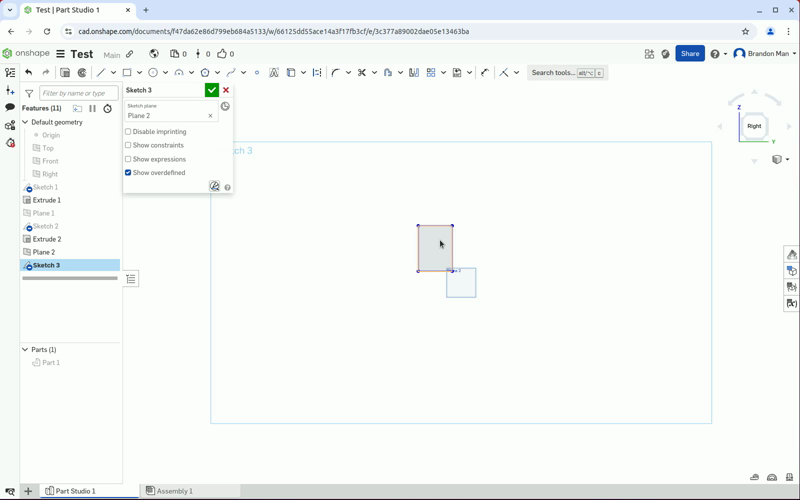
scroll(6)
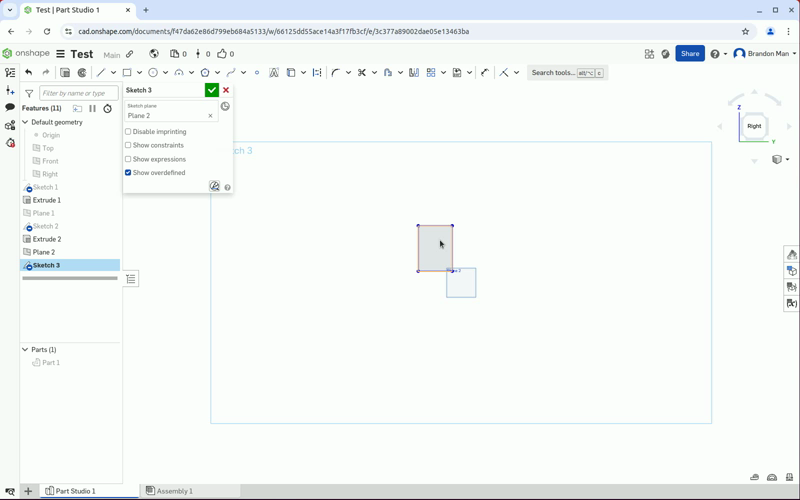
scroll(6)
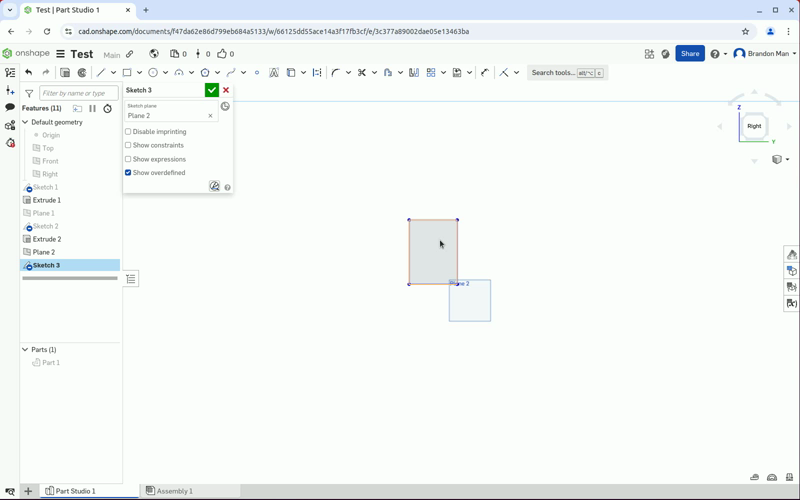
scroll(6)
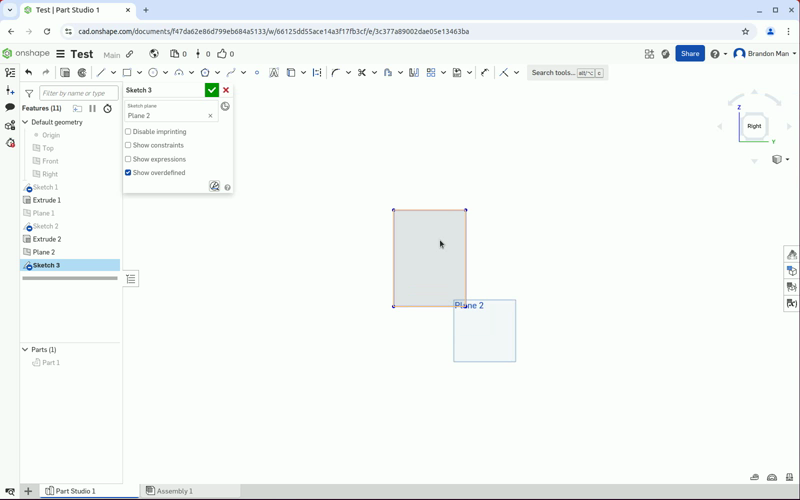
scroll(6)
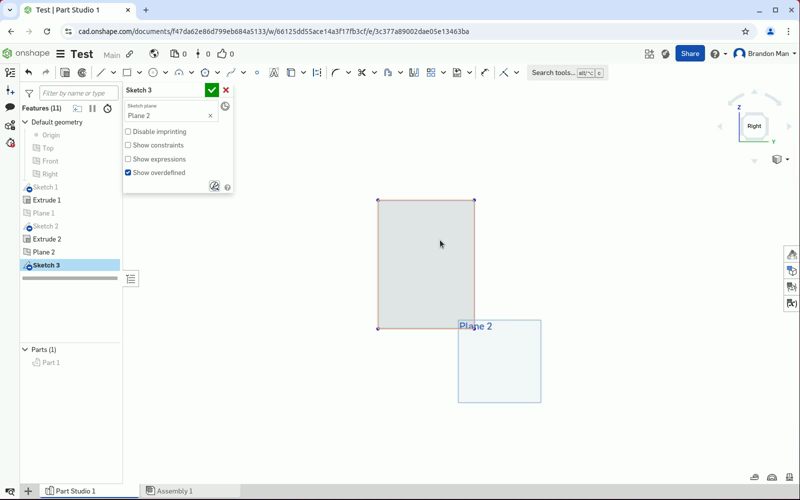
scroll(6)
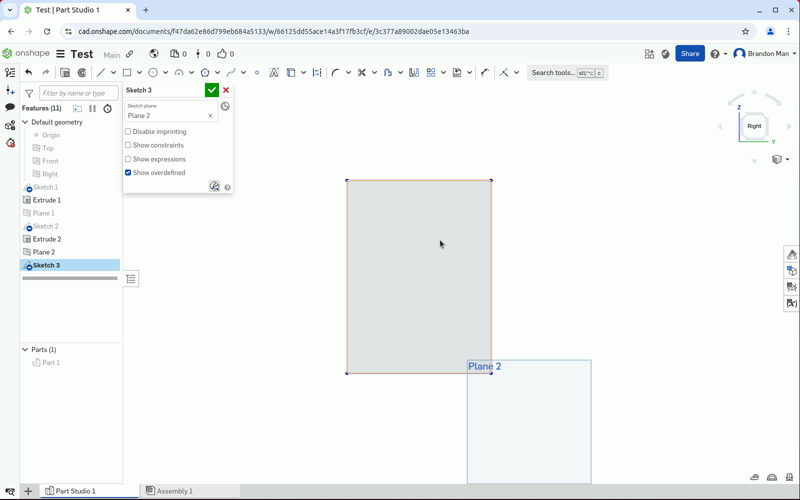
scroll(6)
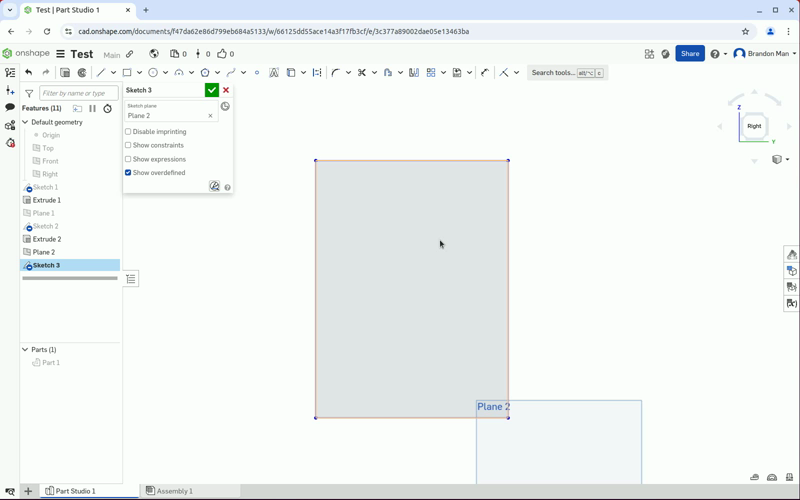
scroll(6)
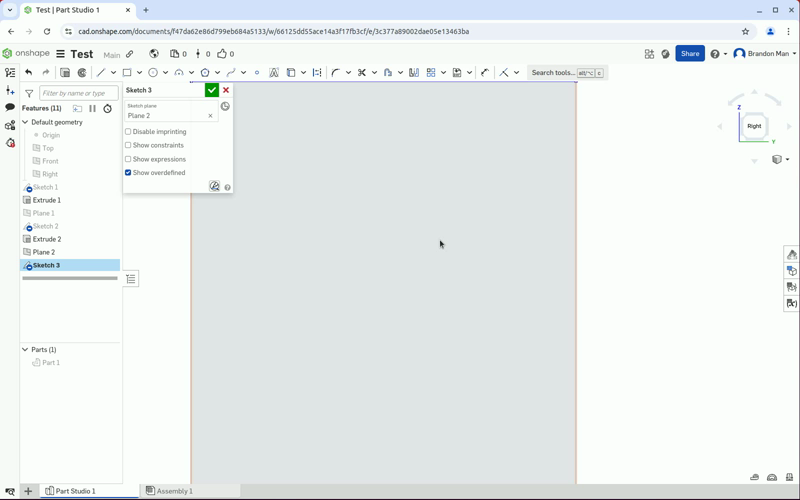
click(440, 239)
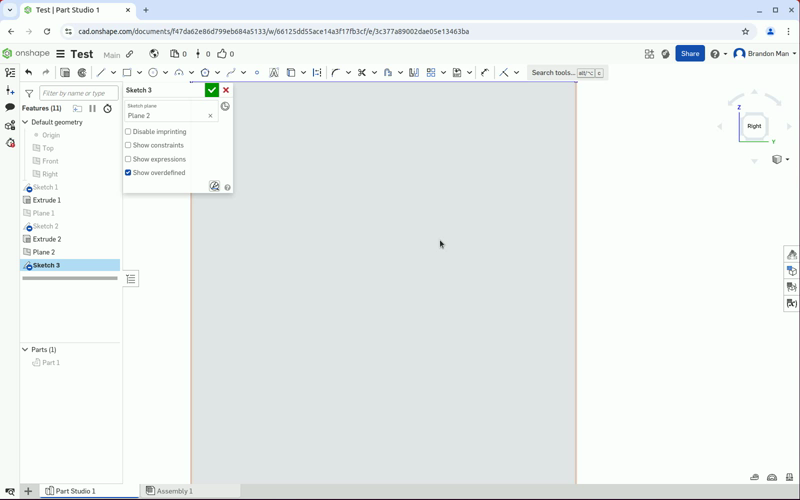
scroll(-6)
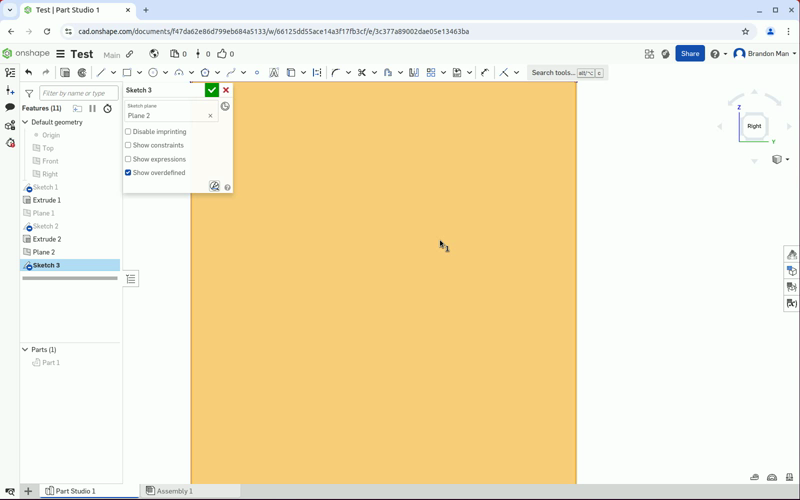
scroll(-6)
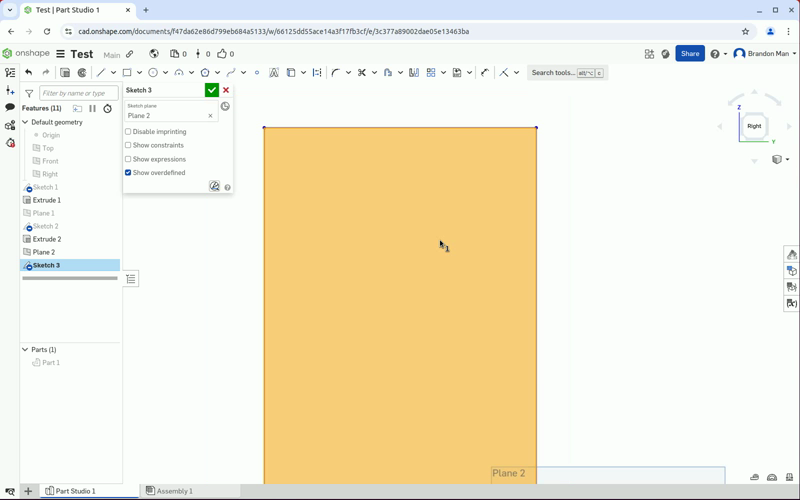
scroll(-6)
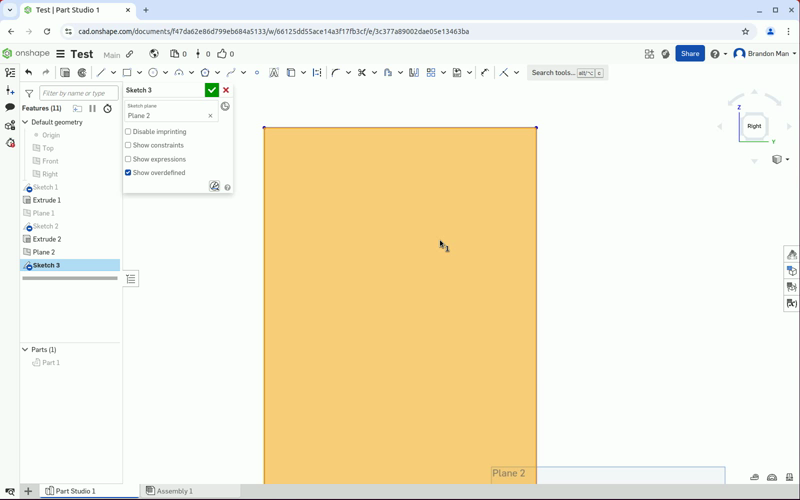
scroll(-6)
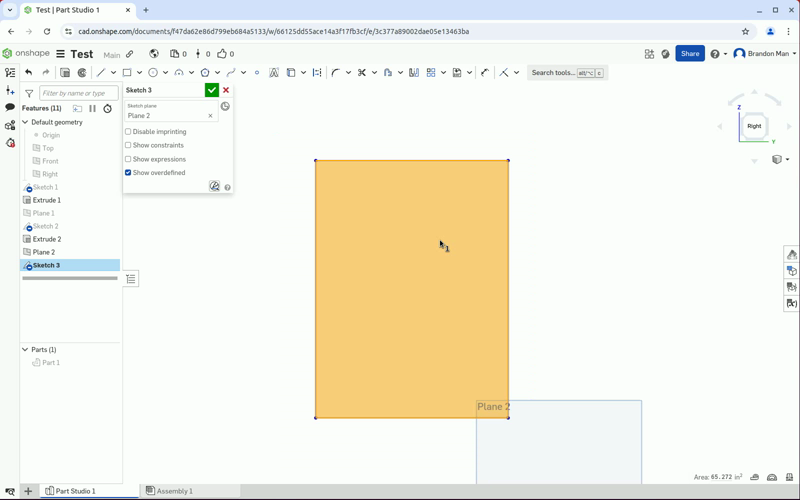
scroll(-6)
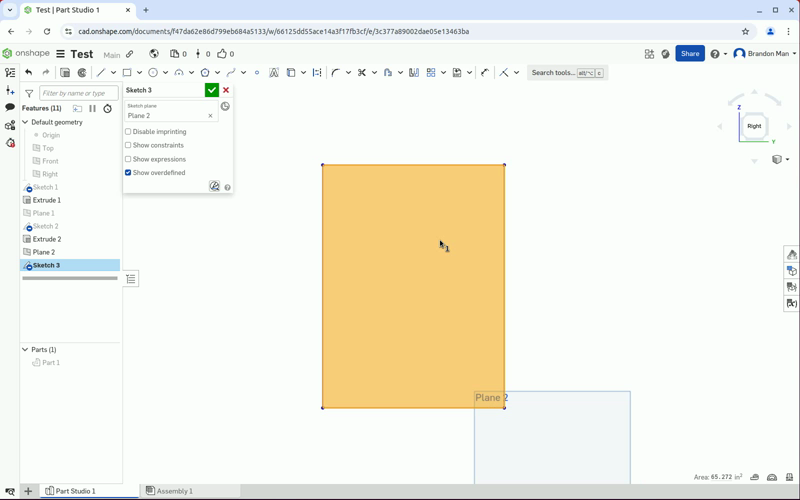
scroll(-6)
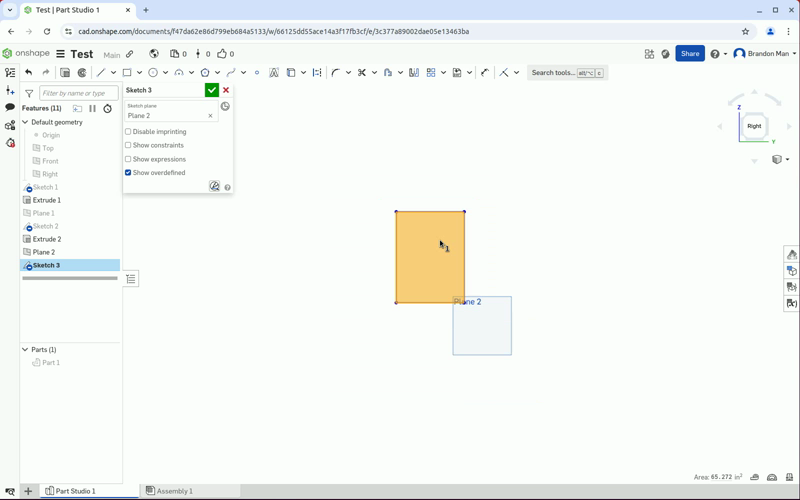
scroll(-6)
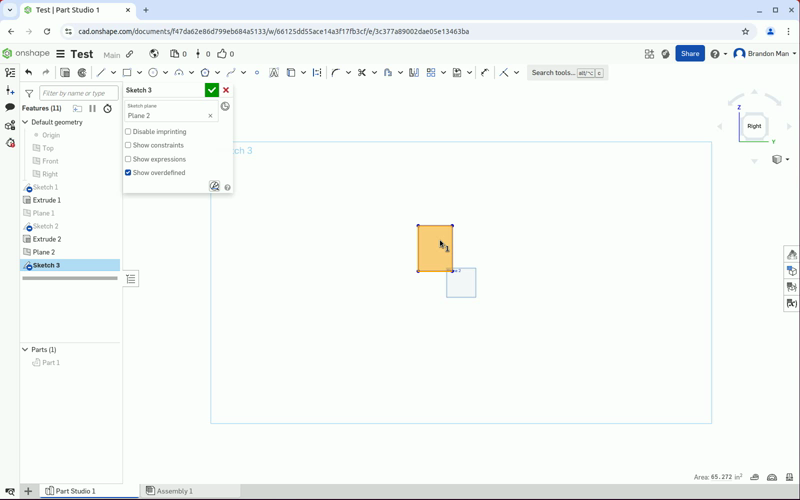
mouse_move(73, 352)
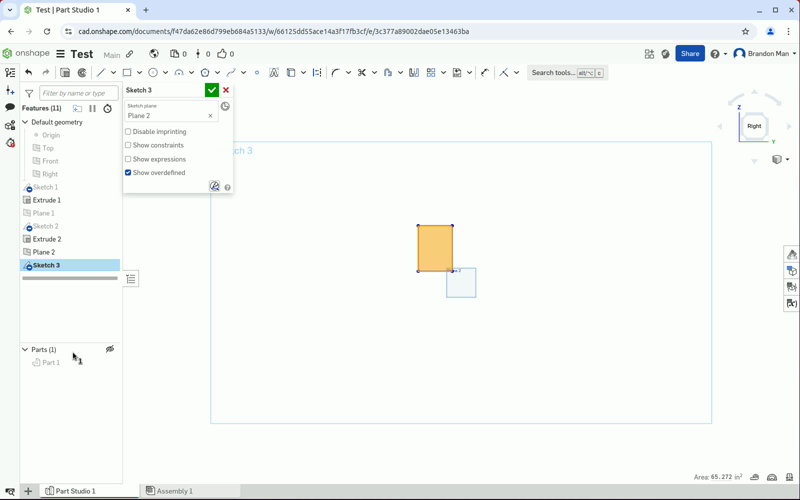
key(shift+y)
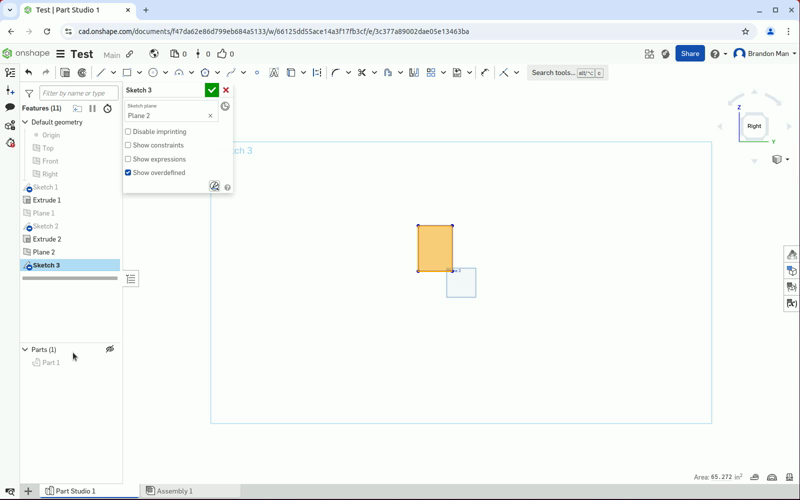
key(shift+e)
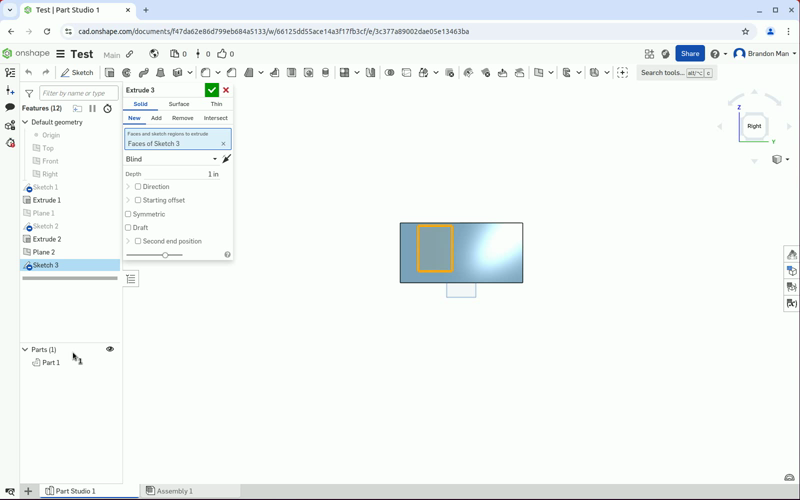
mouse_move(143, 106)
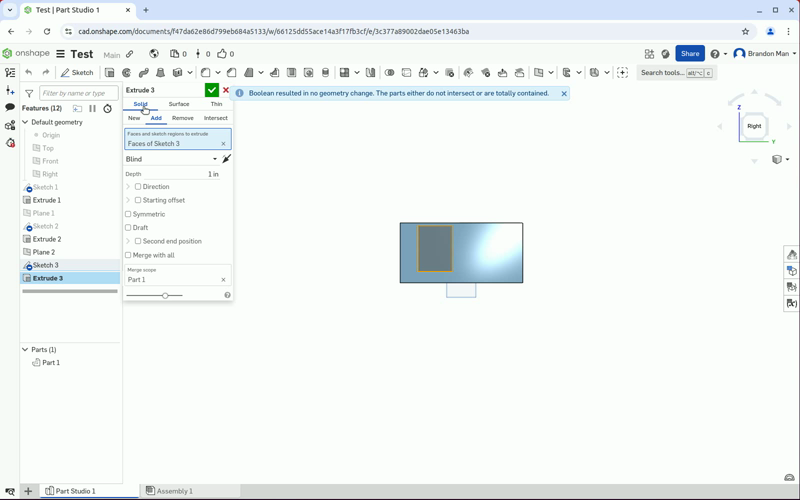
click(143, 106)
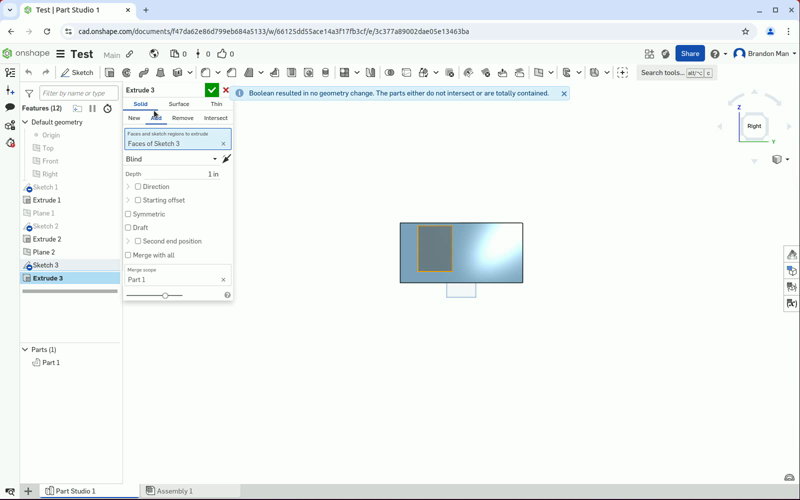
mouse_move(186, 120)
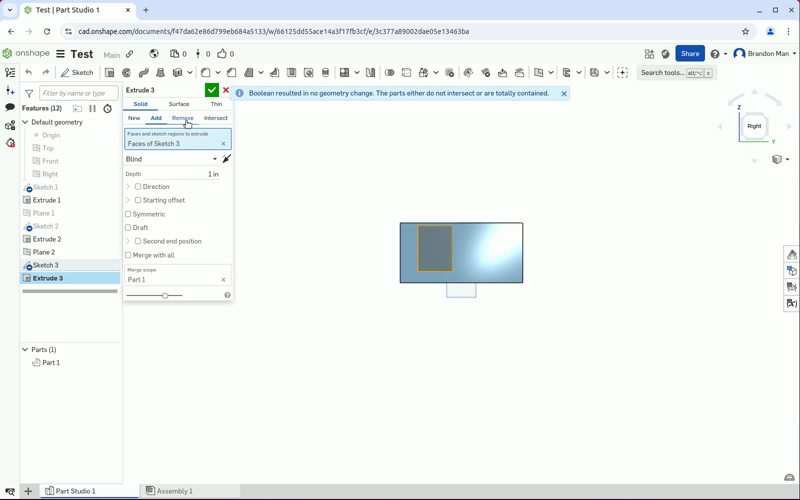
click(186, 120)
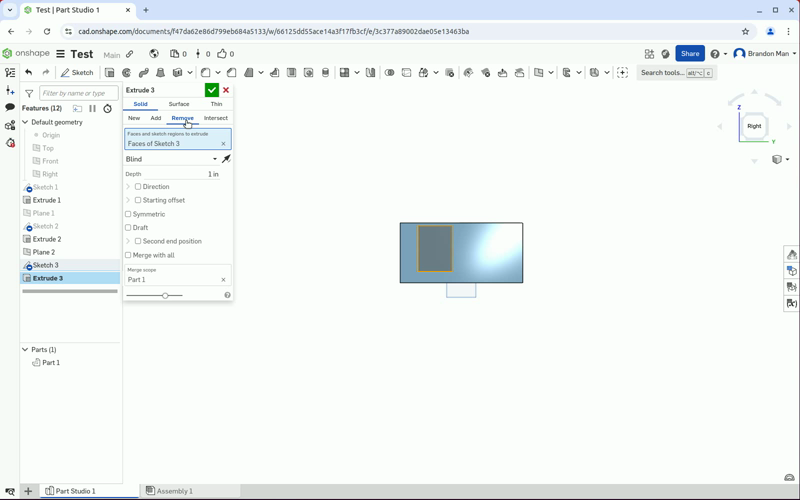
key(tab, 4)
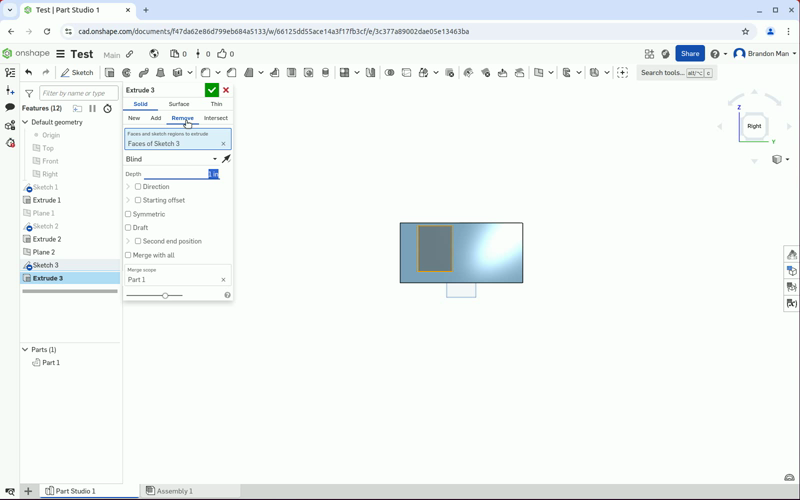
text(15.405)
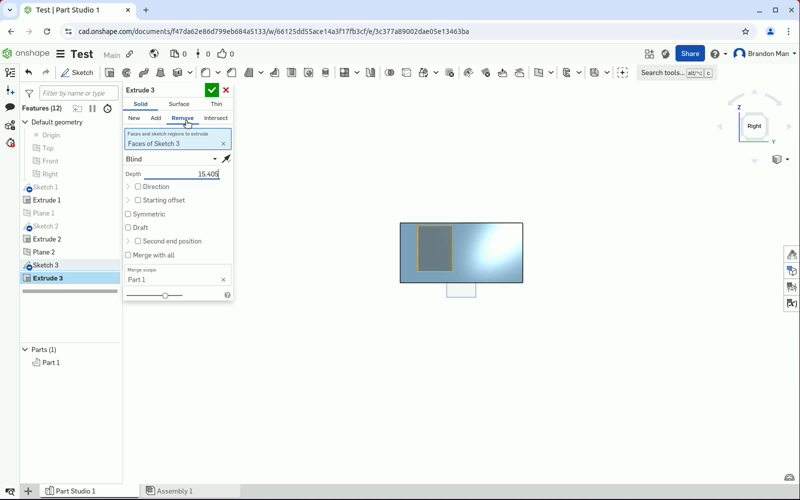
key(tab, 6)
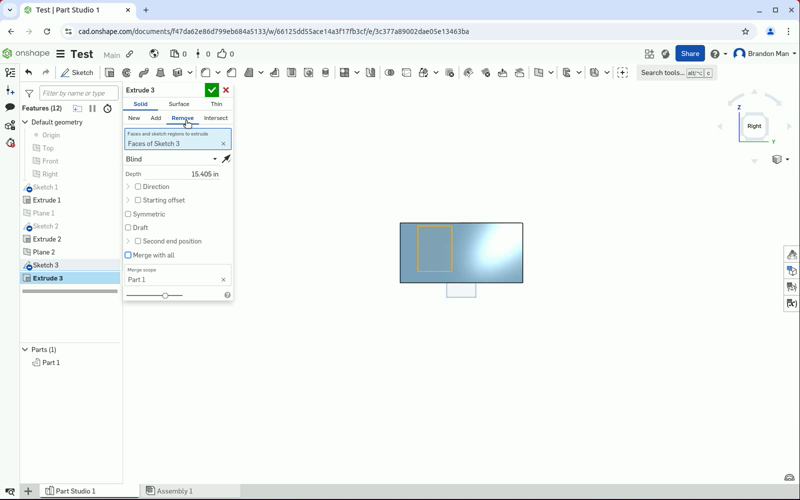
key(space)
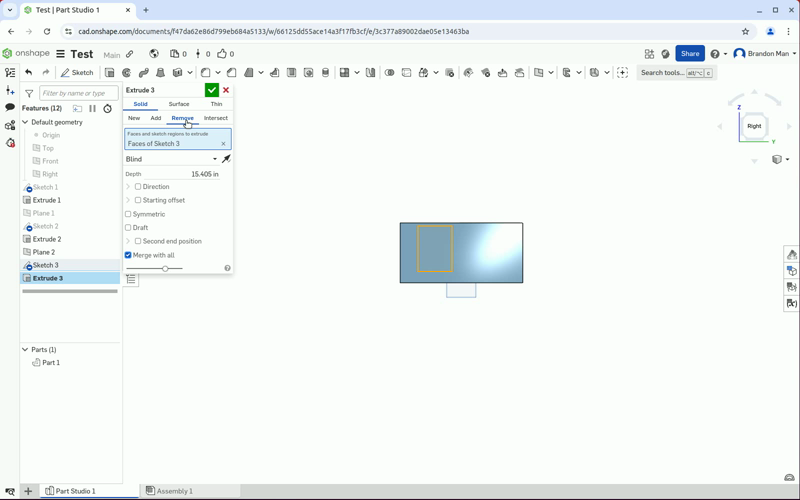
key(enter)
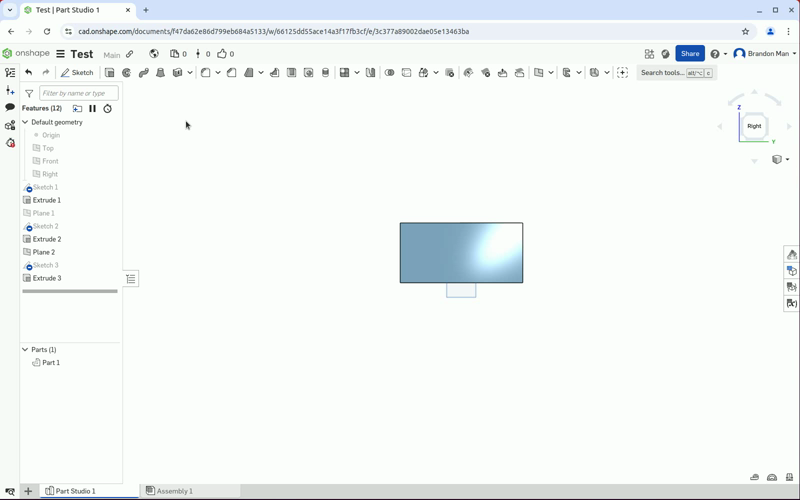
key(shift+h)
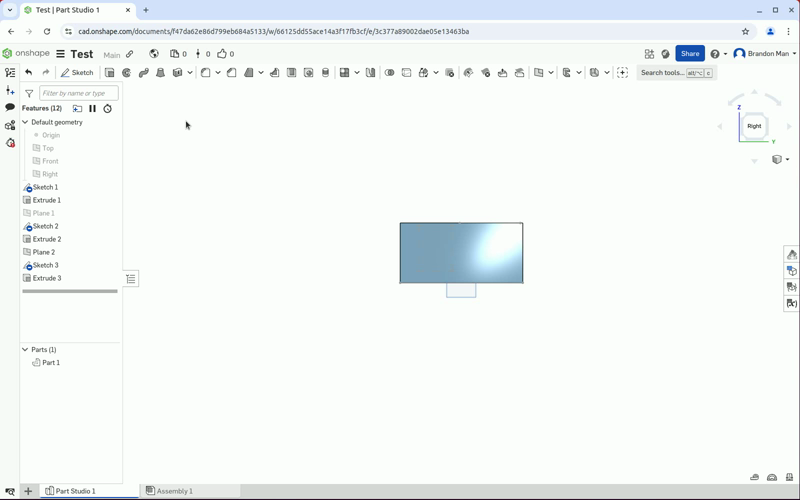
key(shift+h)
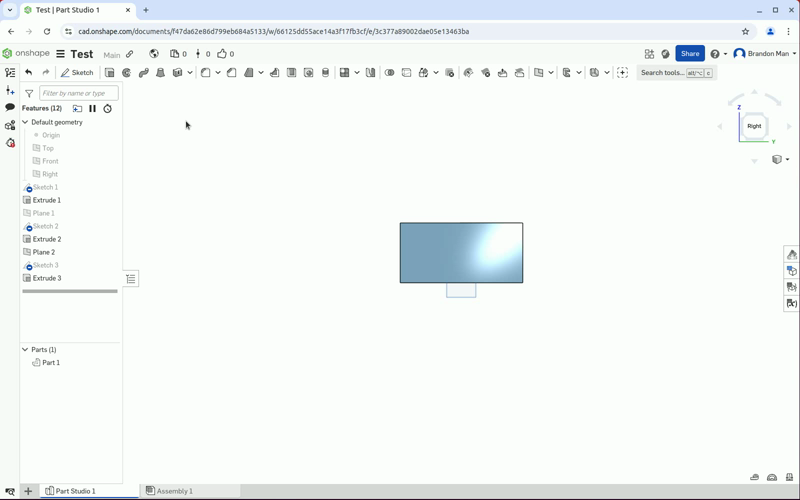
mouse_move(73, 189)
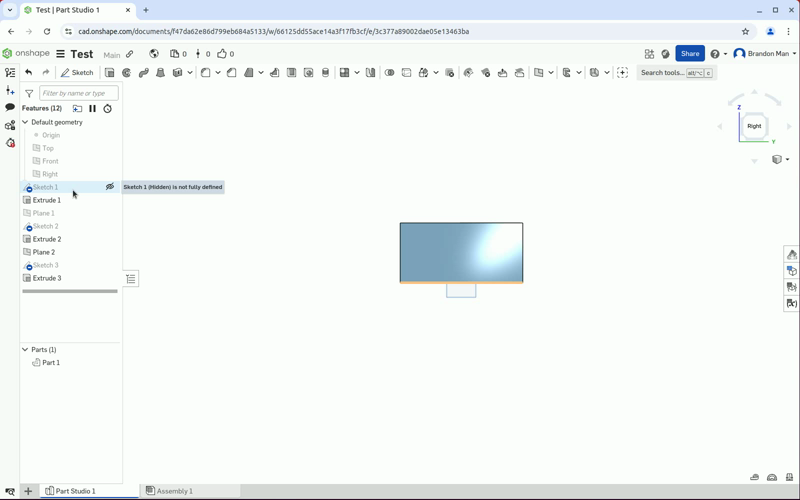
click(73, 189)
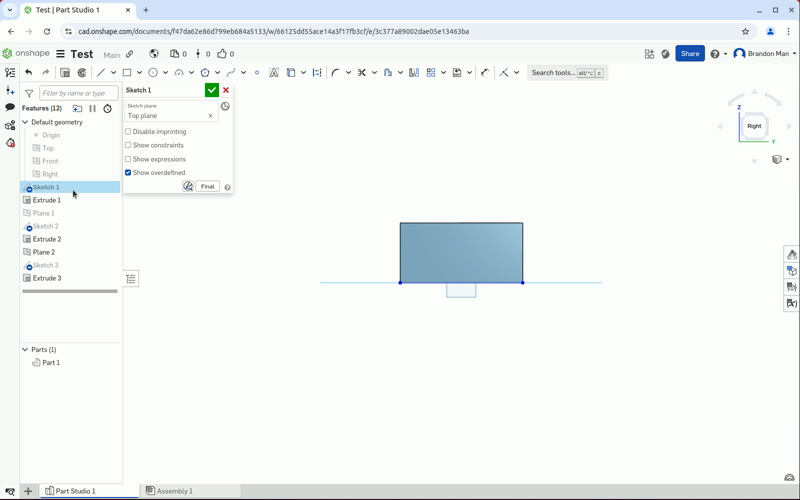
mouse_move(229, 92)
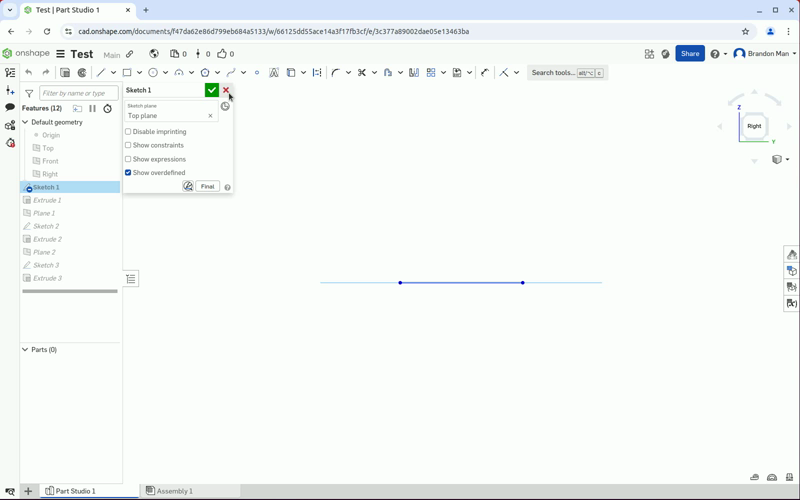
click(229, 92)
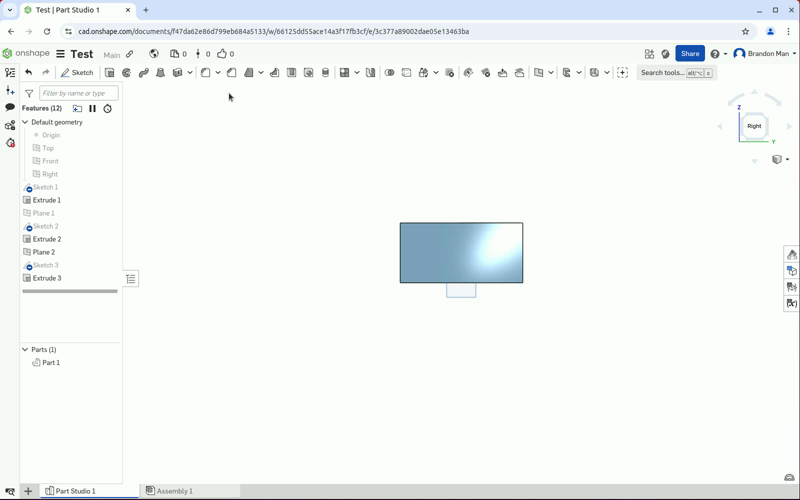
mouse_move(541, 75)
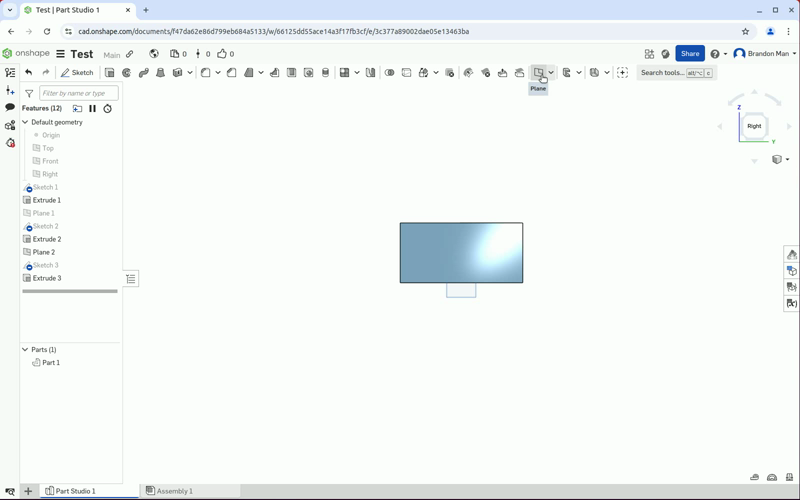
click(541, 75)
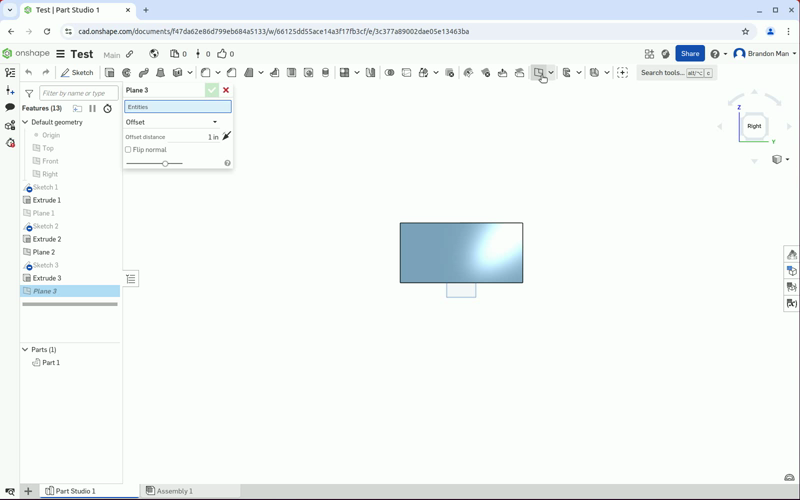
mouse_move(73, 176)
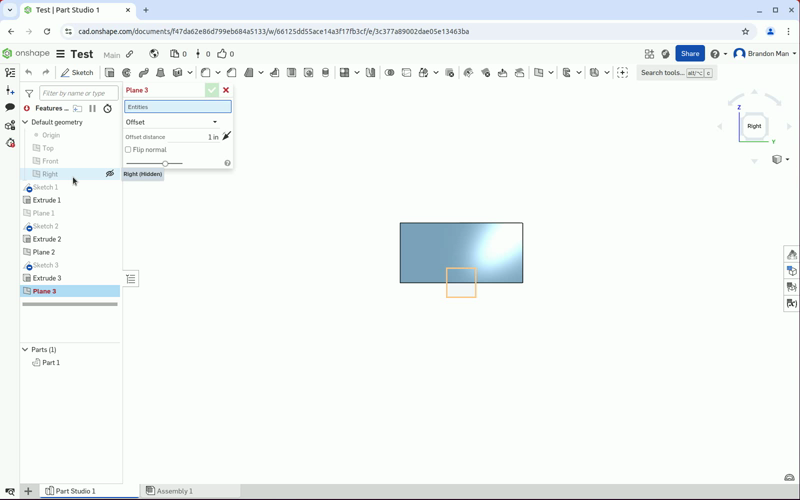
click(73, 176)
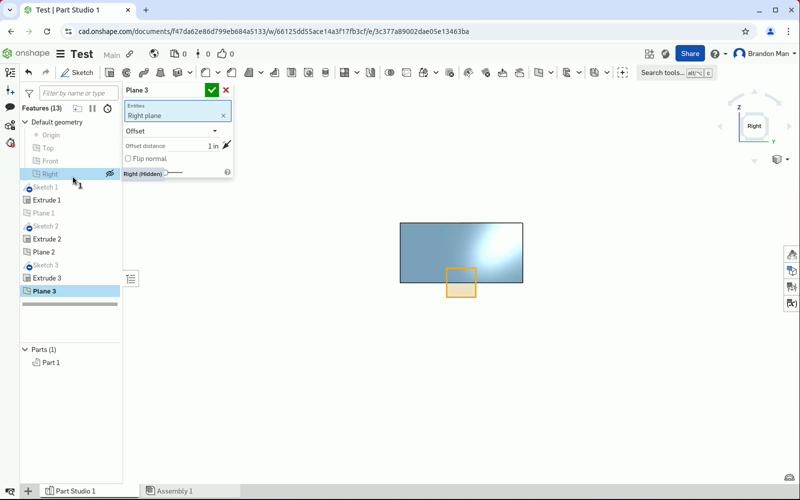
key(tab, 2)
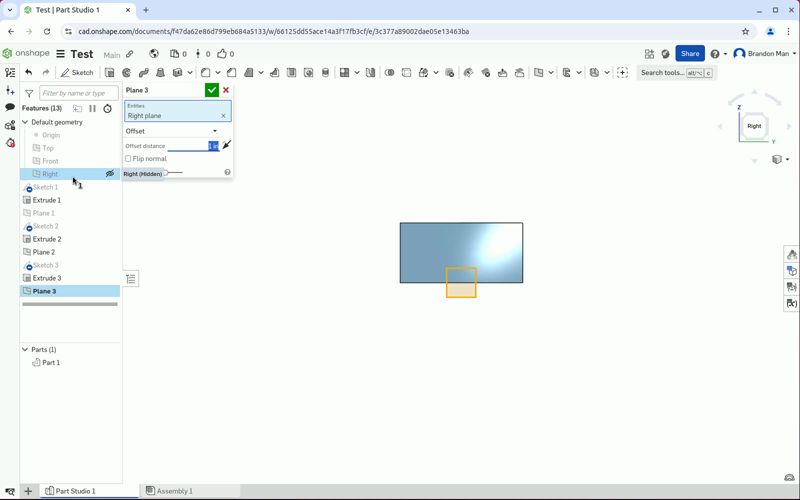
text(23.108)
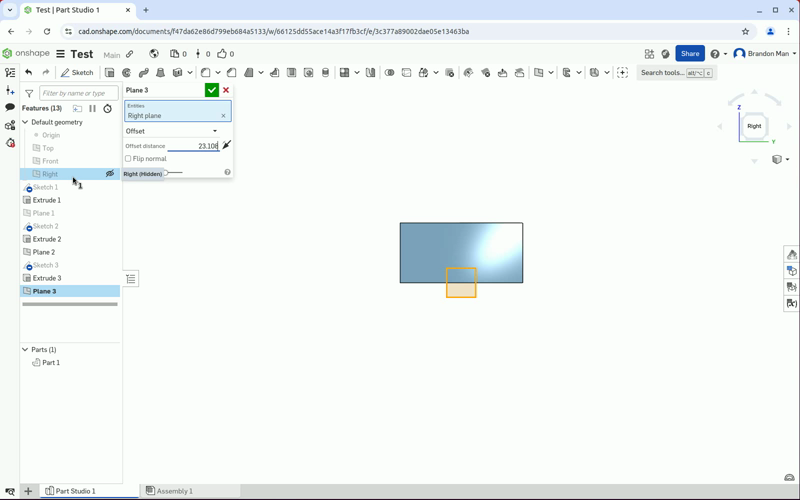
key(enter, 2)
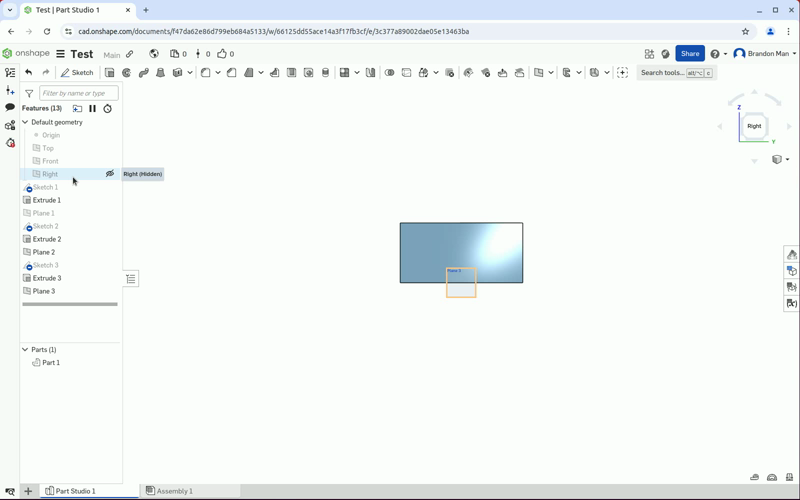
key(shift+s)
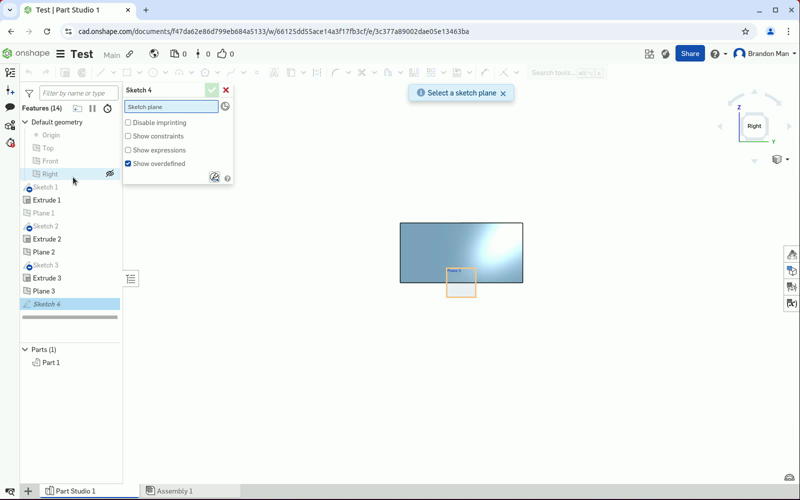
mouse_move(73, 293)
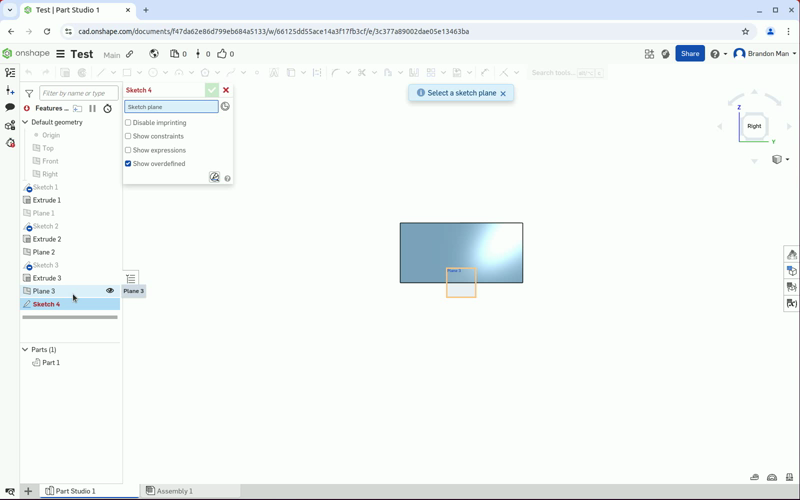
click(73, 293)
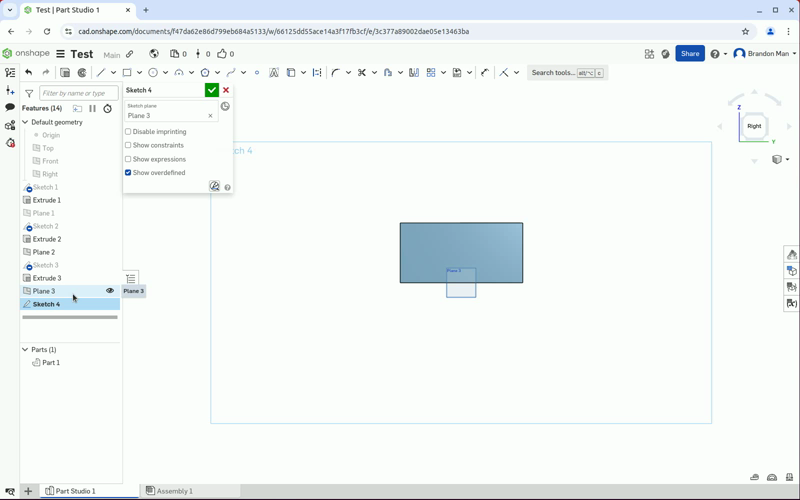
mouse_move(73, 352)
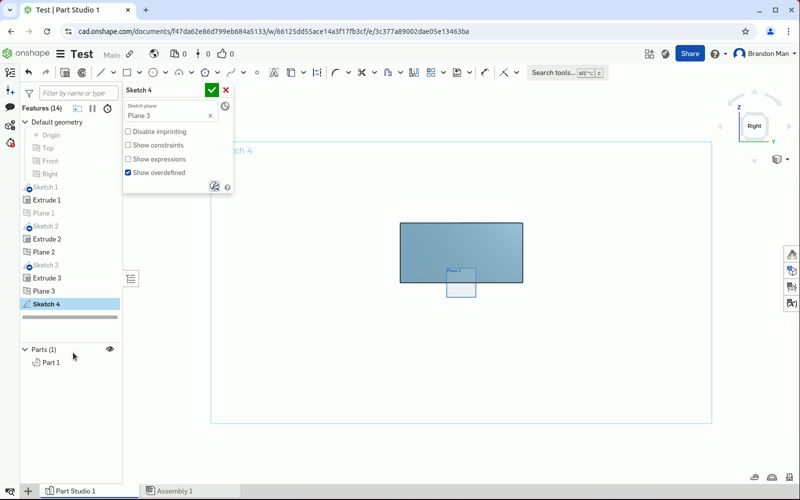
key(y)
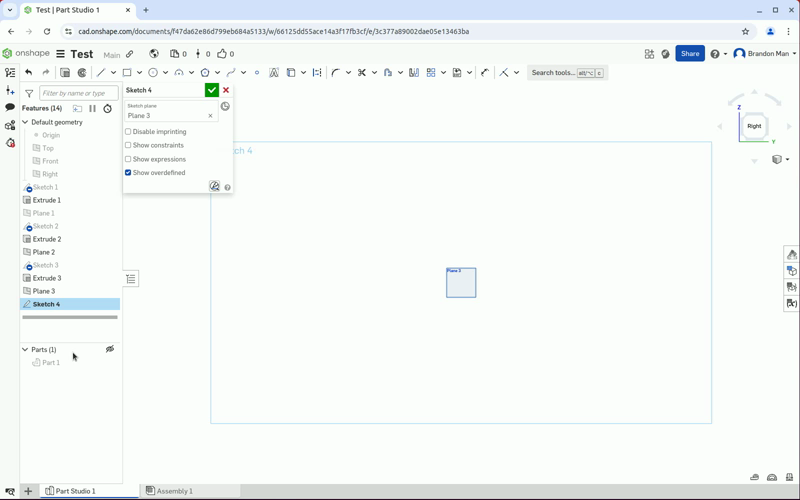
key(c)
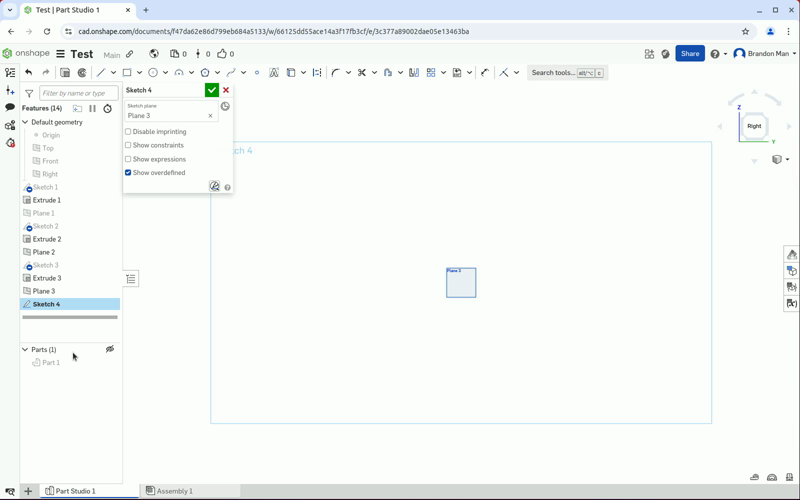
key_down(shift)
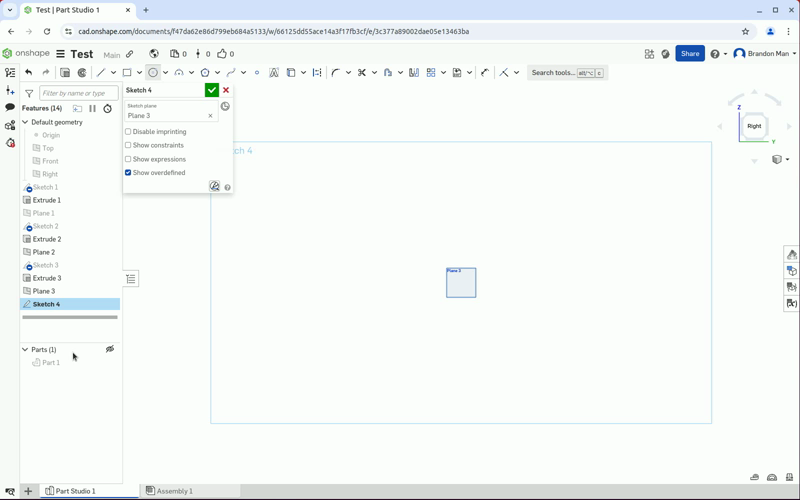
mouse_move(423, 239)
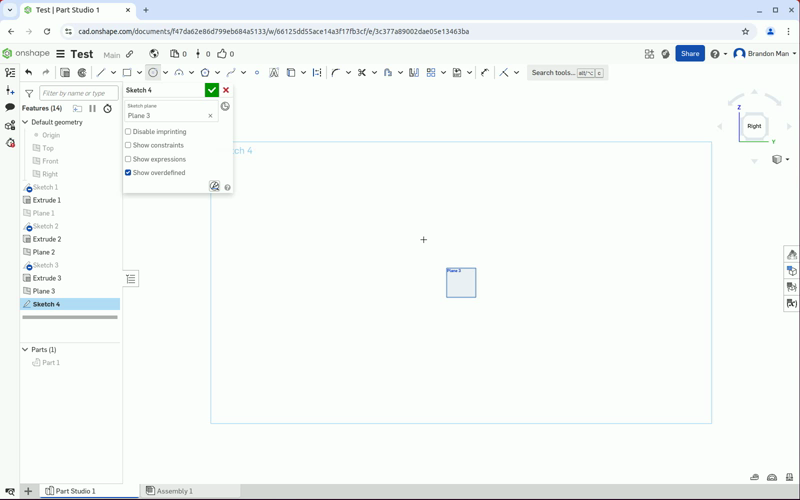
click(423, 239)
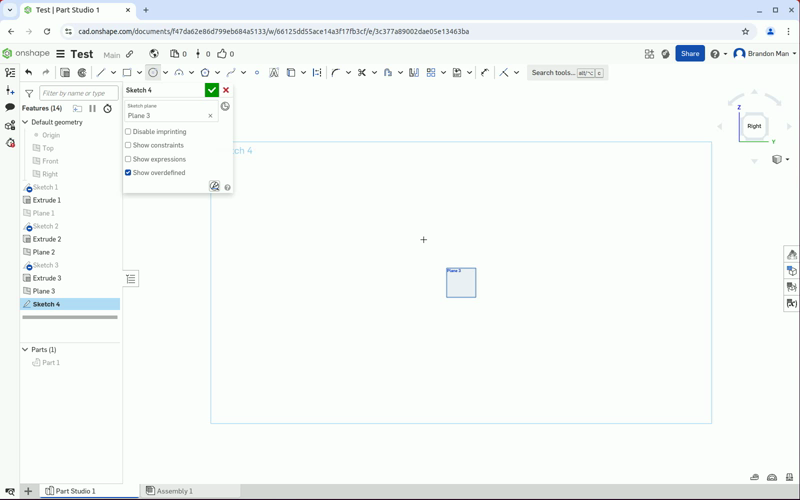
key_up(shift)
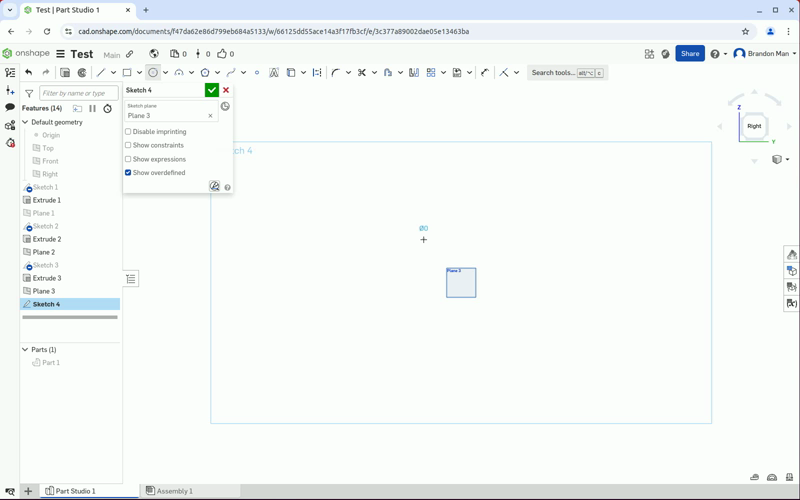
mouse_move(426, 239)
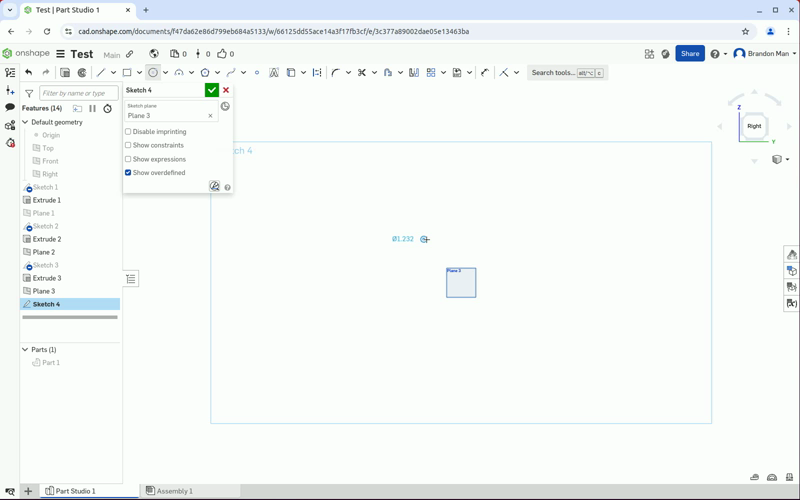
click(426, 239)
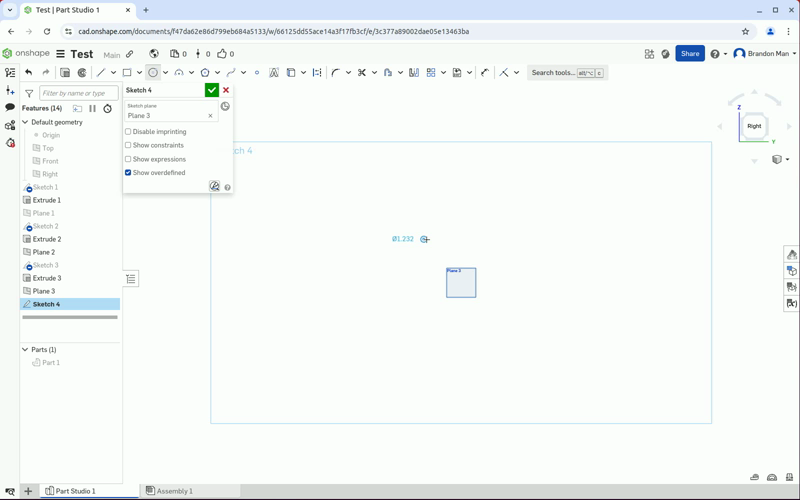
key(esc)
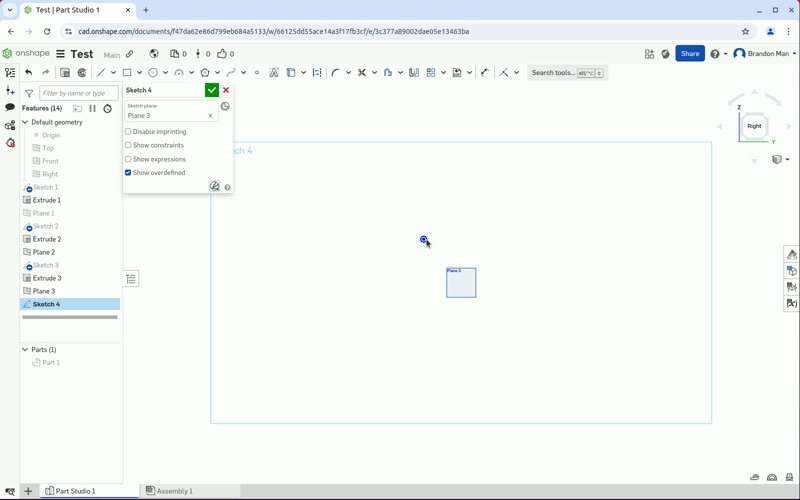
mouse_move(422, 237)
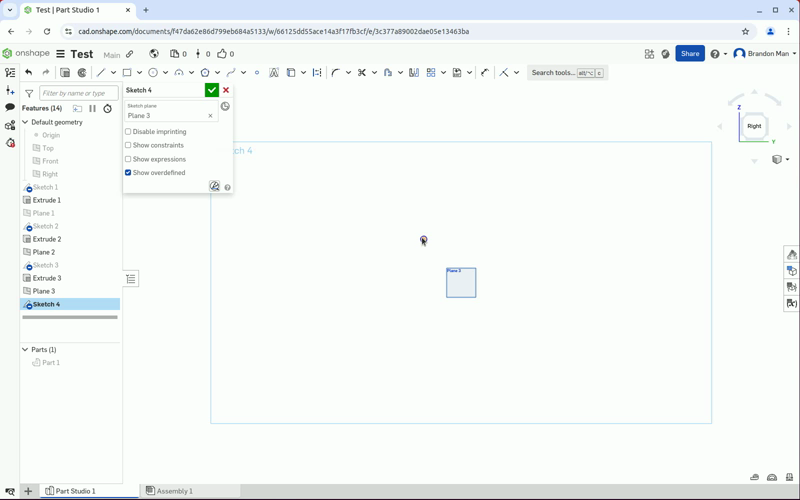
scroll(6)
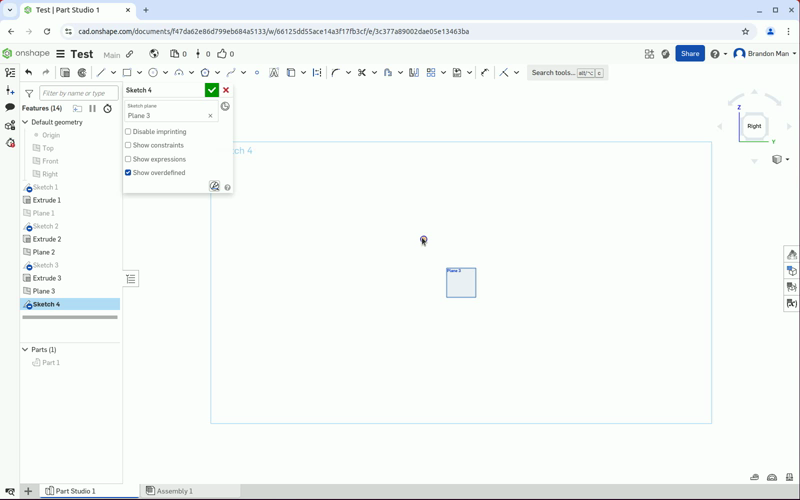
scroll(6)
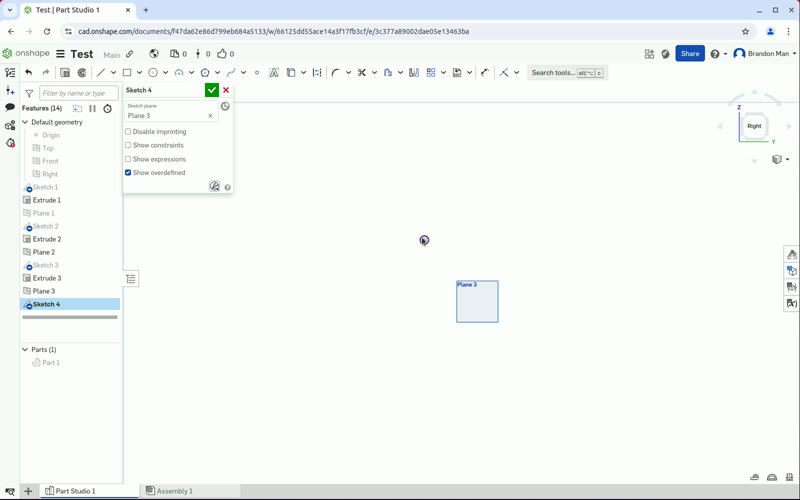
scroll(6)
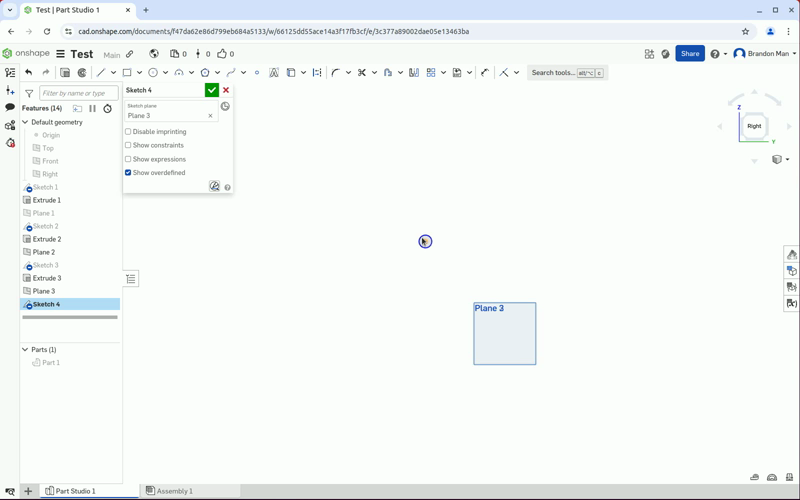
scroll(6)
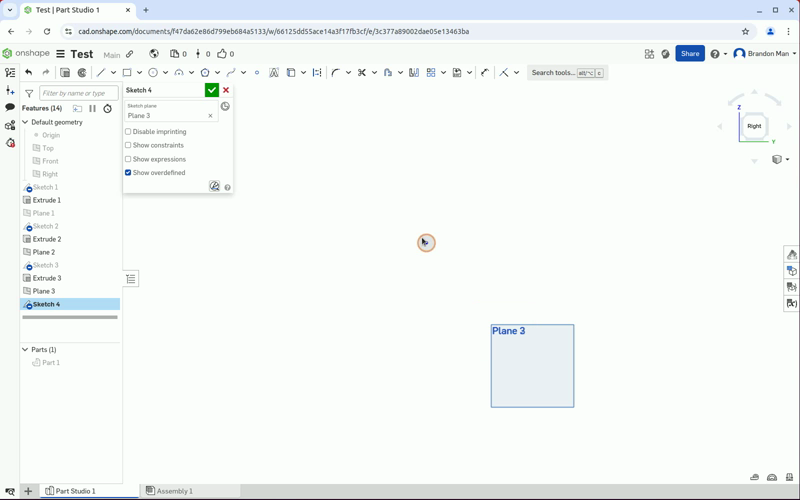
scroll(6)
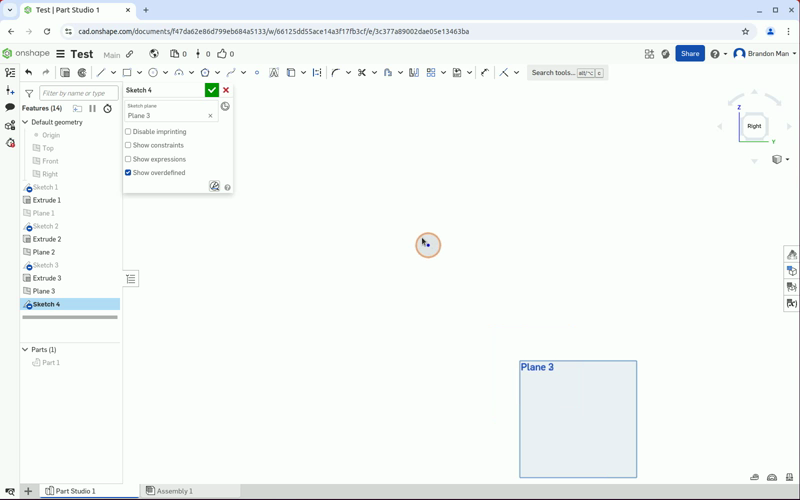
scroll(6)
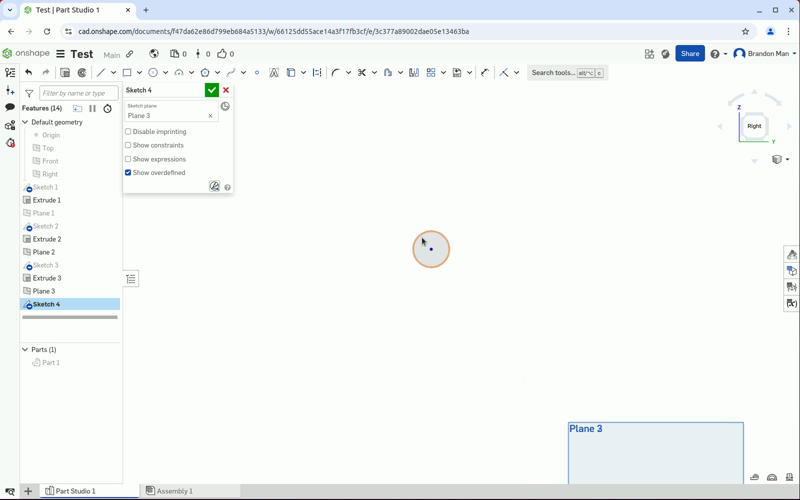
scroll(6)
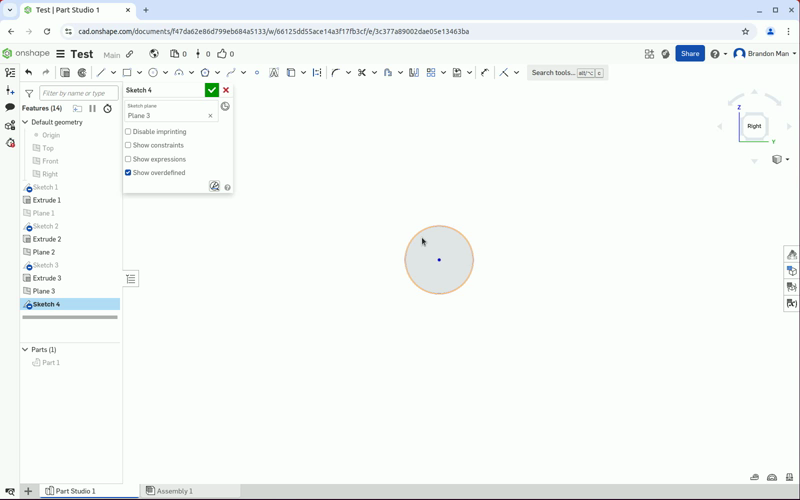
click(422, 237)
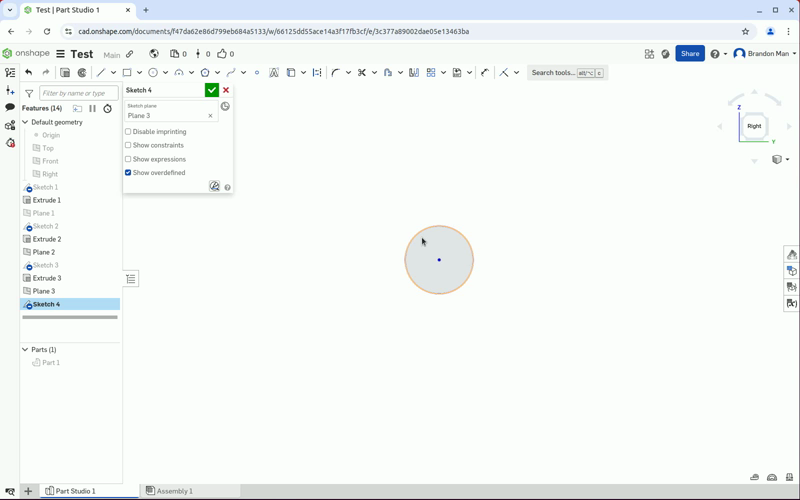
scroll(-6)
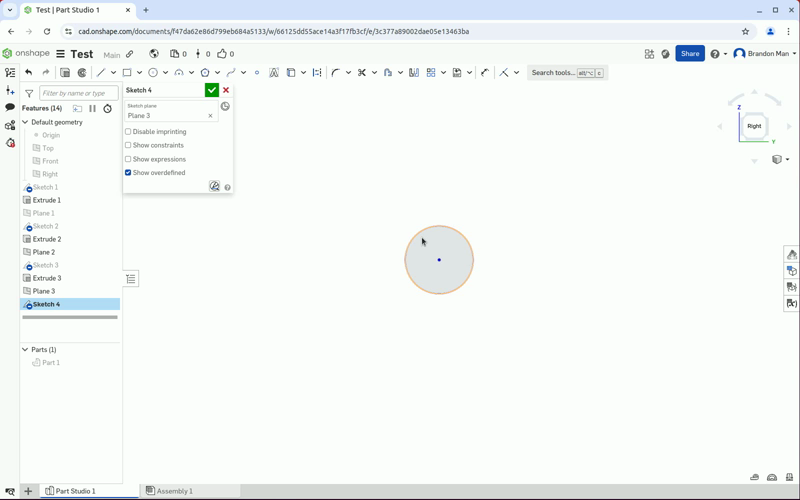
scroll(-6)
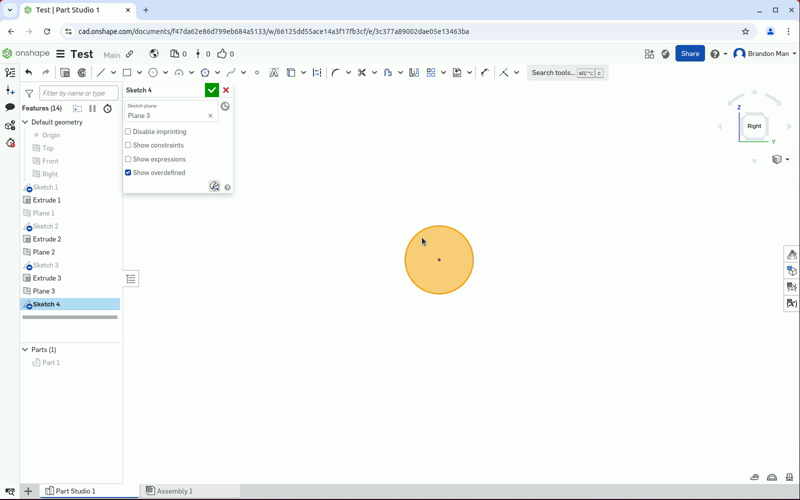
scroll(-6)
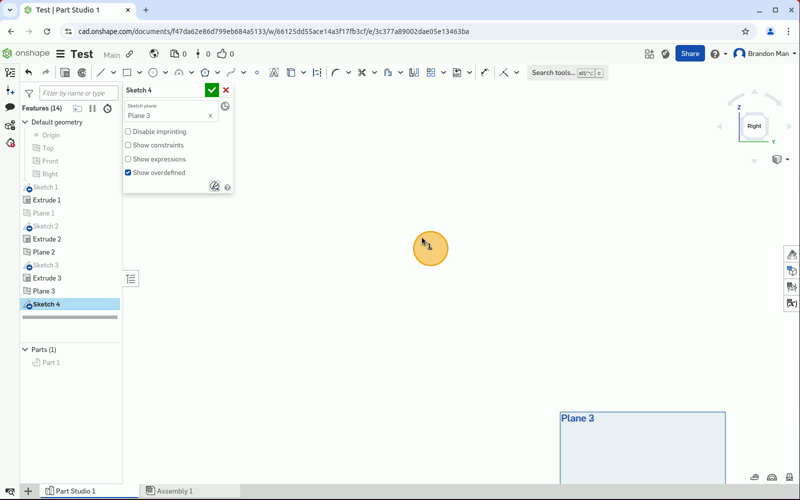
scroll(-6)
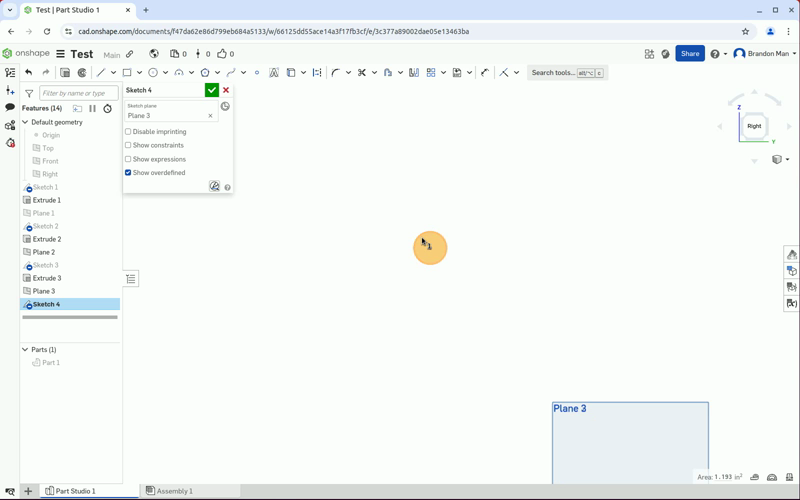
scroll(-6)
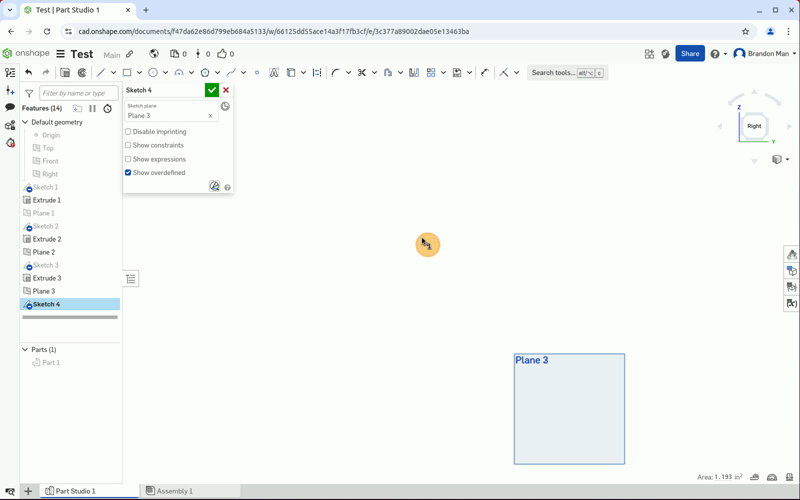
scroll(-6)
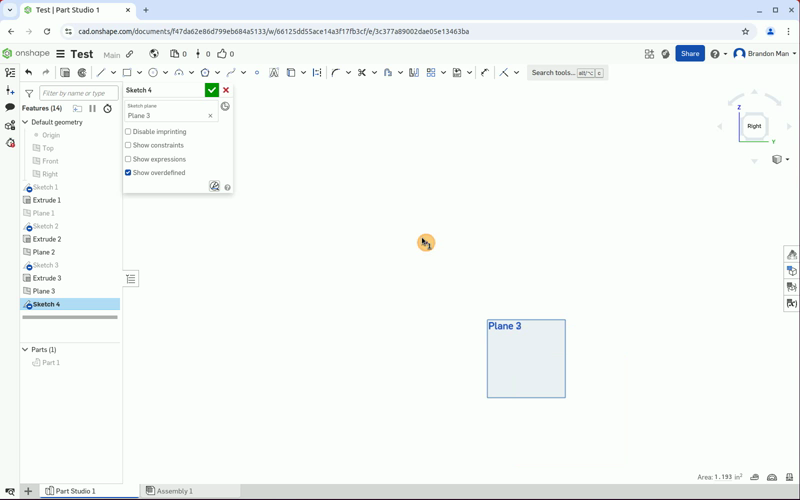
scroll(-6)
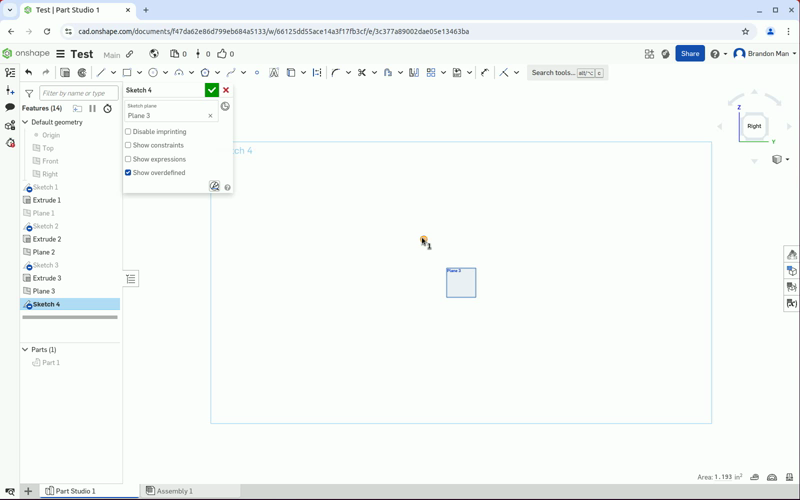
mouse_move(73, 352)
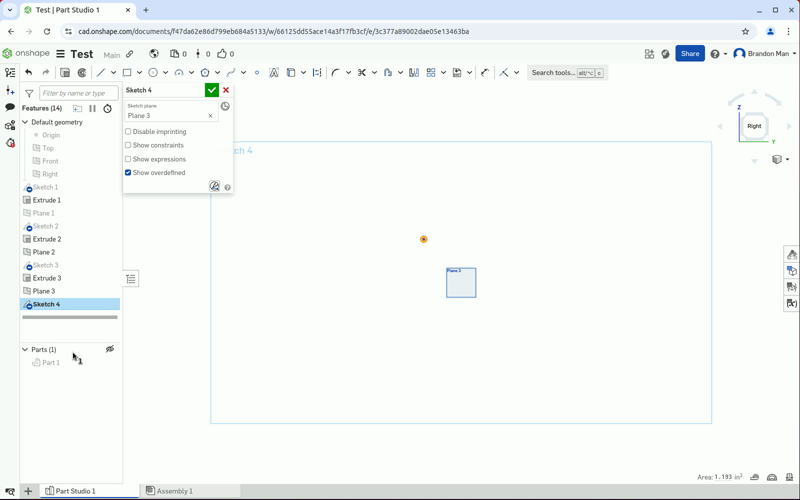
key(shift+y)
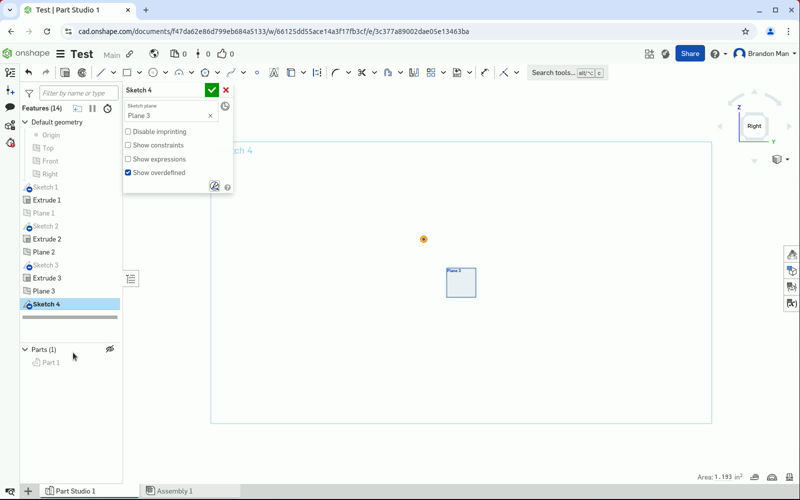
key(shift+e)
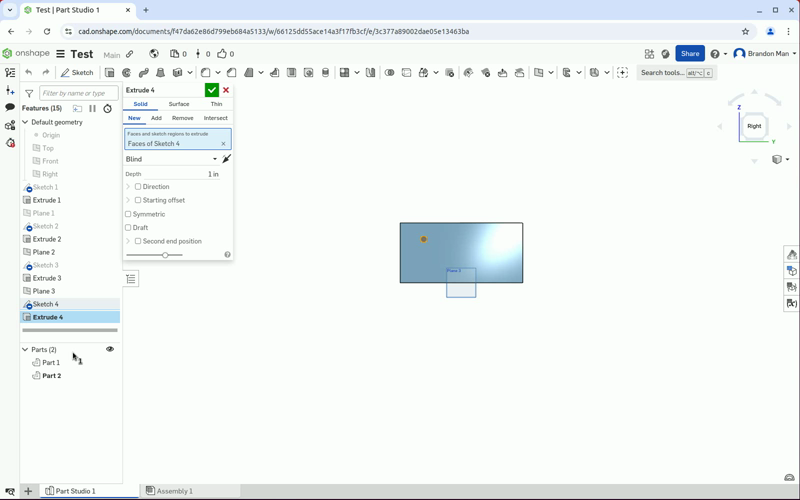
mouse_move(143, 106)
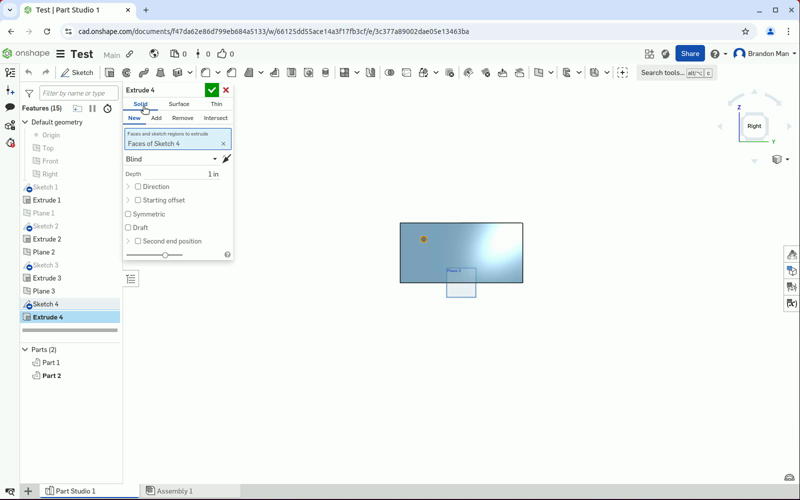
click(143, 106)
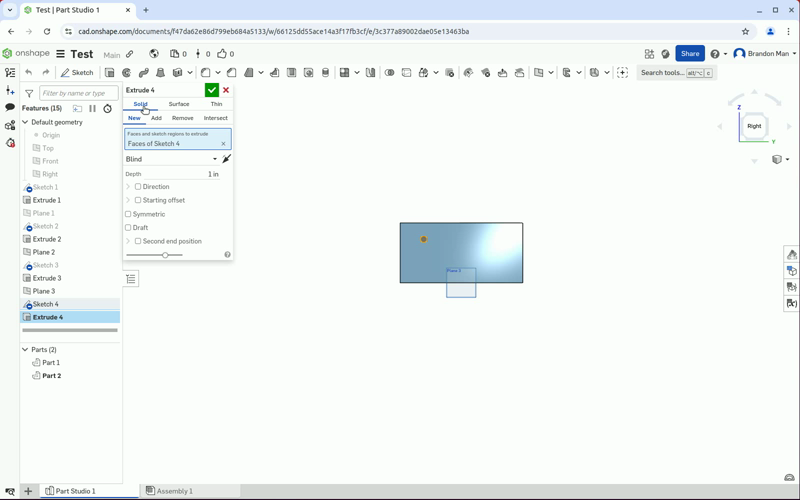
mouse_move(186, 120)
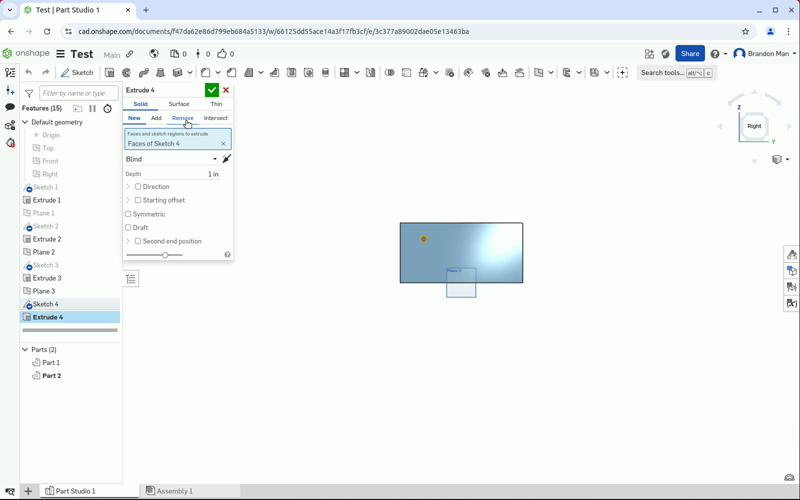
click(186, 120)
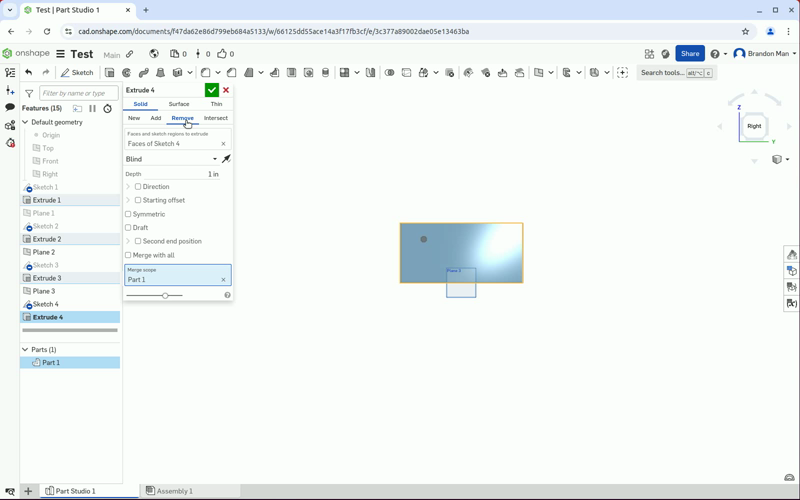
key(tab, 4)
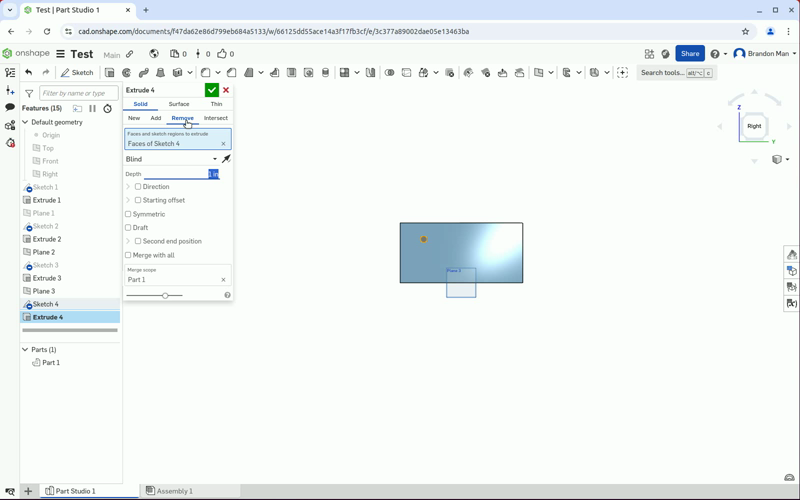
text(1.444)
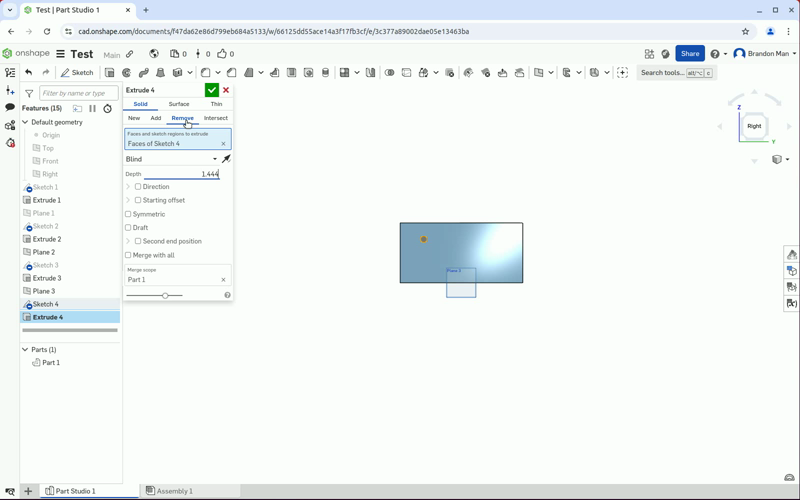
key(tab, 6)
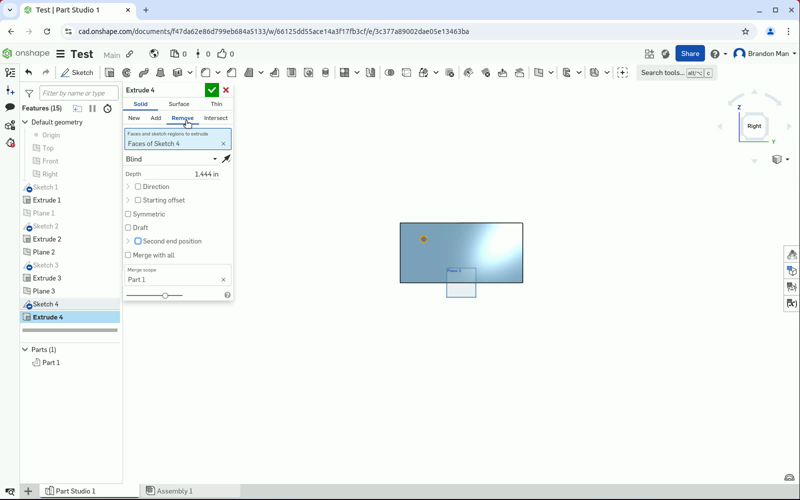
key(space)
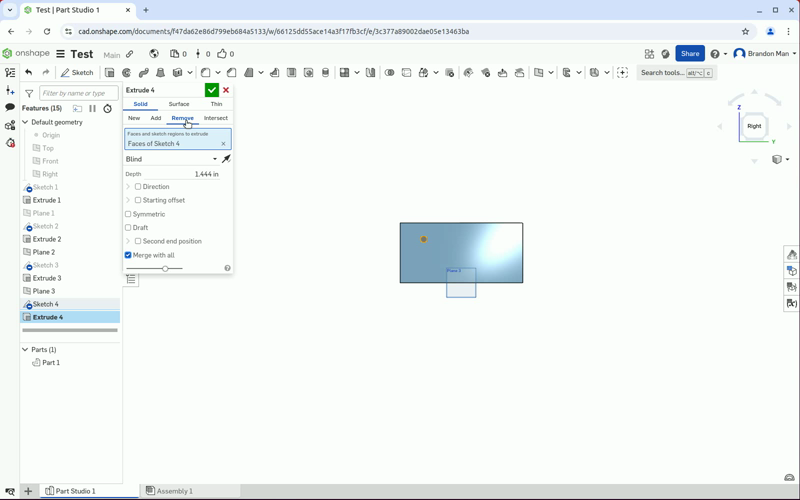
key(enter)
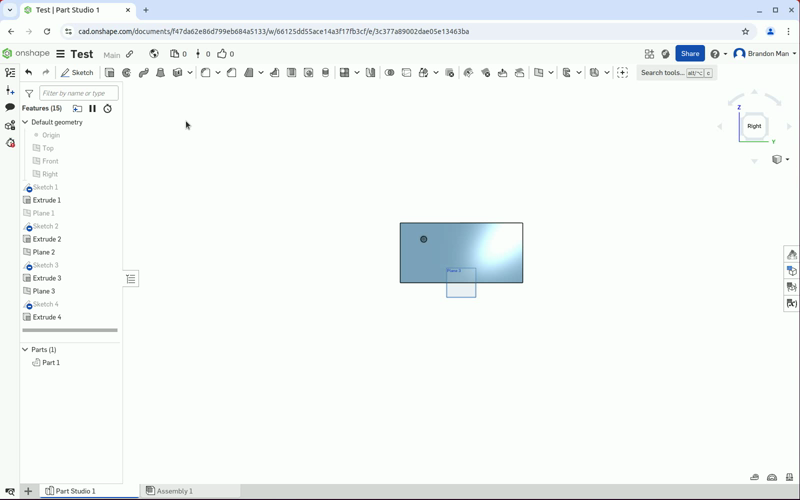
key(shift+h)
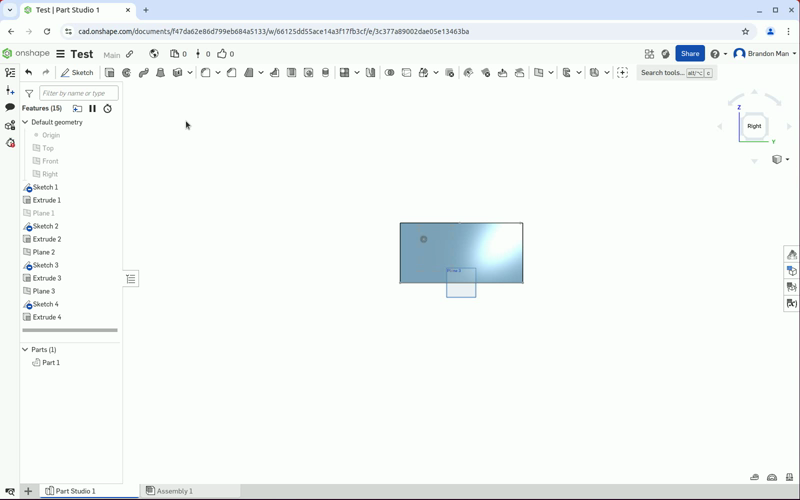
key(shift+h)
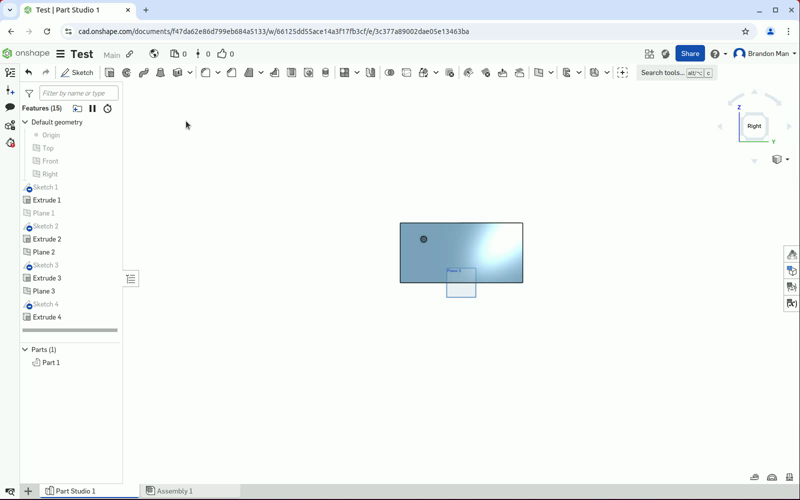
mouse_move(73, 189)
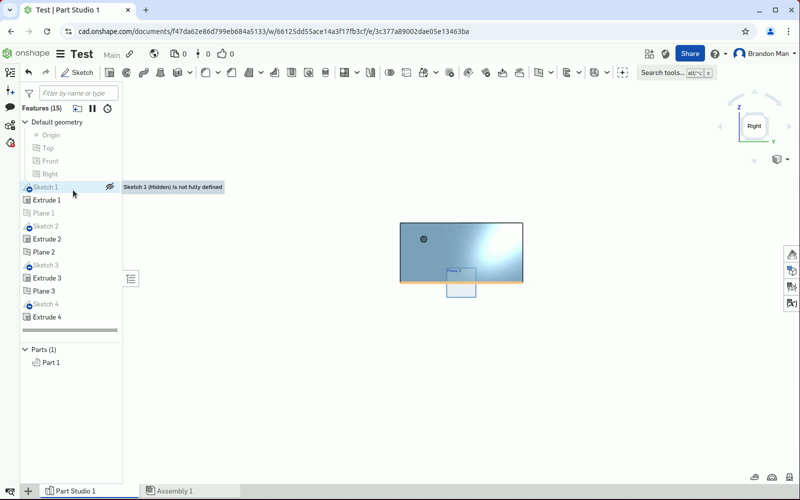
click(73, 189)
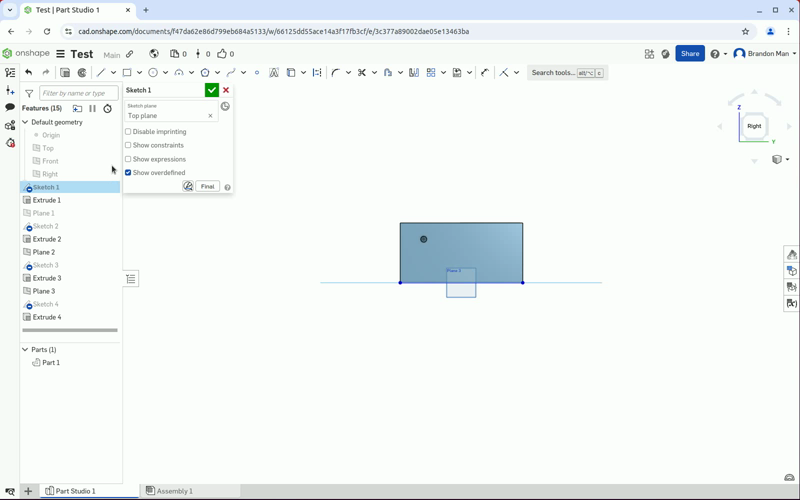
mouse_move(229, 92)
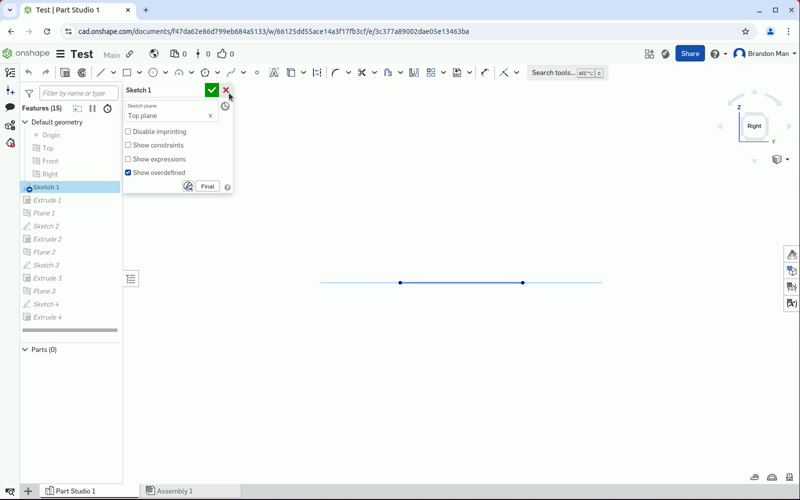
click(229, 92)
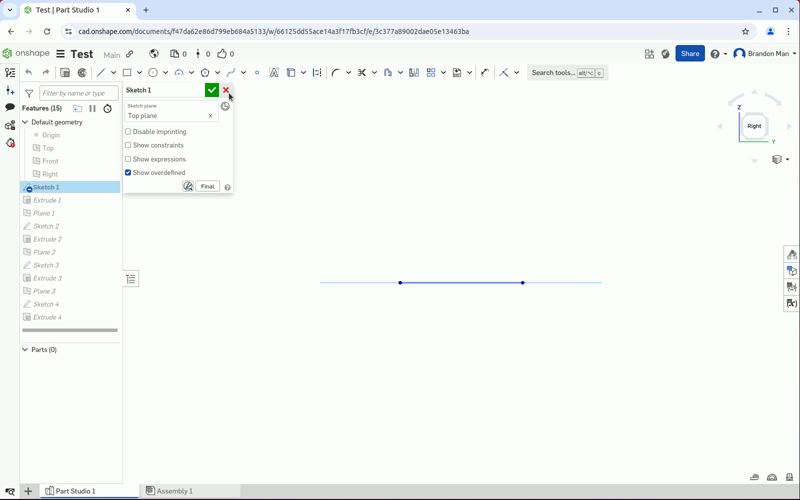
key(shift+s)
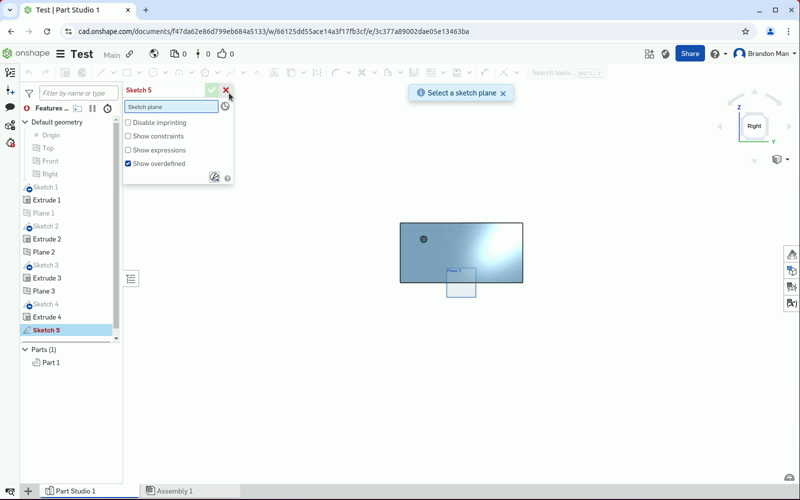
mouse_move(69, 293)
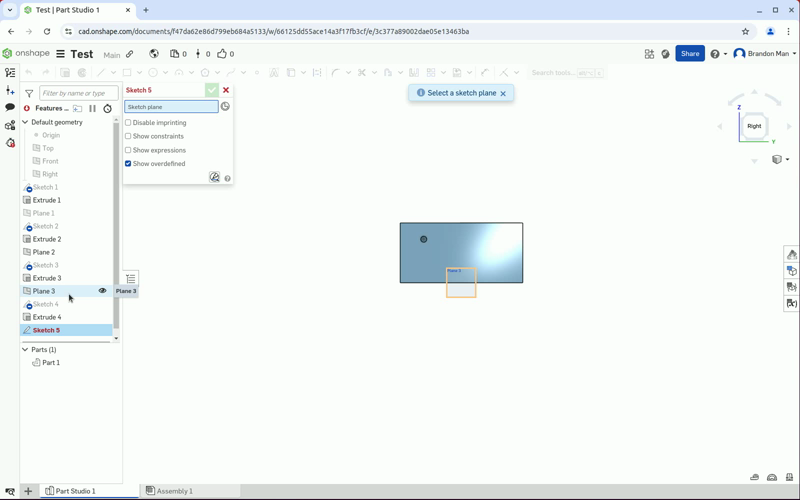
click(69, 293)
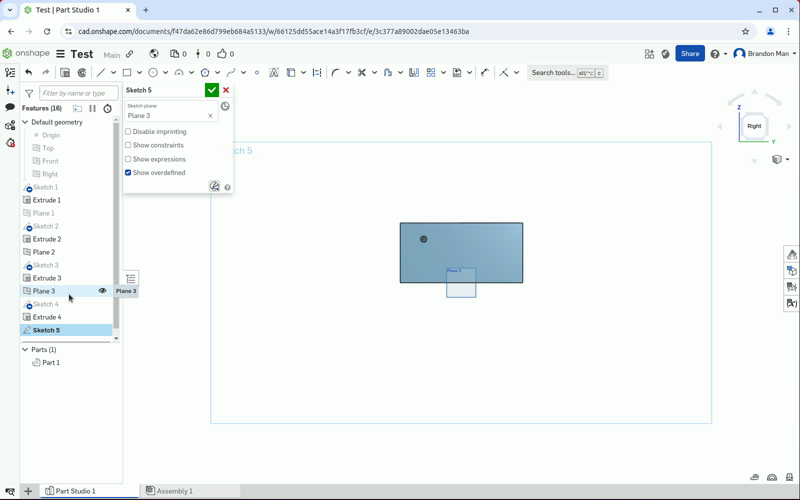
mouse_move(73, 352)
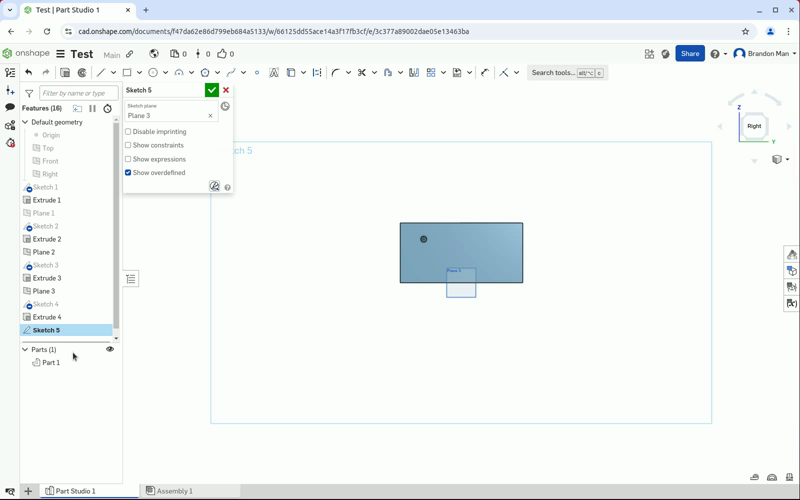
key(y)
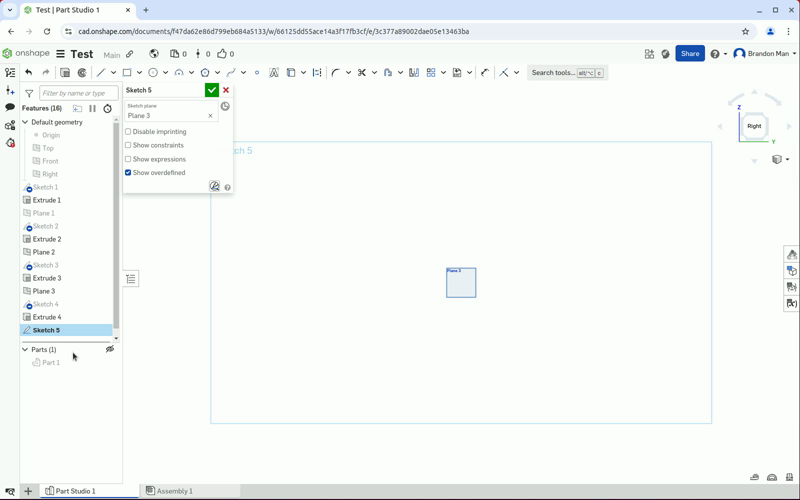
key(c)
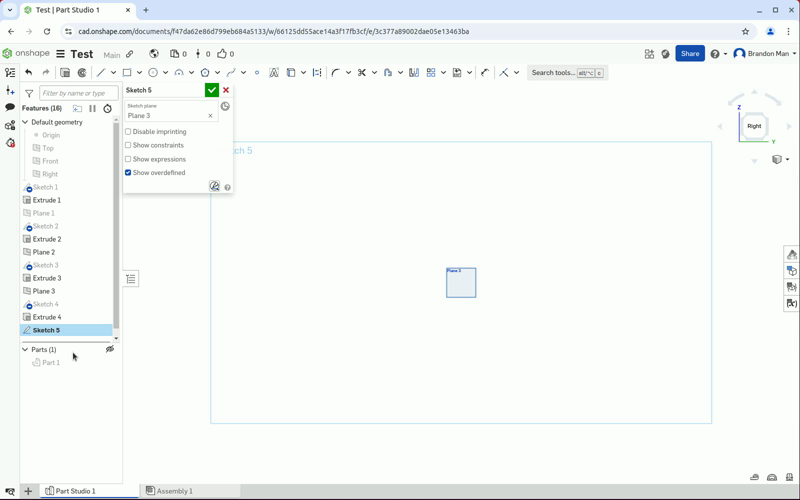
key_down(shift)
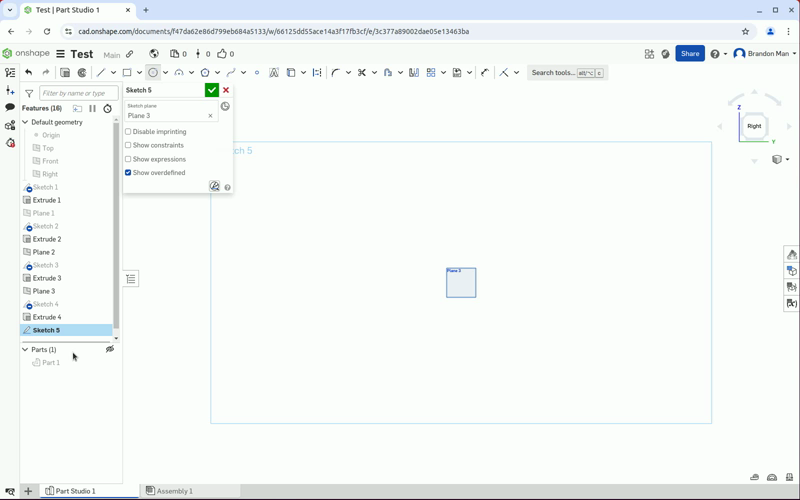
mouse_move(503, 239)
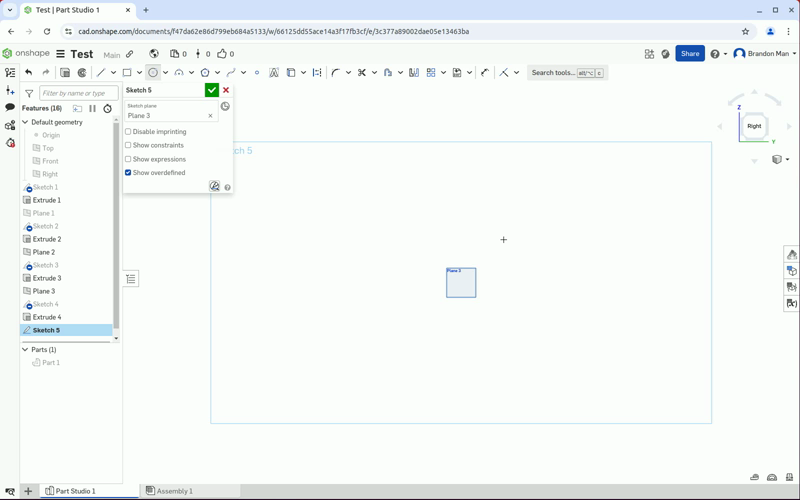
click(503, 239)
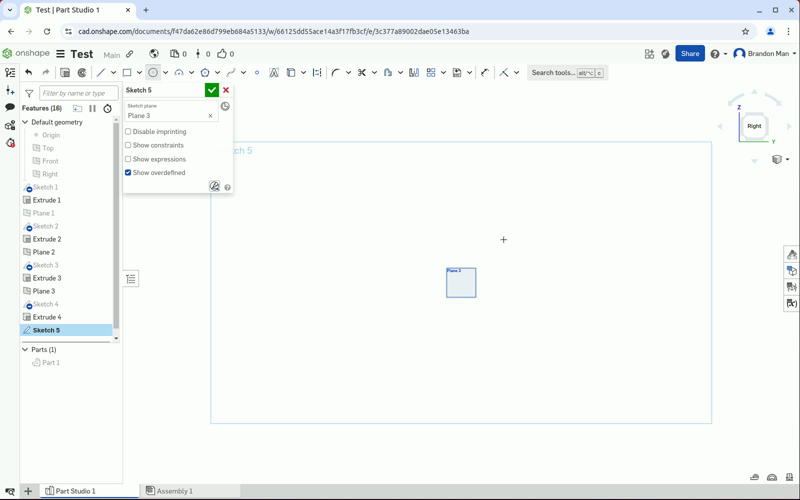
key_up(shift)
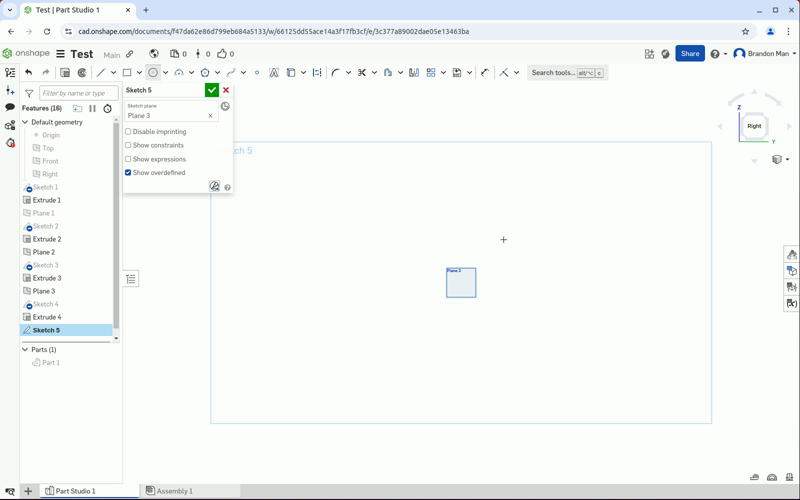
mouse_move(506, 239)
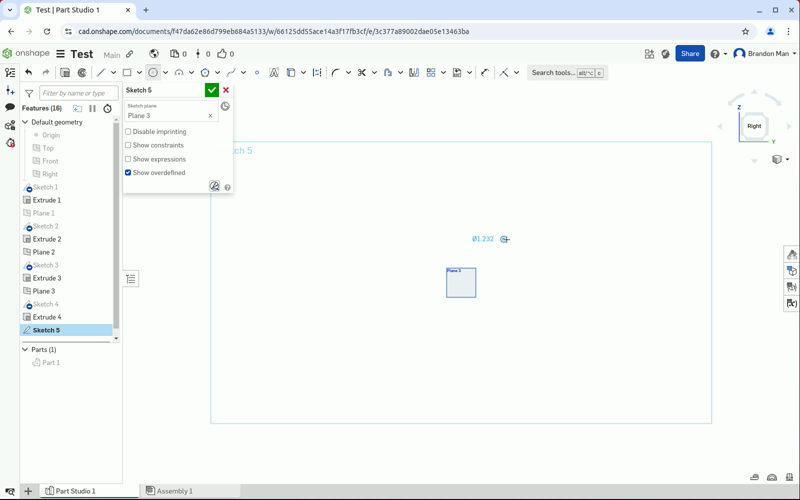
click(506, 239)
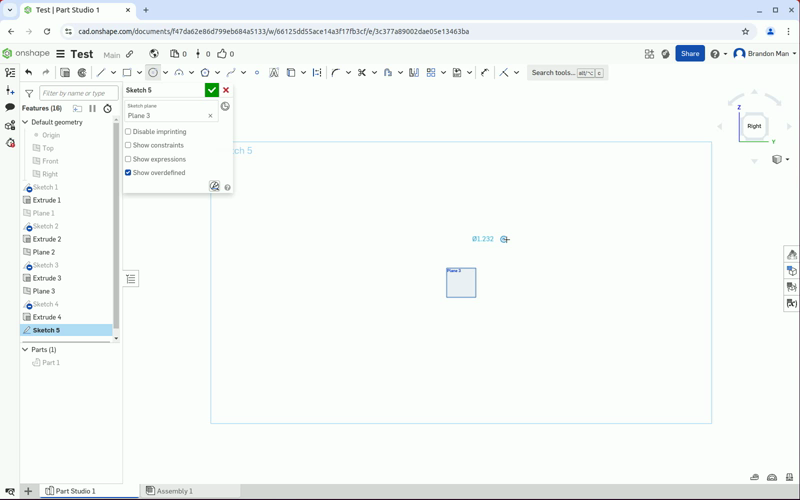
key(esc)
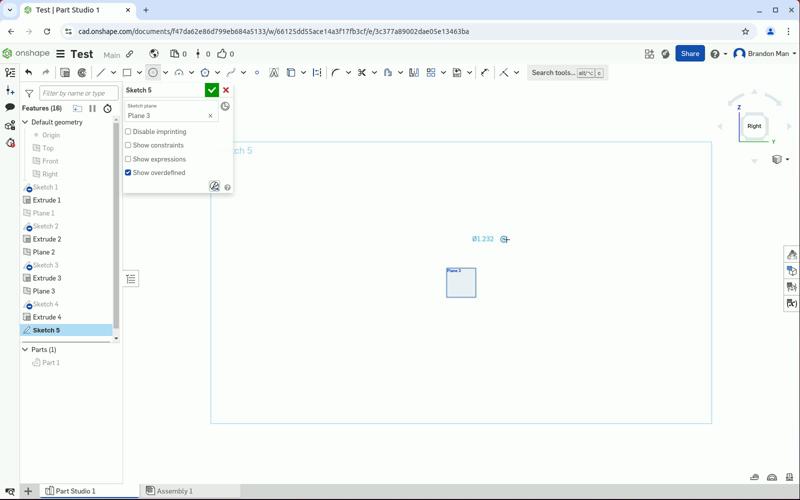
mouse_move(503, 241)
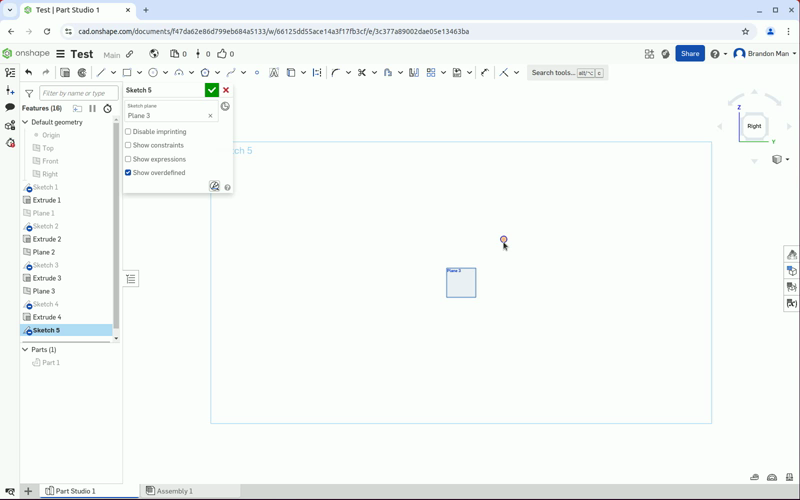
scroll(6)
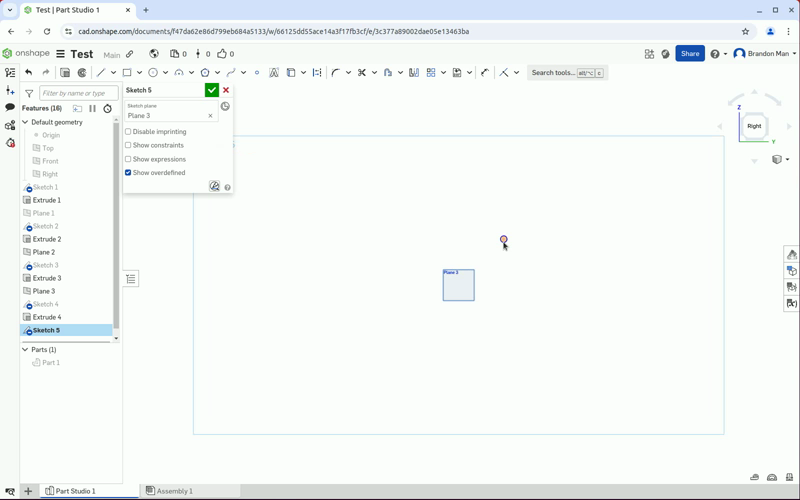
scroll(6)
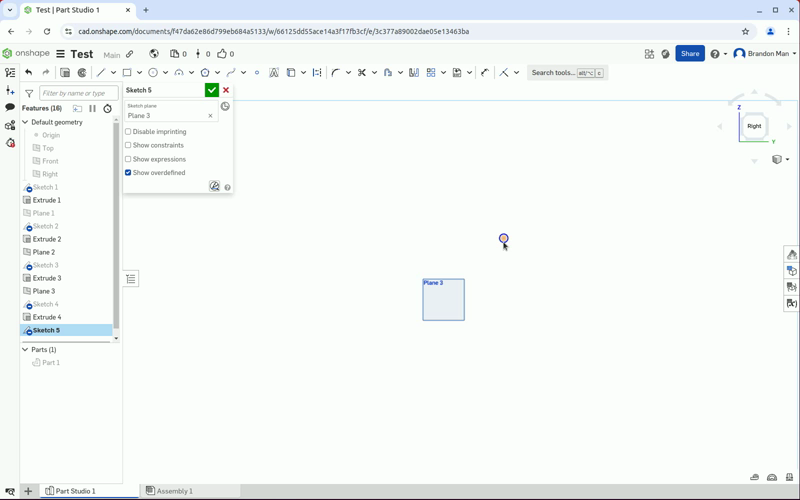
scroll(6)
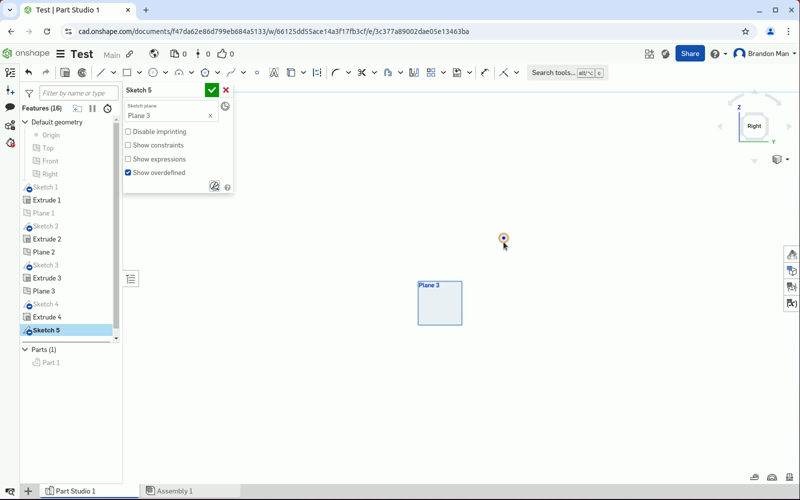
scroll(6)
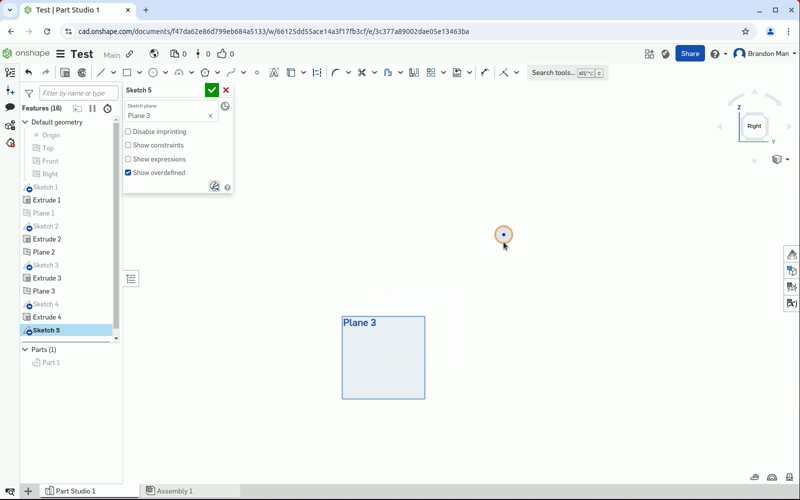
scroll(6)
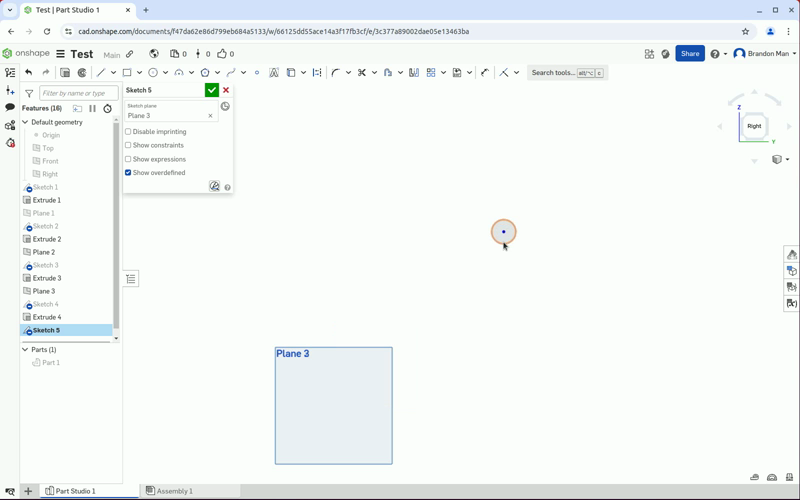
scroll(6)
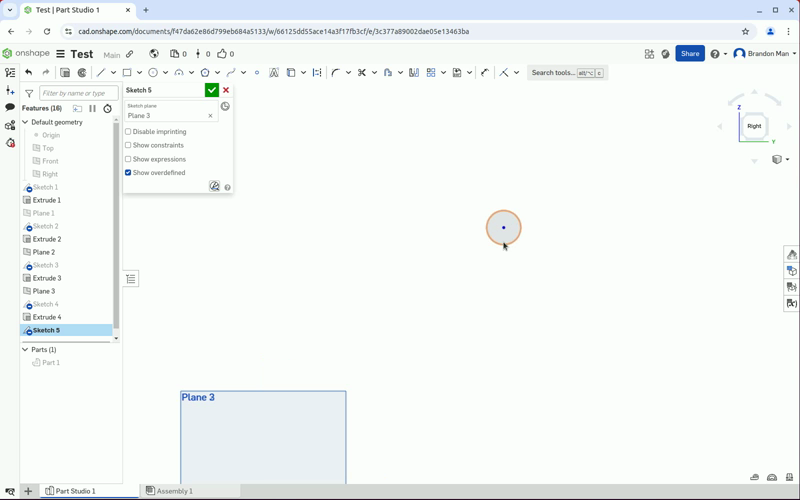
scroll(6)
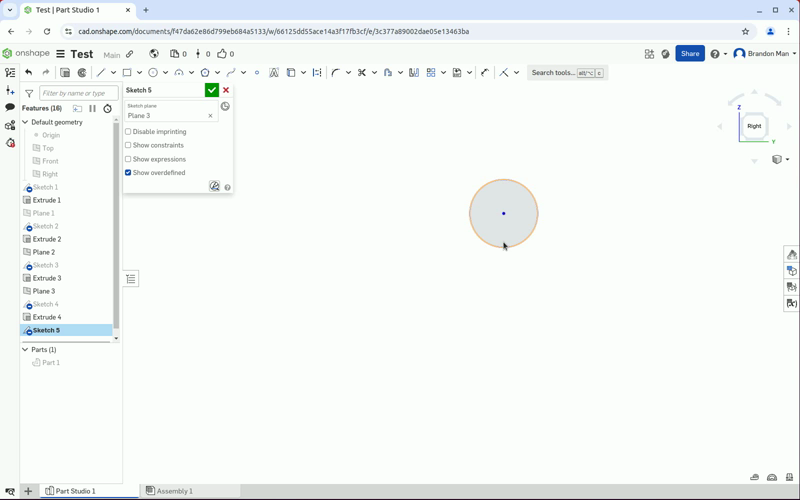
click(503, 241)
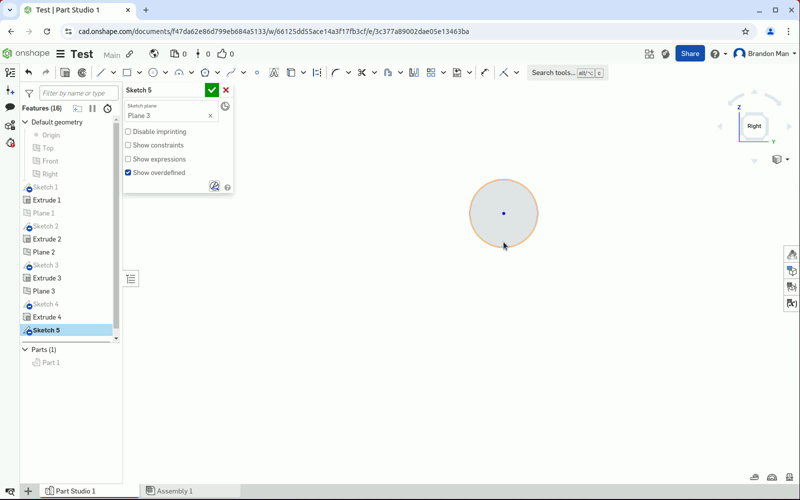
scroll(-6)
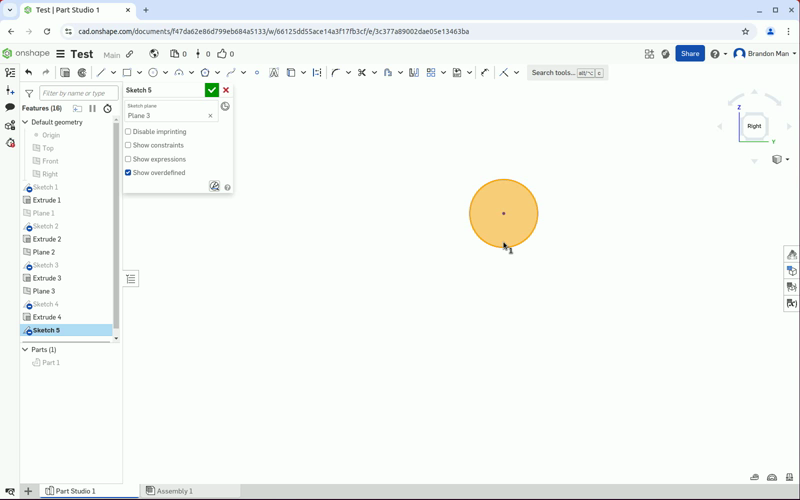
scroll(-6)
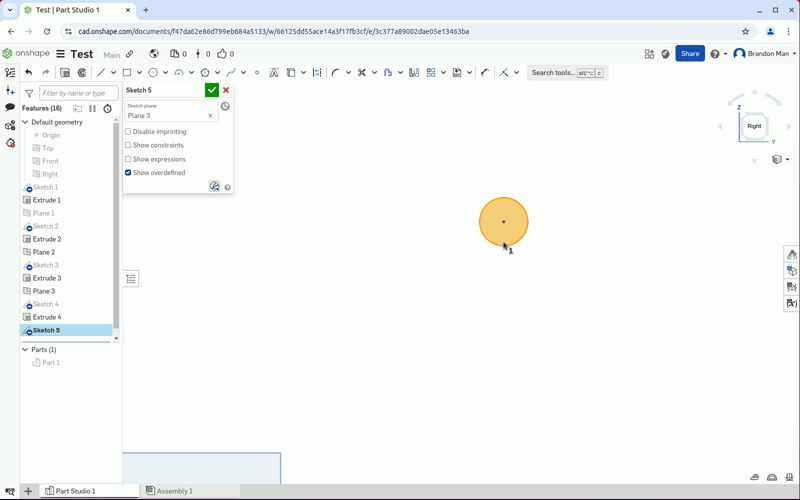
scroll(-6)
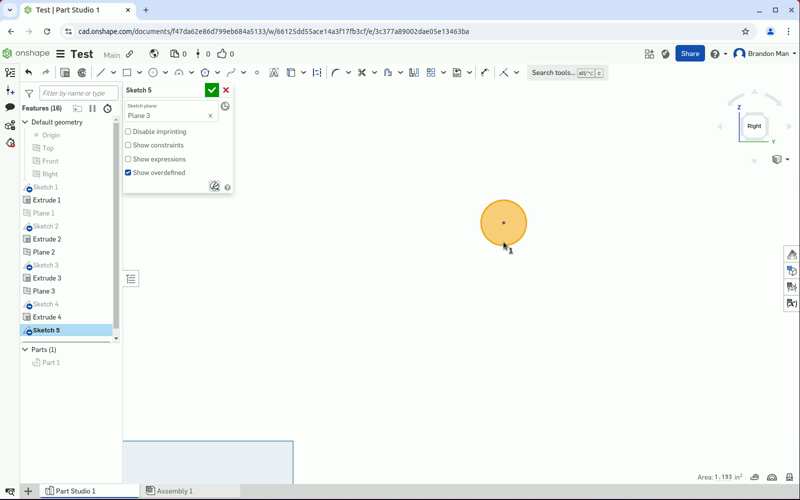
scroll(-6)
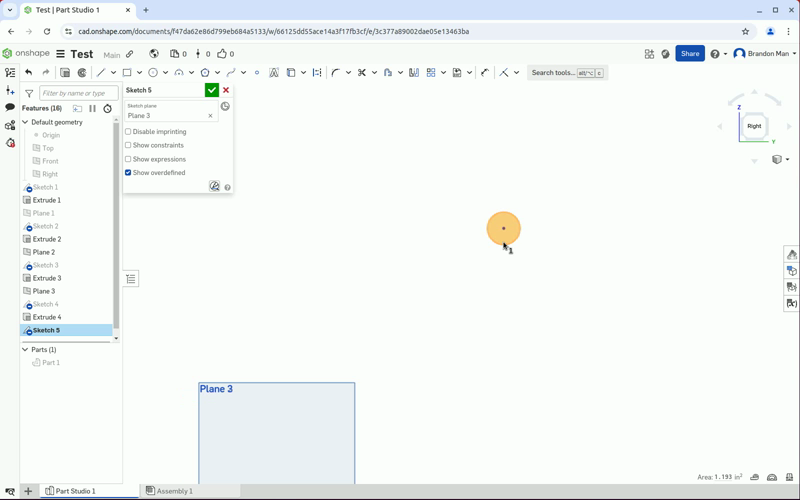
scroll(-6)
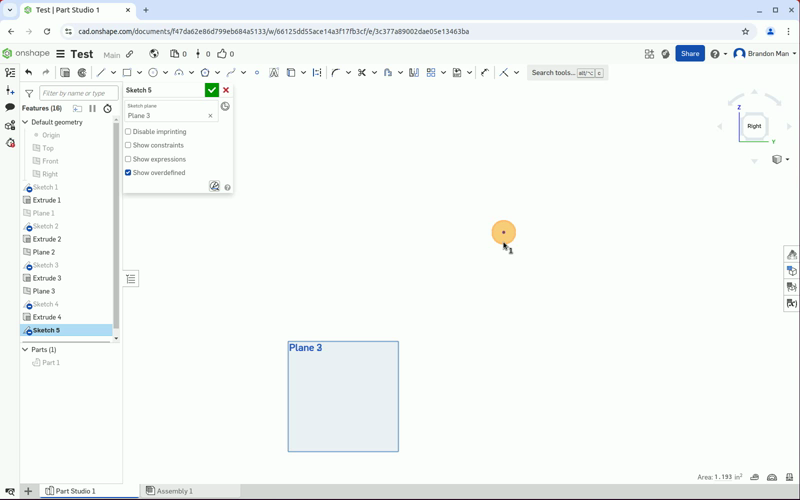
scroll(-6)
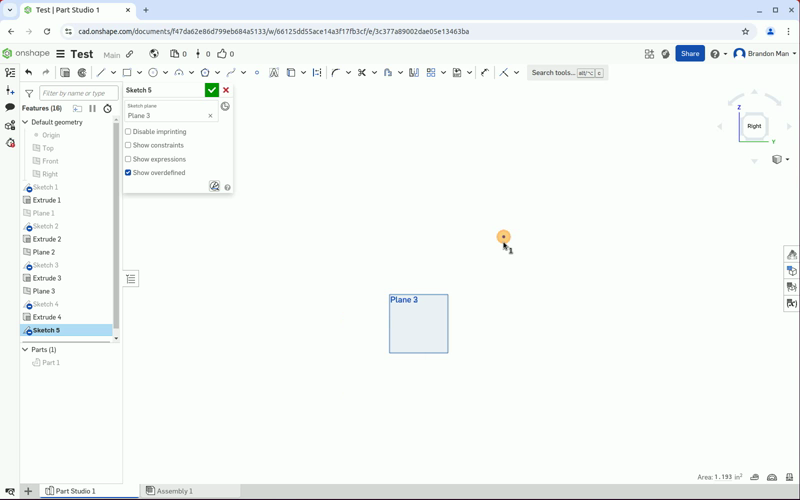
scroll(-6)
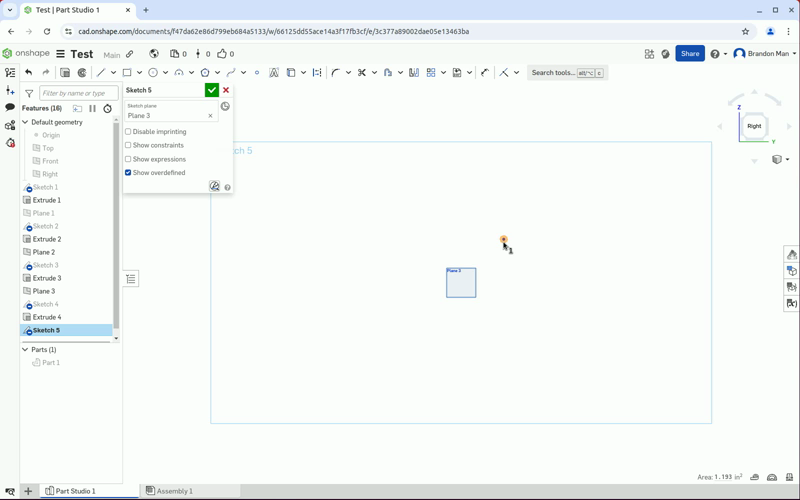
mouse_move(73, 352)
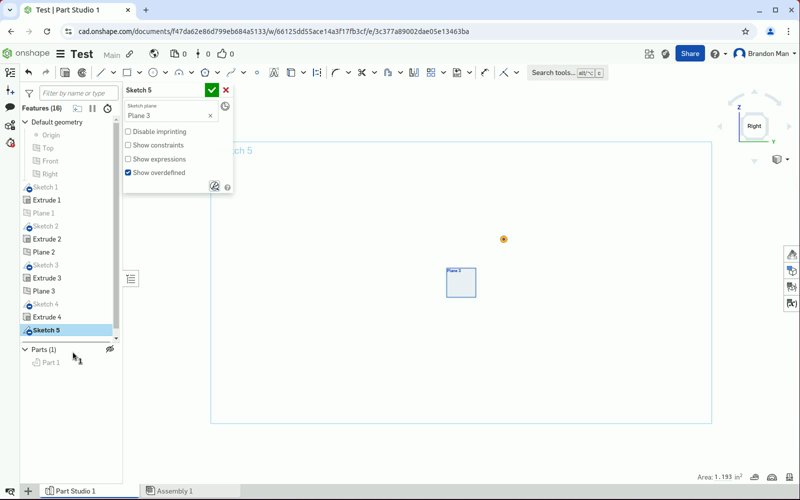
key(shift+y)
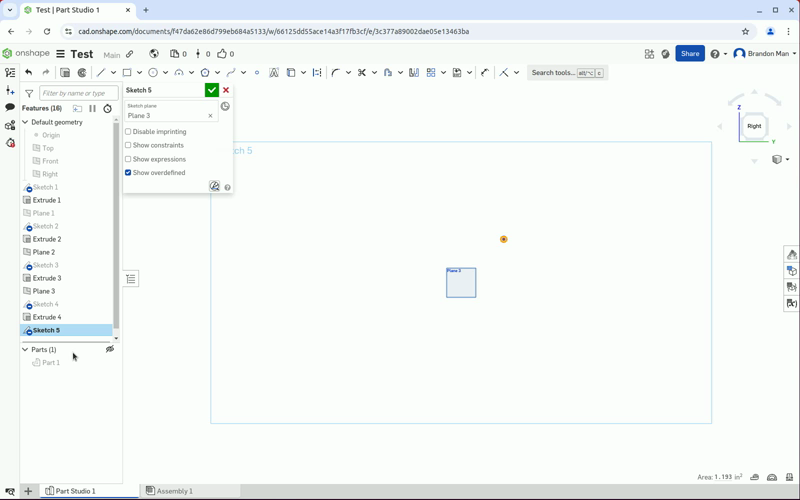
key(shift+e)
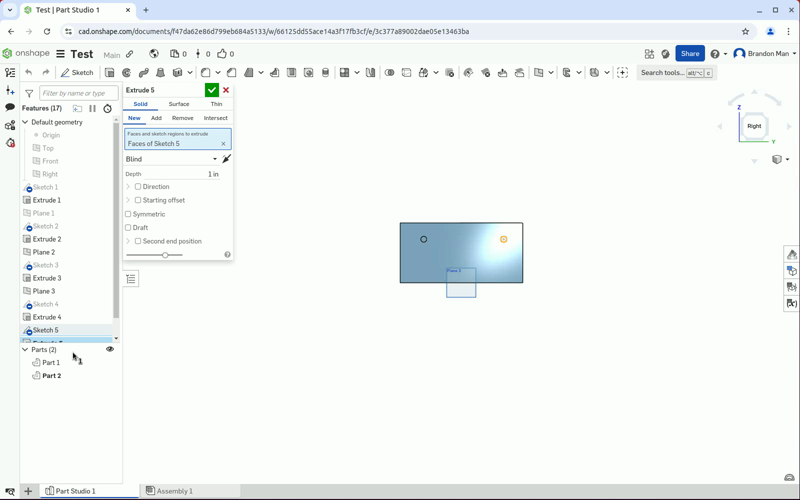
mouse_move(143, 106)
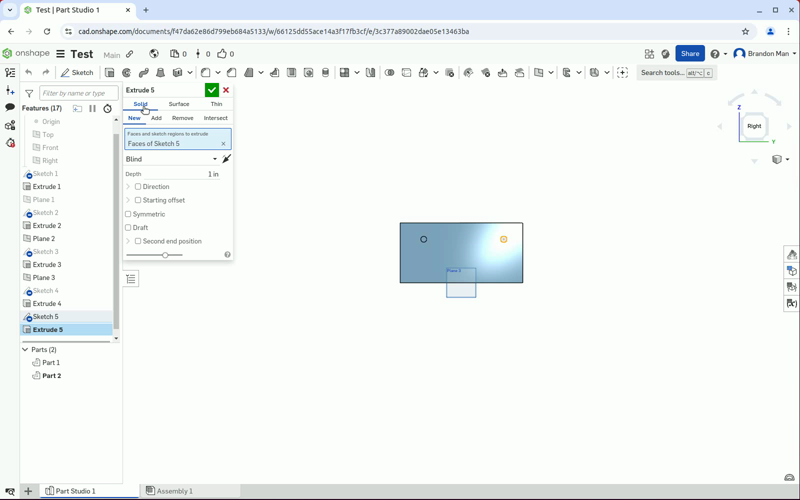
click(143, 106)
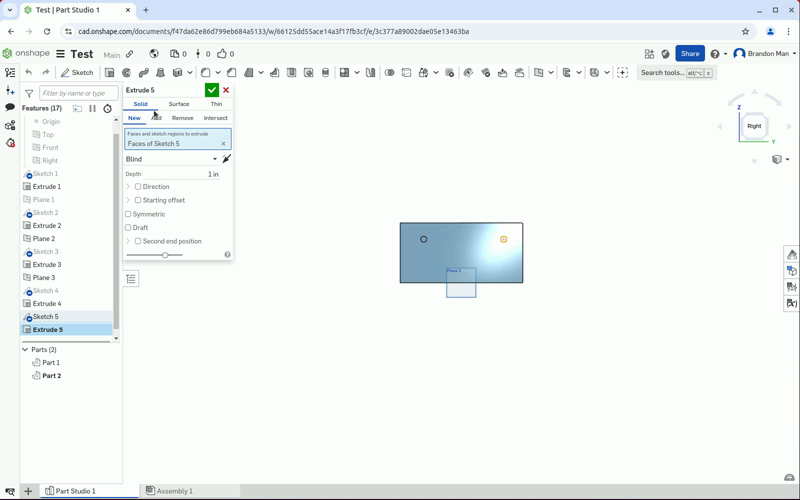
mouse_move(186, 120)
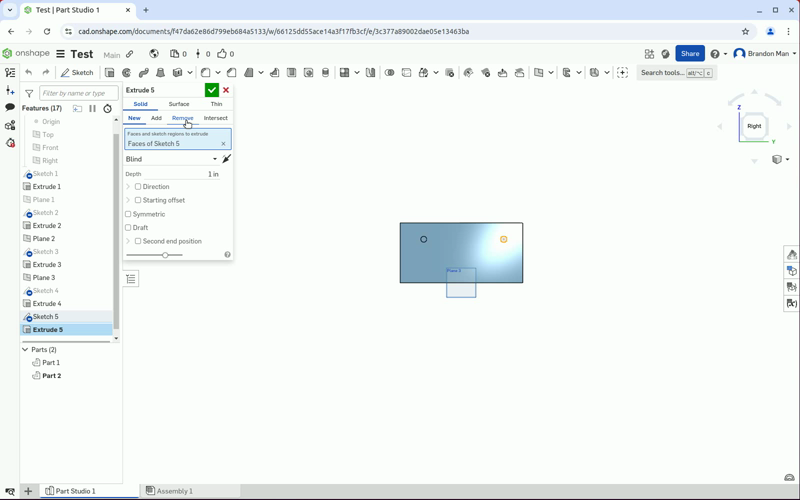
click(186, 120)
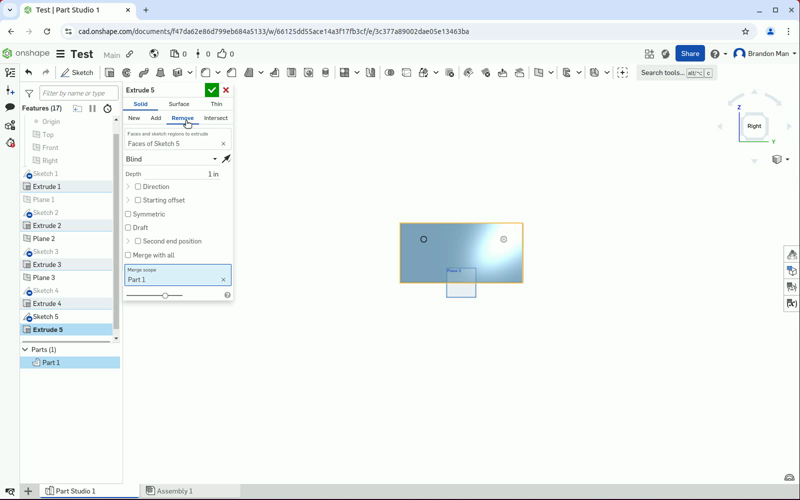
key(tab, 4)
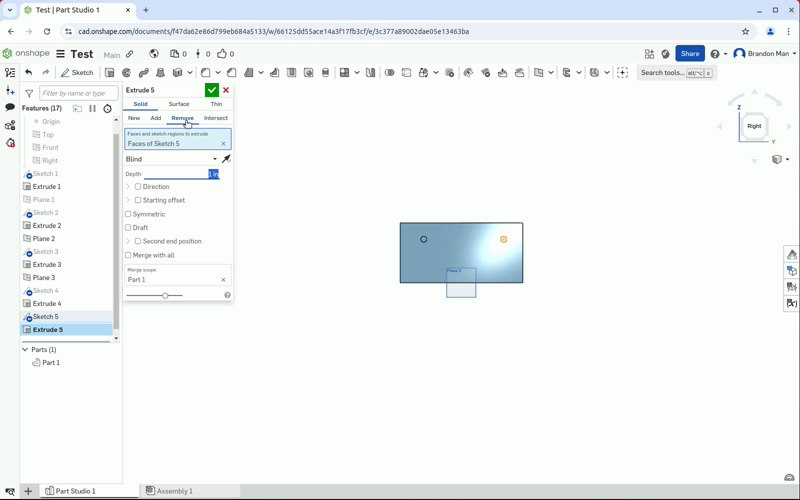
text(1.444)
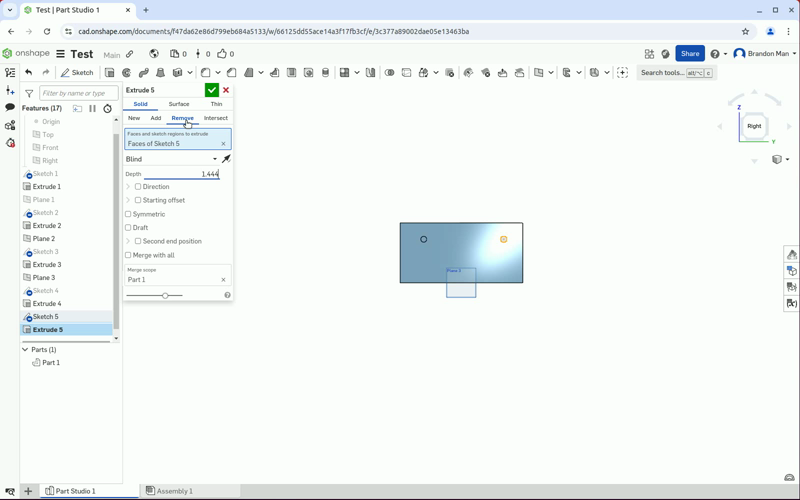
key(tab, 6)
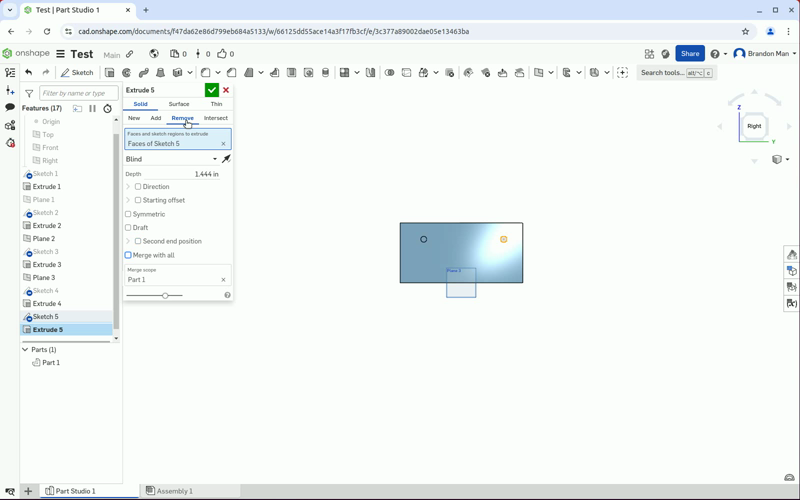
key(space)
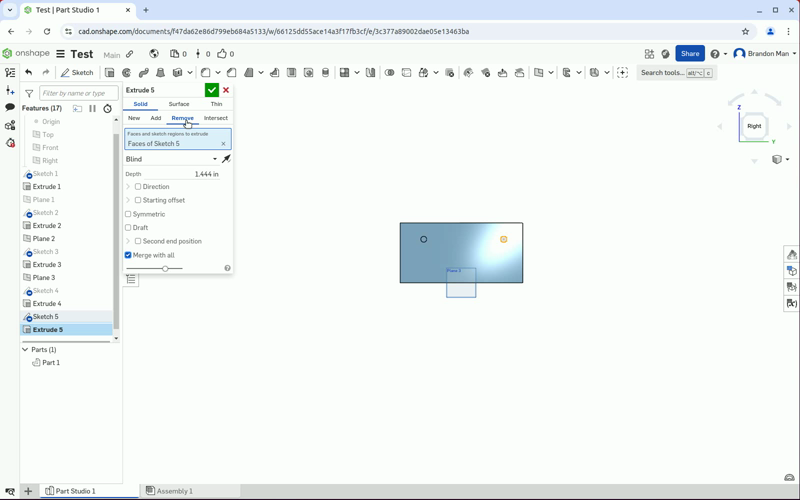
key(enter)
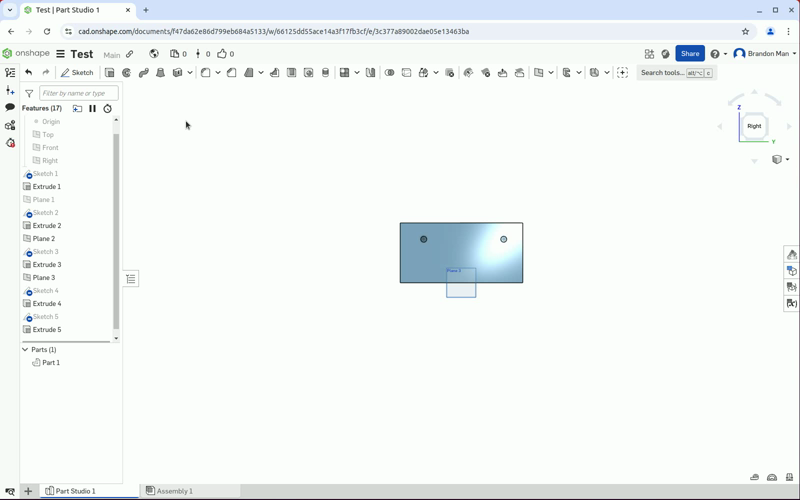
key(shift+h)
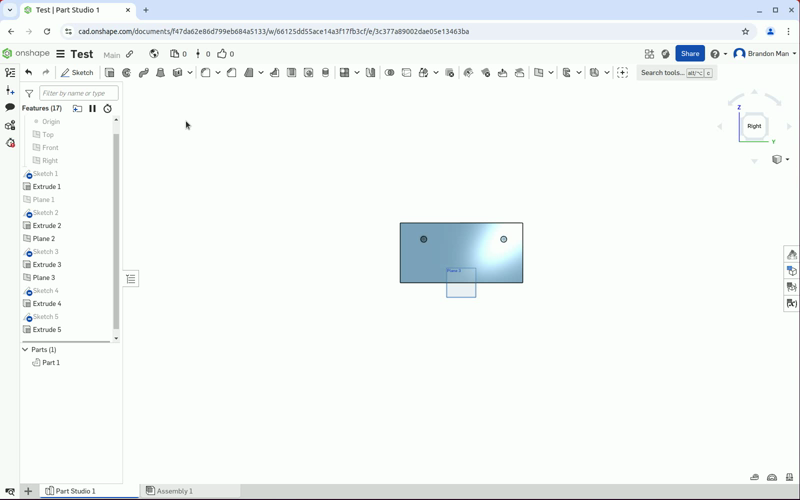
key(shift+h)
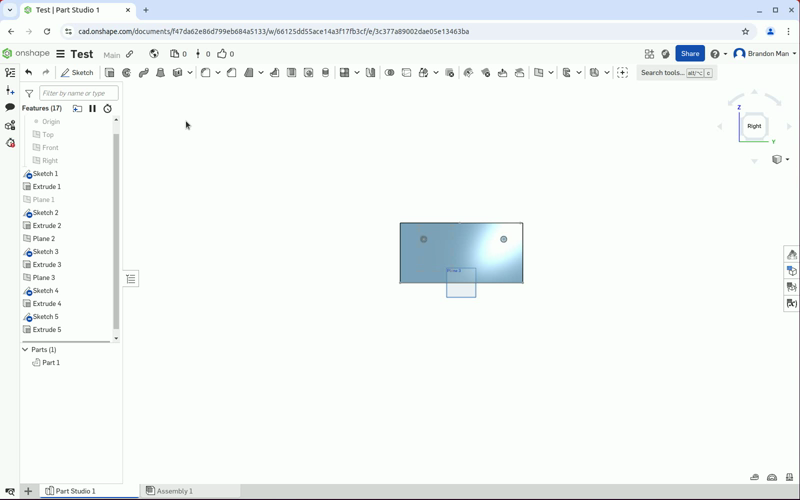
key(shift+7)
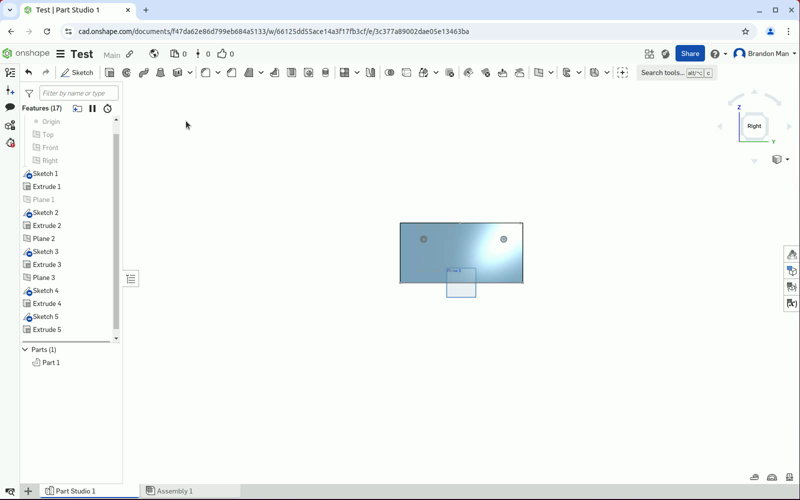
key(right, 2)
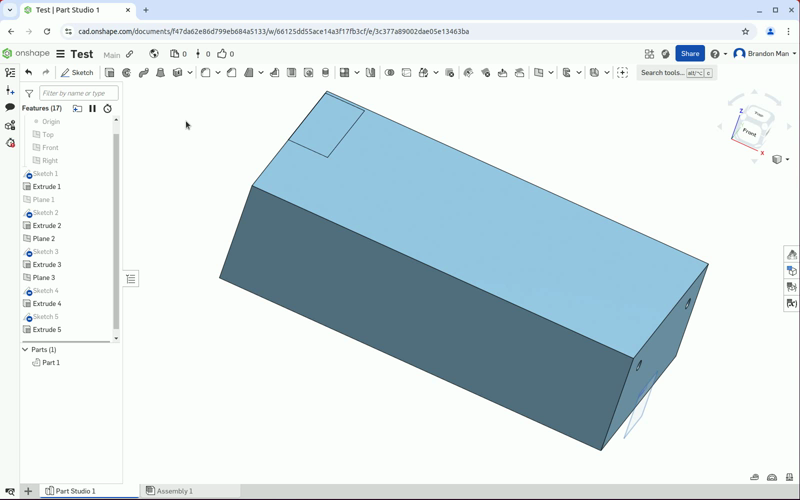
key(down, 2)
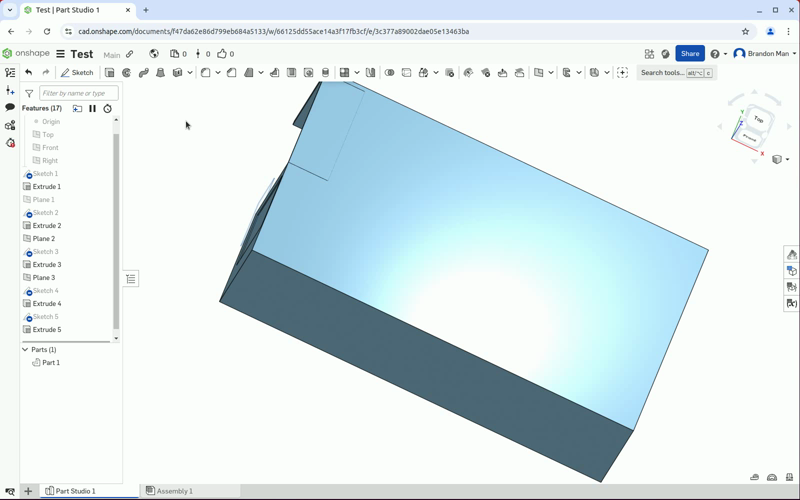
key(up, 2)
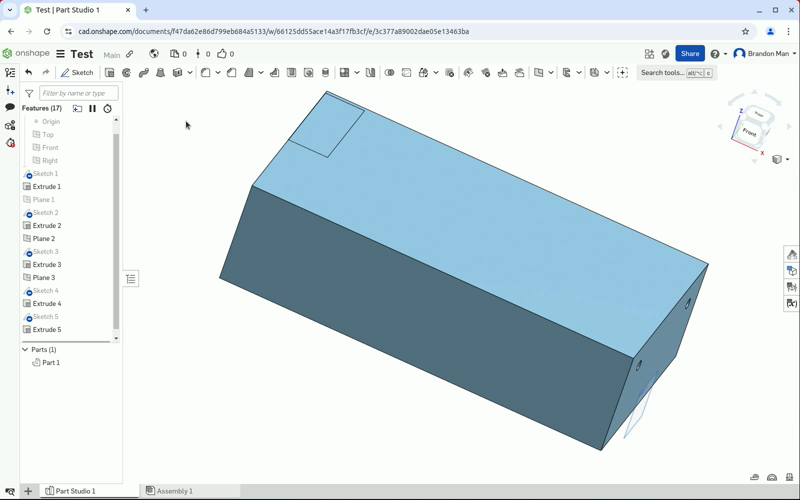
key(left, 2)
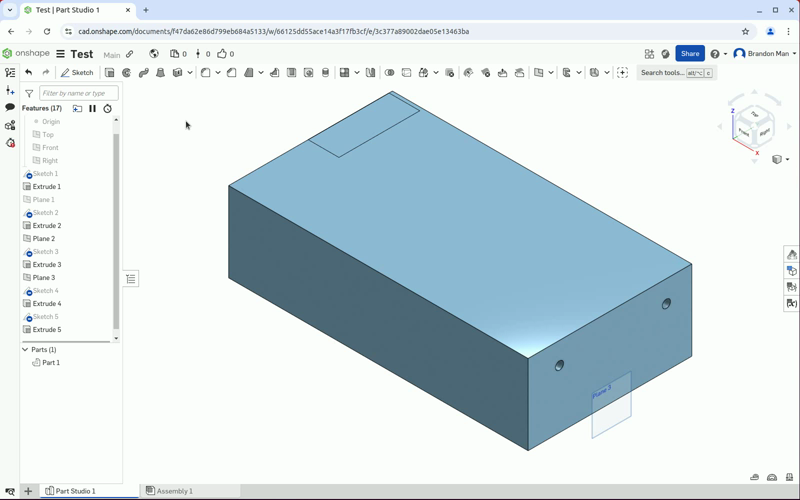
mouse_move(69, 176)
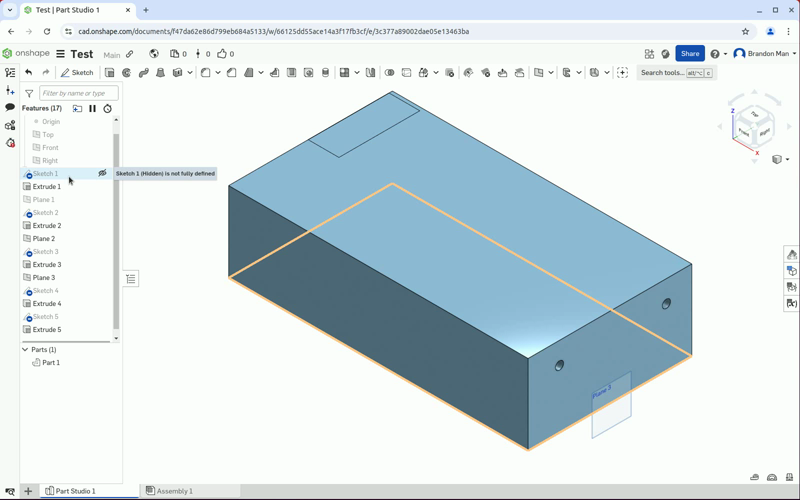
click(69, 176)